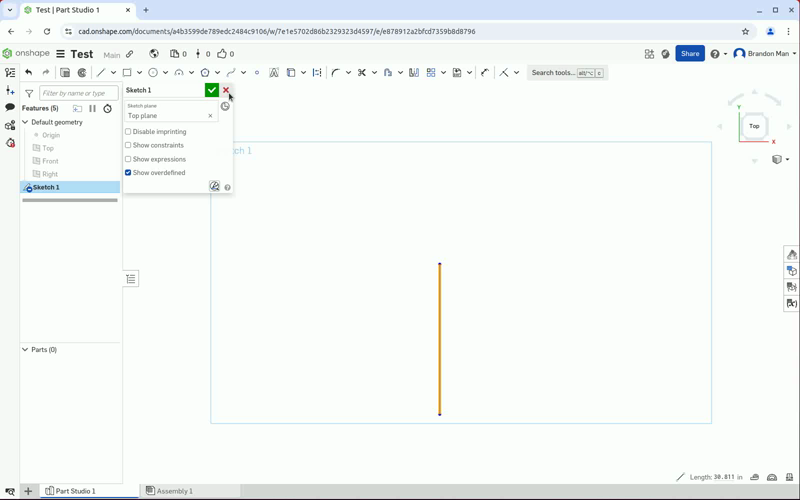
key(shift+h)
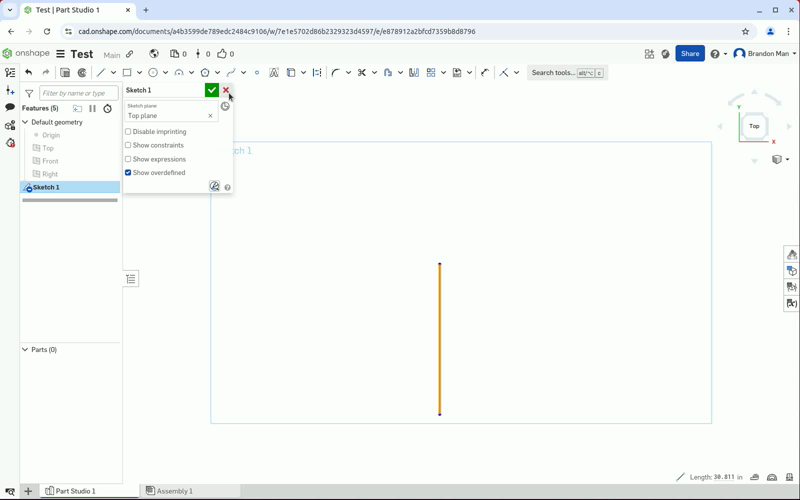
key(shift+s)
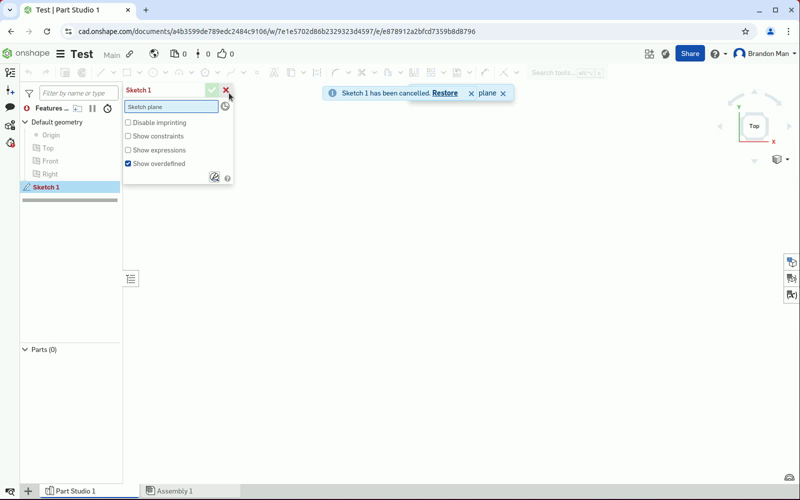
mouse_move(73, 150)
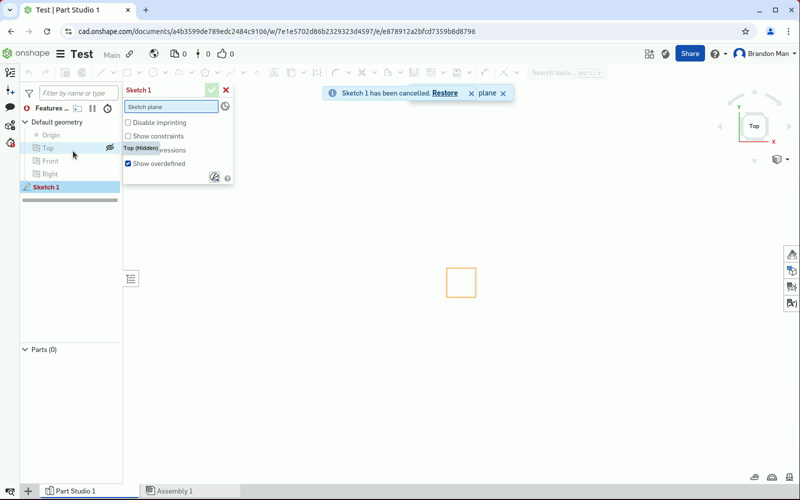
click(73, 150)
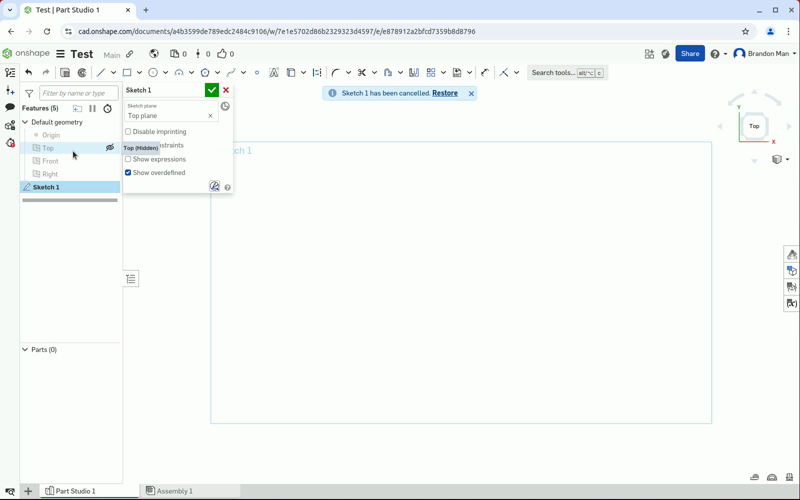
mouse_move(73, 352)
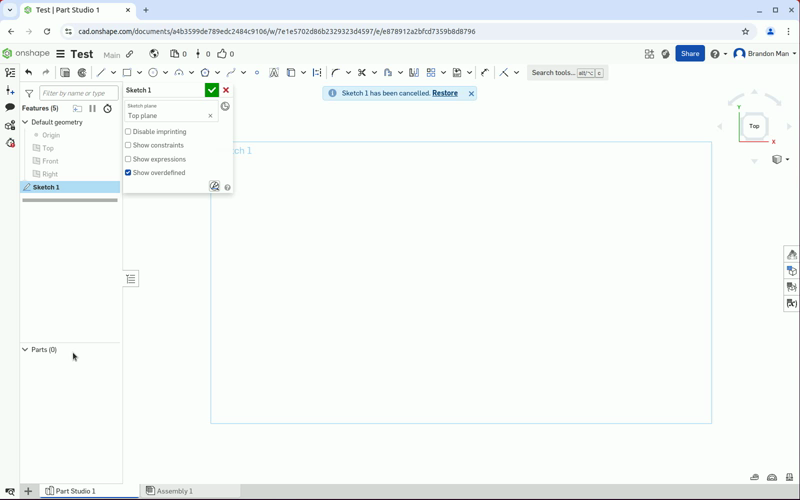
key(y)
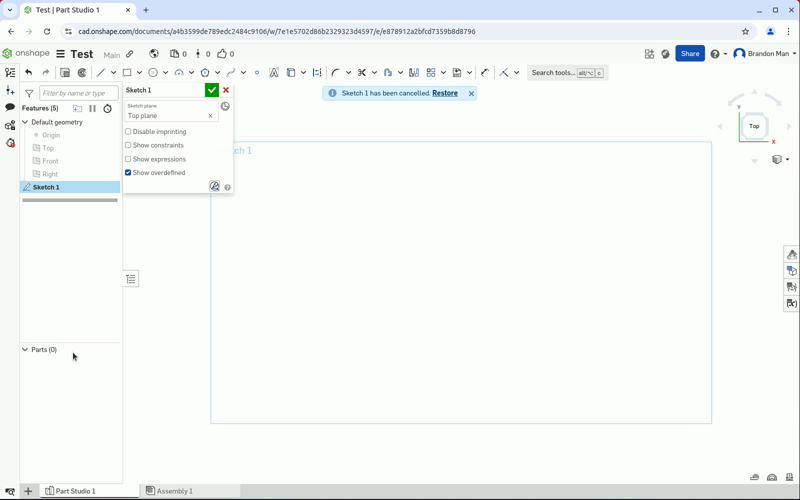
key(l)
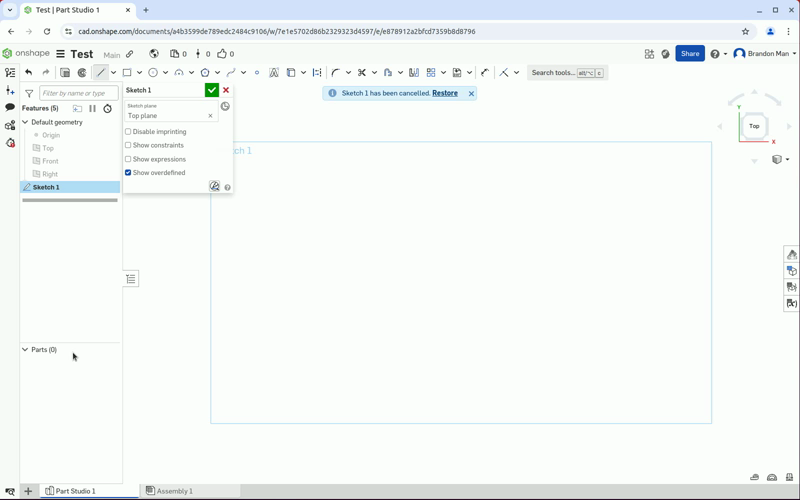
key_down(shift)
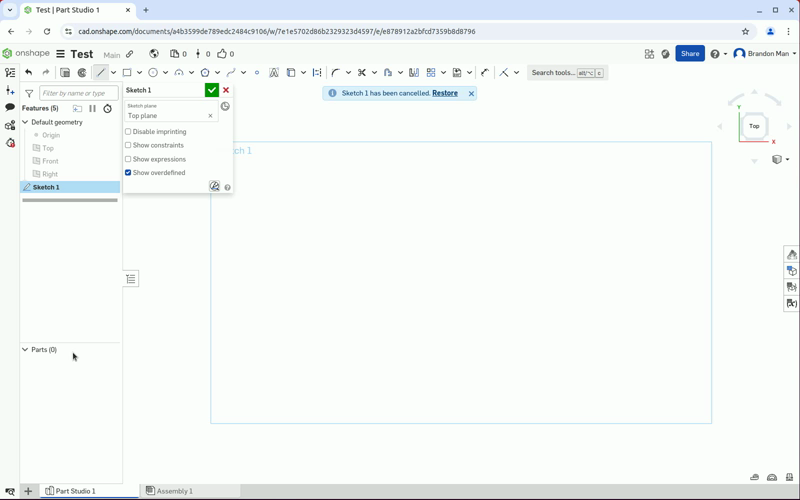
mouse_move(446, 285)
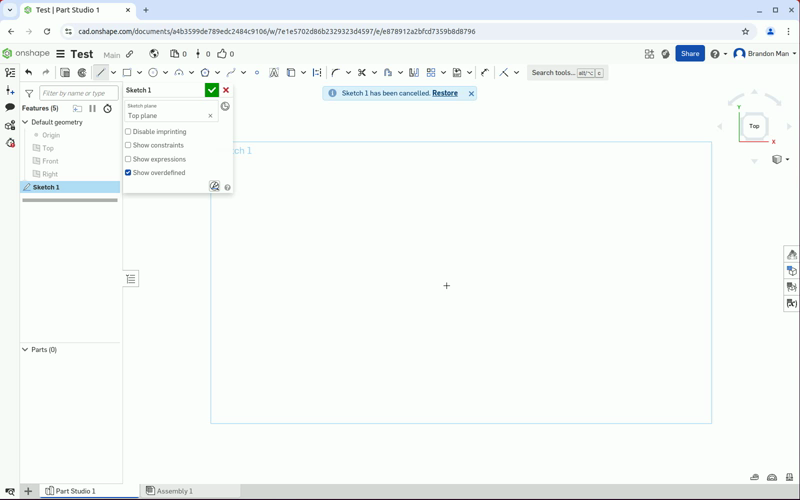
click(446, 285)
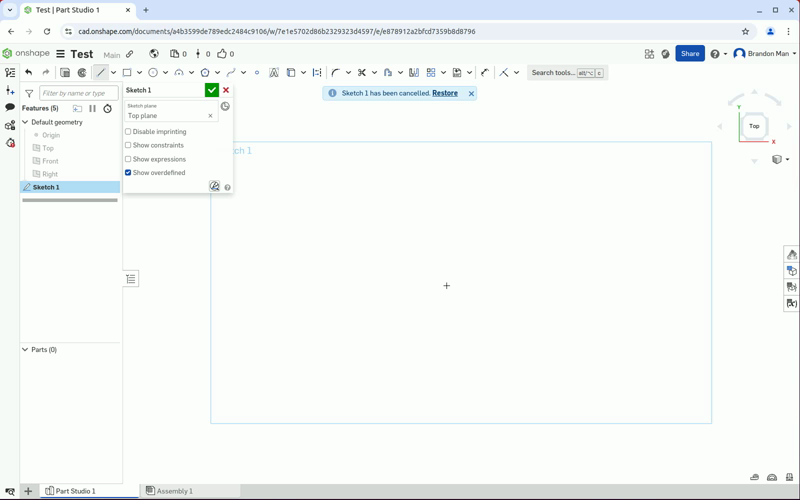
key_up(shift)
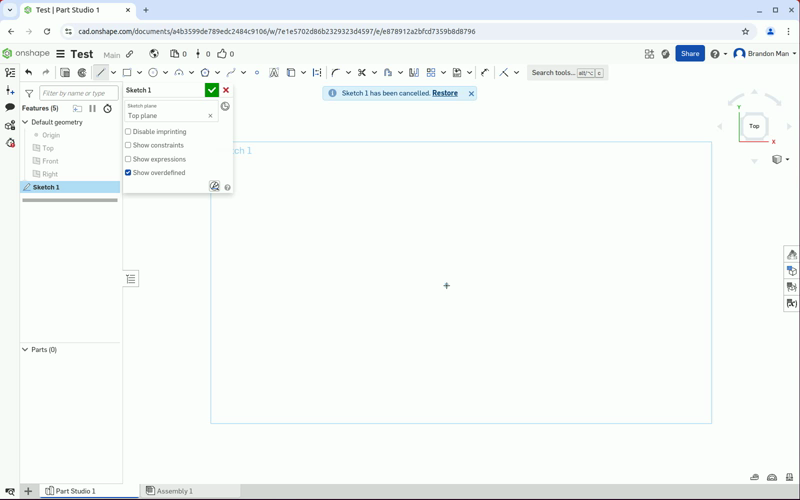
key_down(shift)
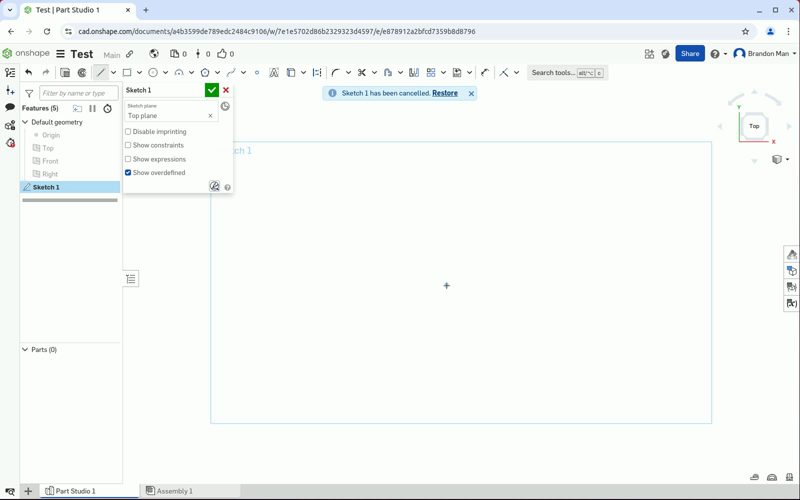
mouse_move(476, 285)
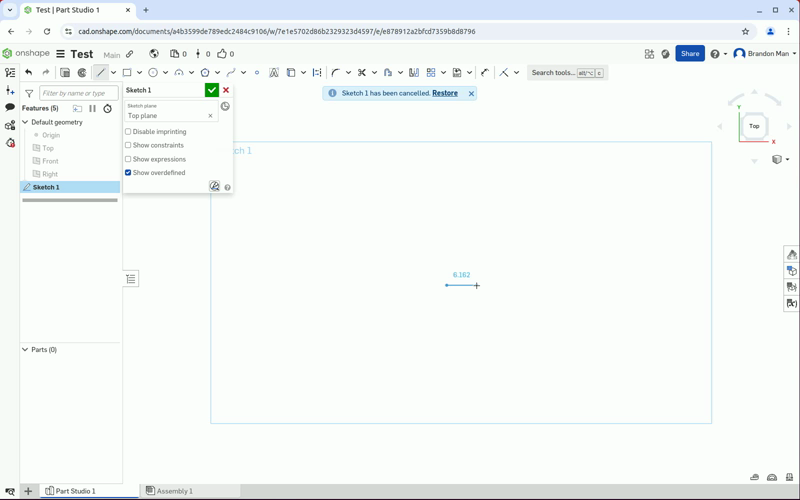
mouse_move(475, 285)
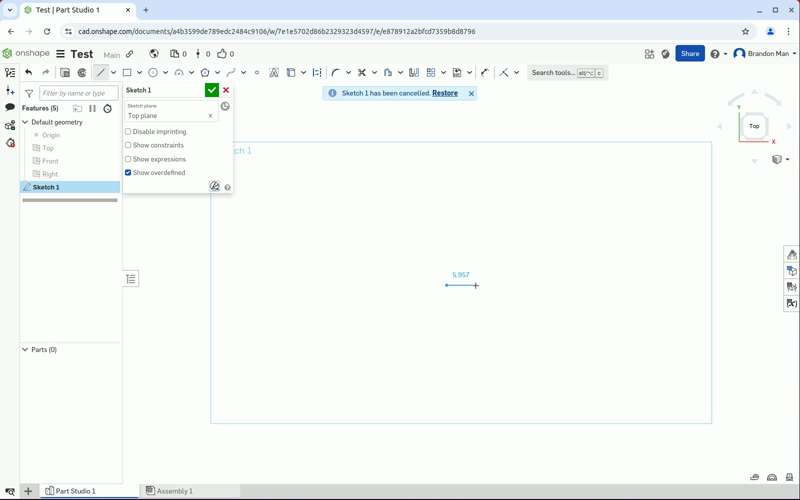
click(475, 285)
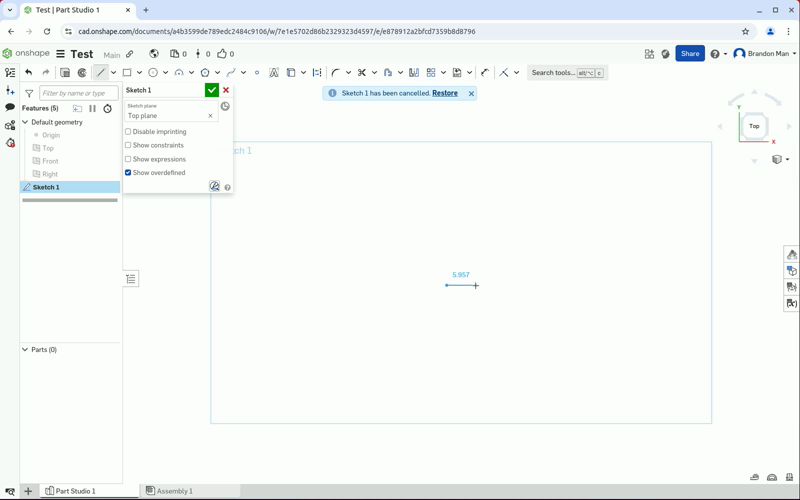
key_up(shift)
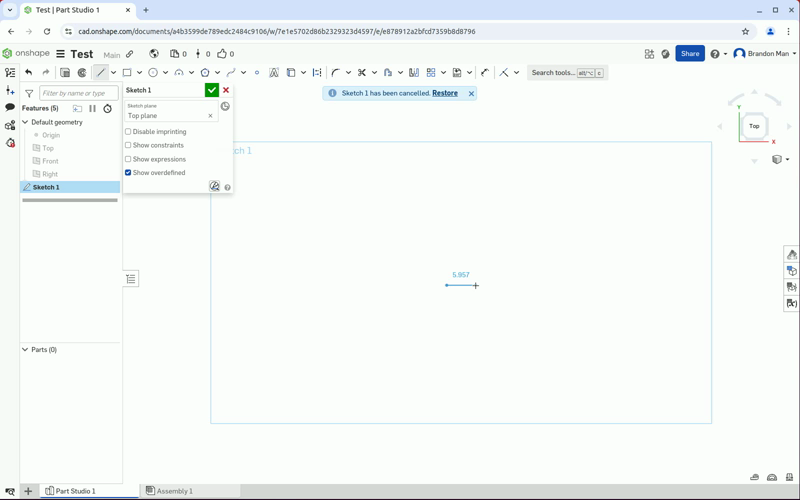
key_down(shift)
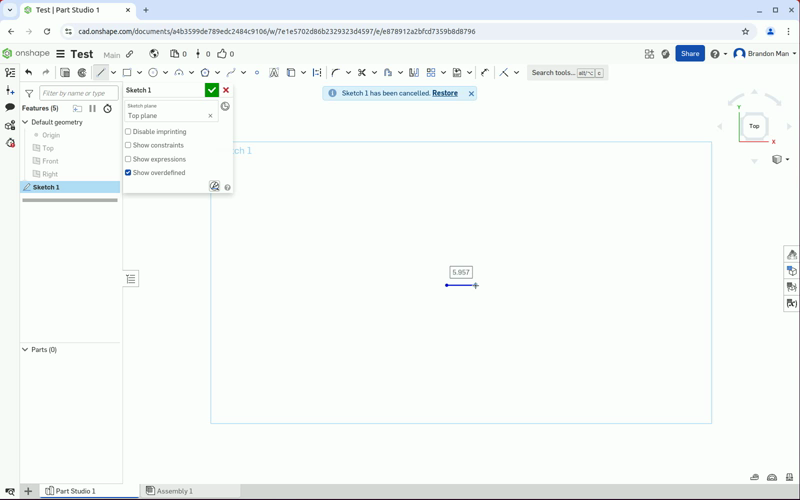
mouse_move(505, 285)
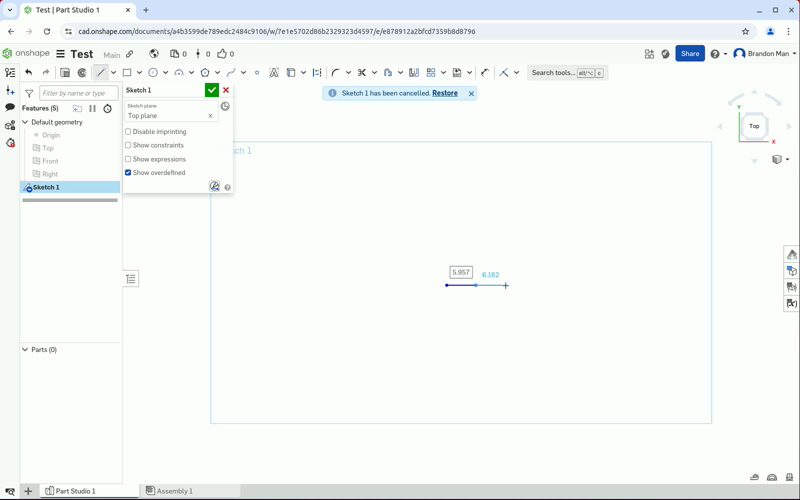
mouse_move(475, 279)
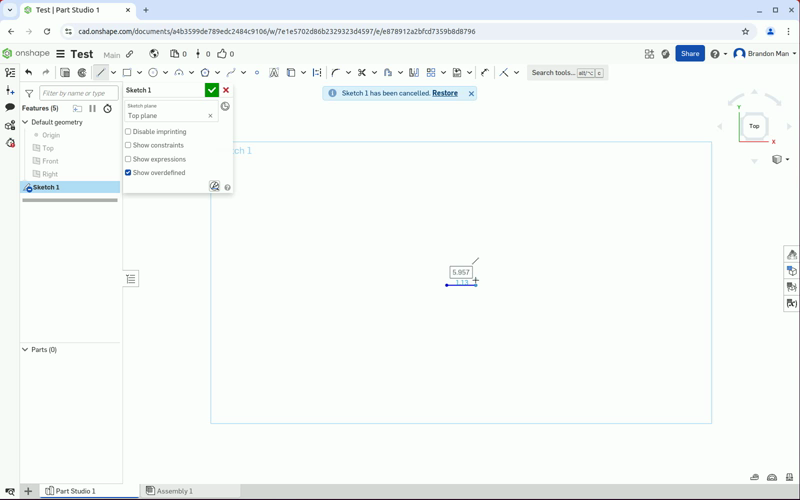
scroll(6)
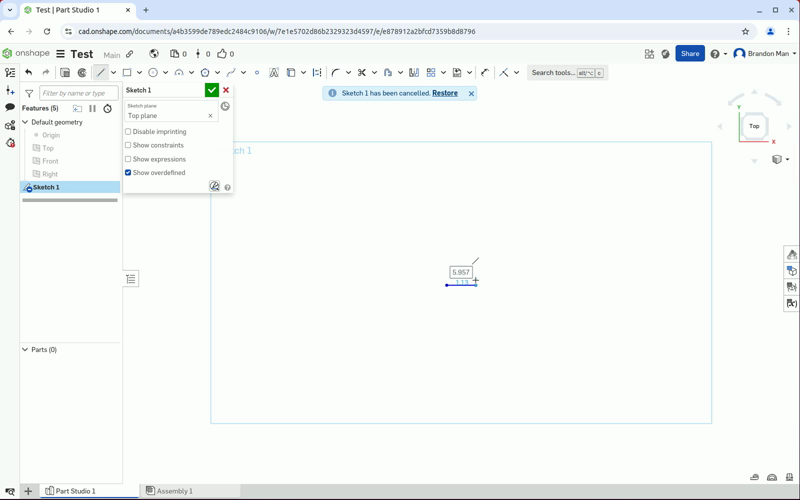
scroll(6)
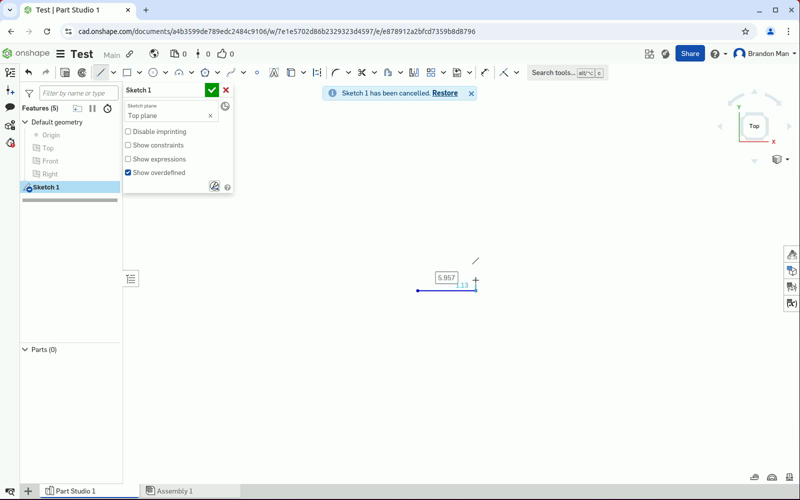
scroll(6)
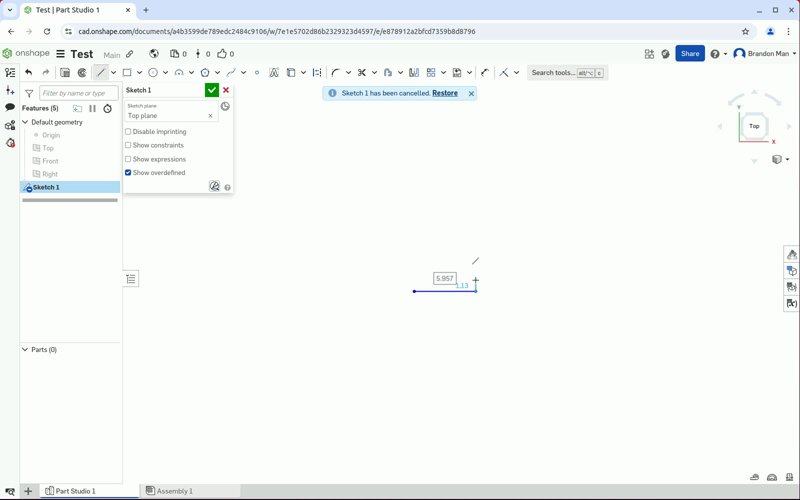
scroll(6)
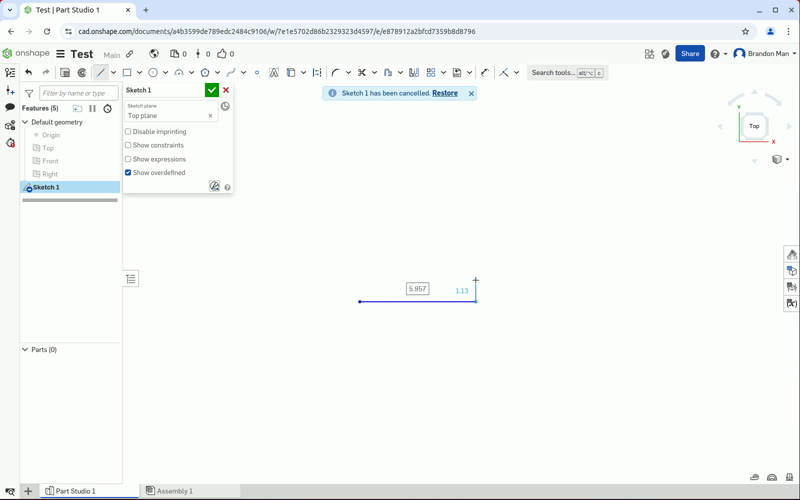
scroll(6)
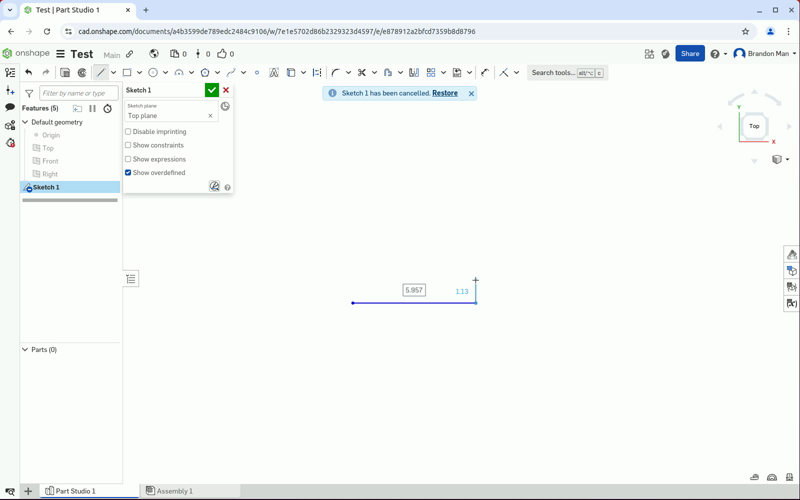
scroll(6)
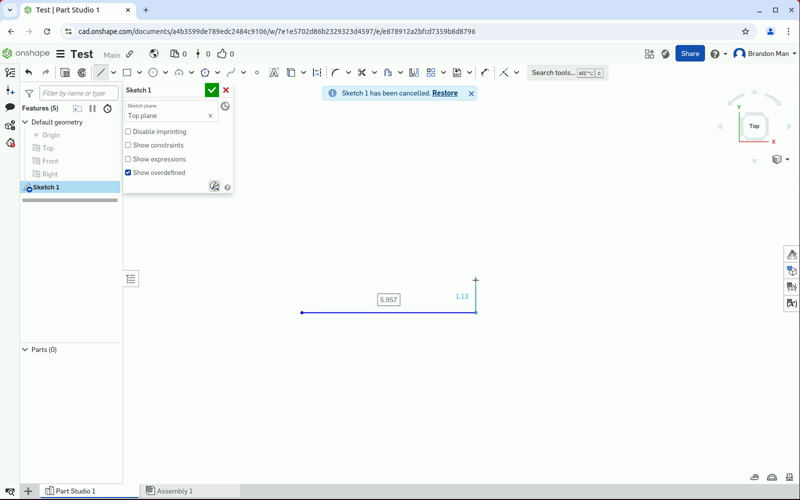
scroll(6)
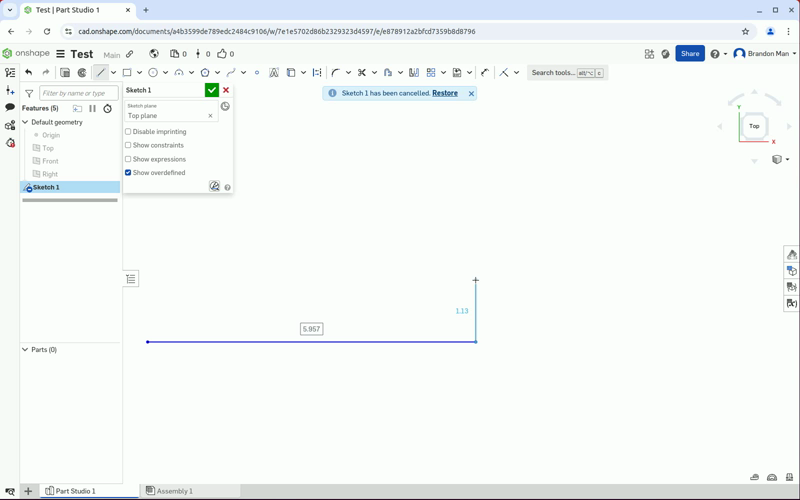
click(475, 279)
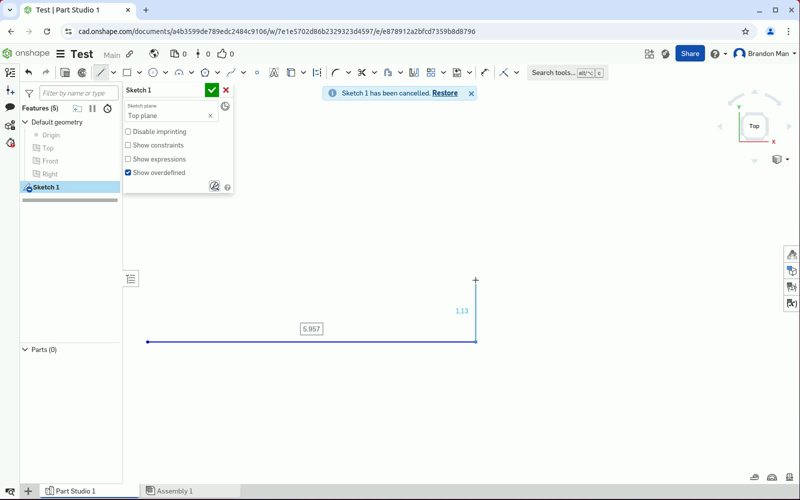
scroll(-6)
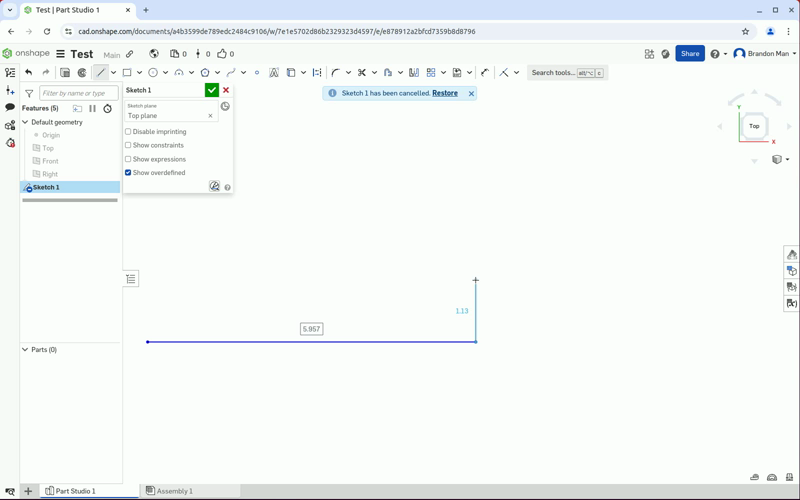
scroll(-6)
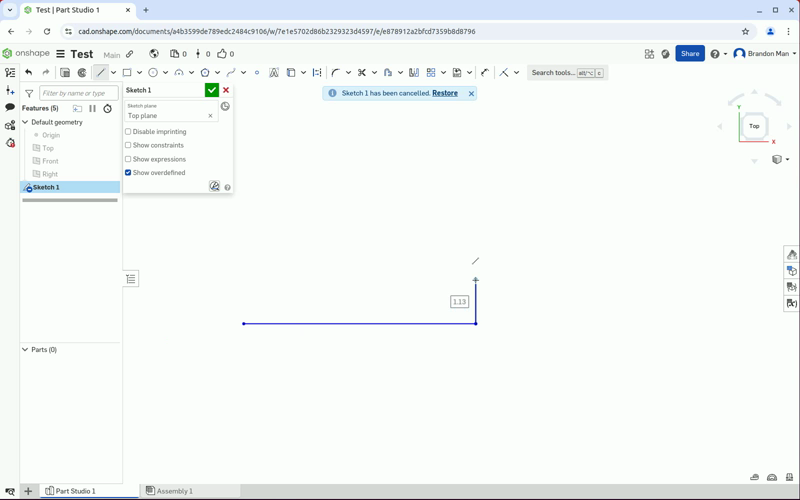
scroll(-6)
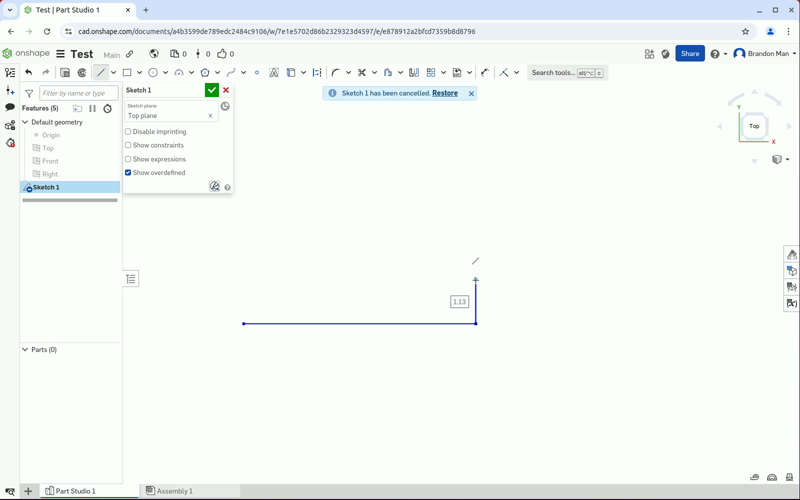
scroll(-6)
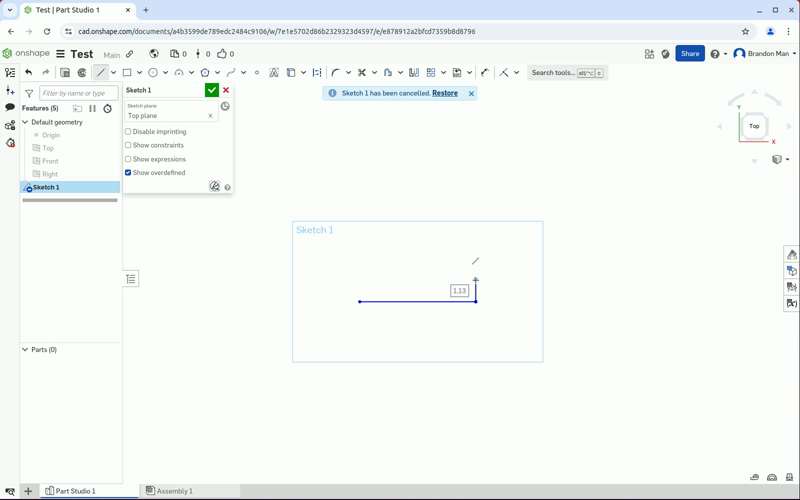
scroll(-6)
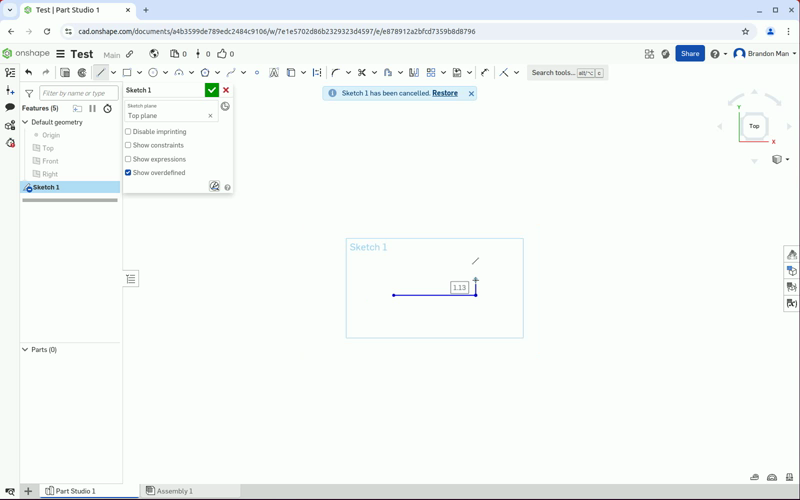
scroll(-6)
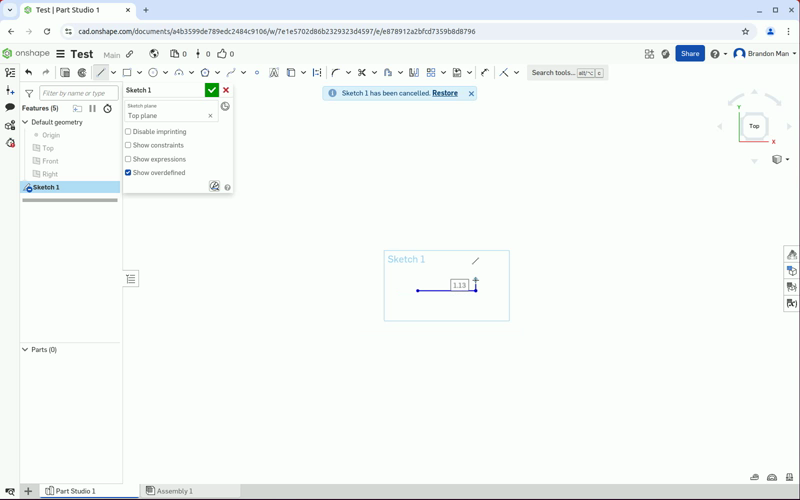
scroll(-6)
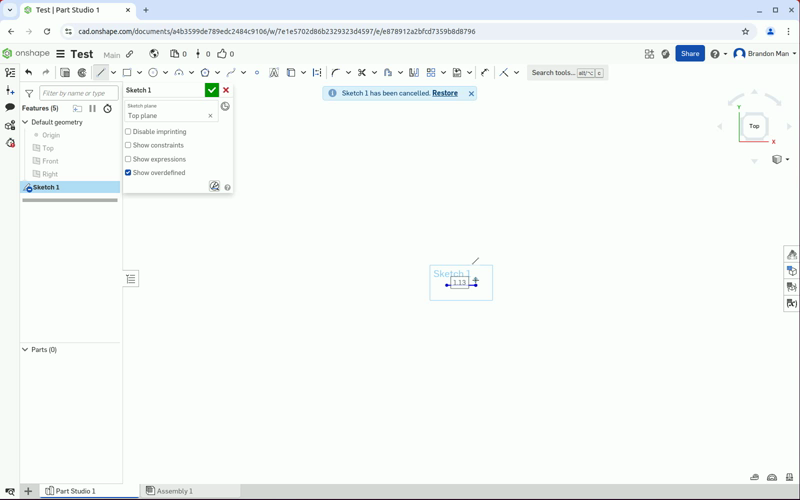
key_up(shift)
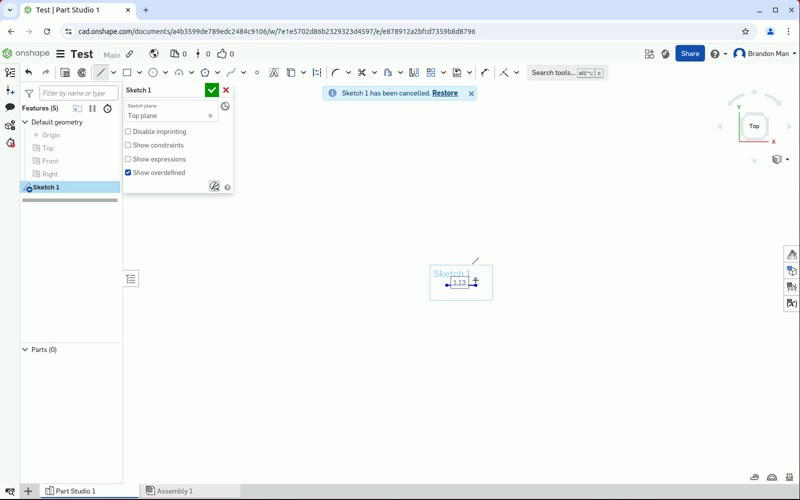
key_down(shift)
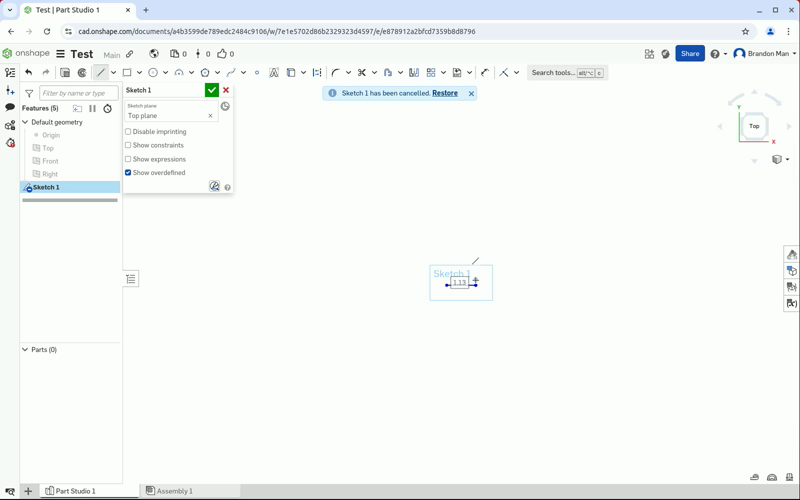
mouse_move(505, 279)
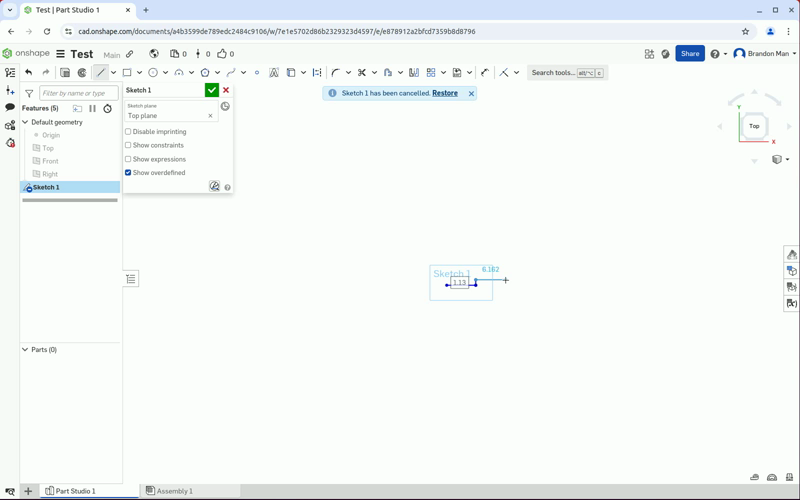
mouse_move(446, 279)
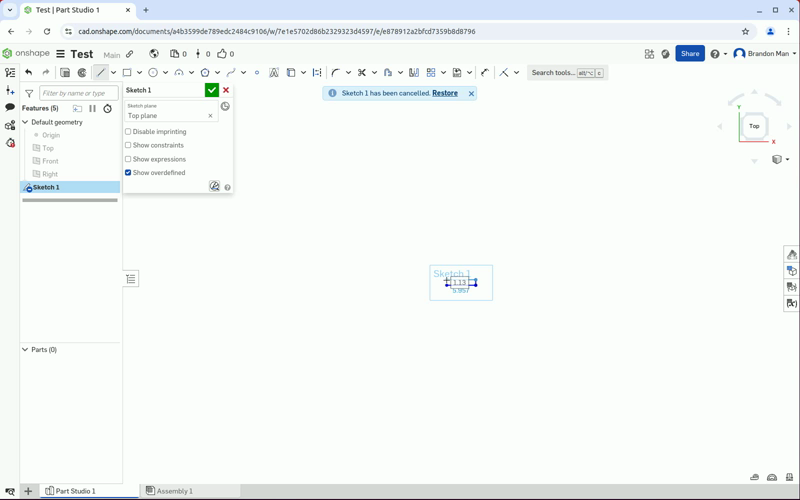
click(446, 279)
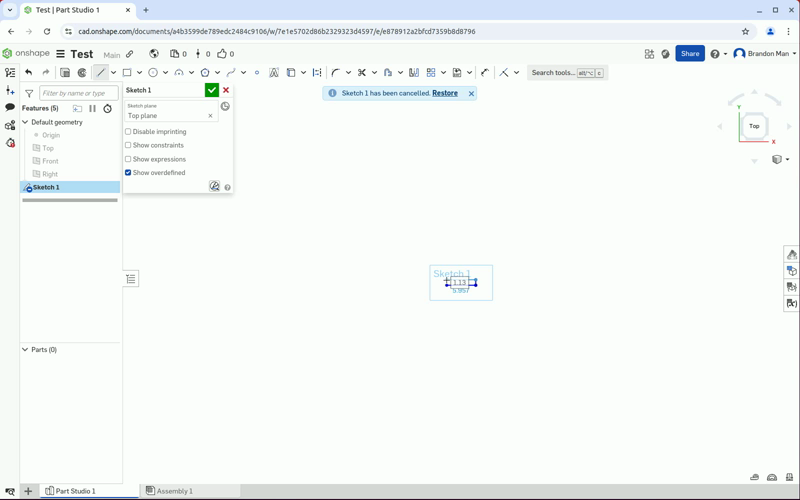
key_up(shift)
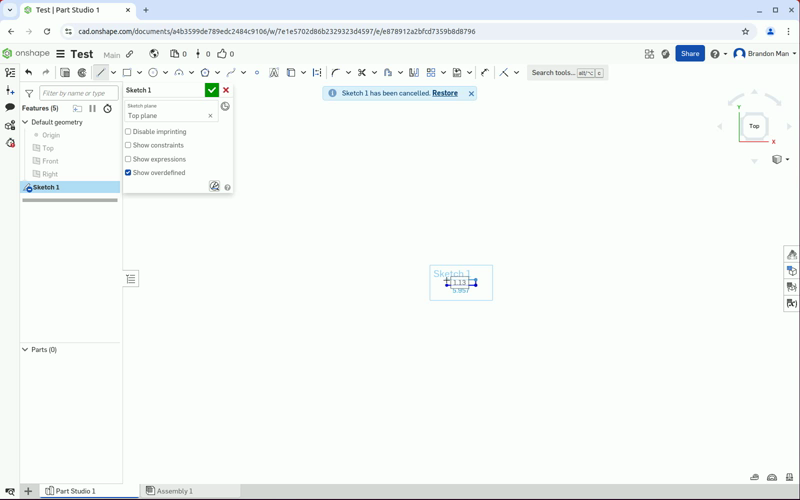
mouse_move(476, 279)
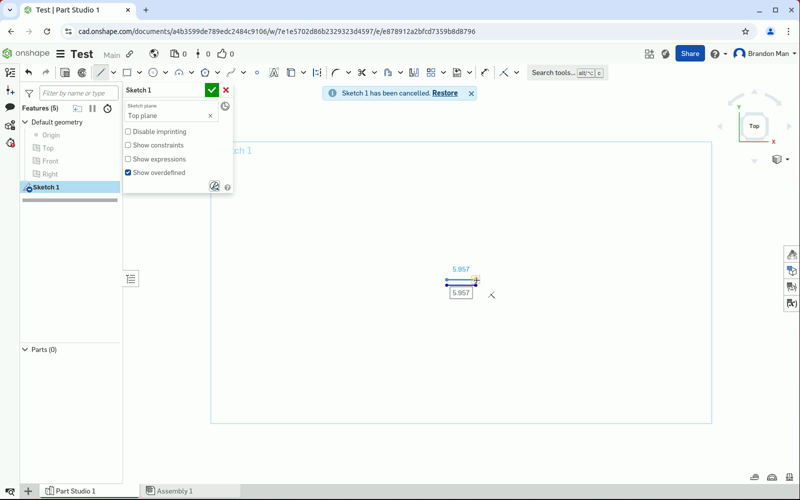
key_down(shift)
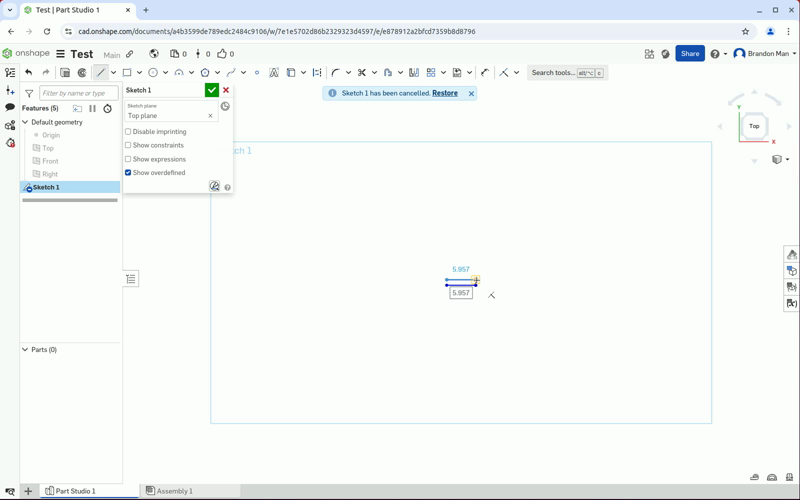
mouse_move(446, 285)
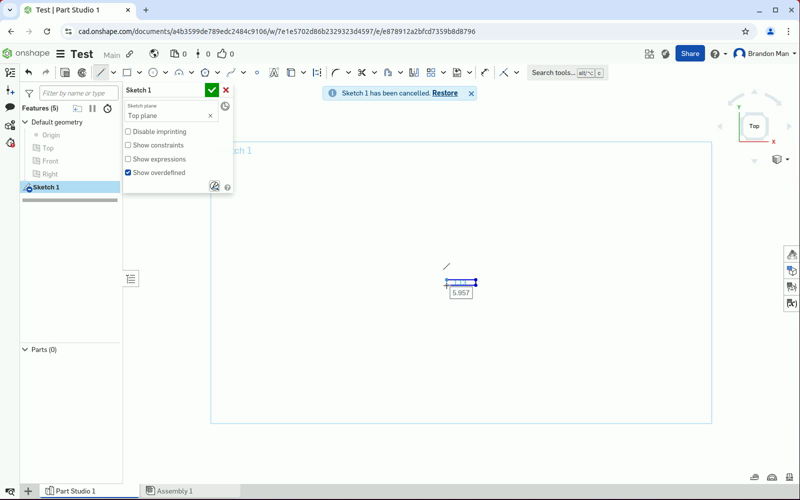
scroll(6)
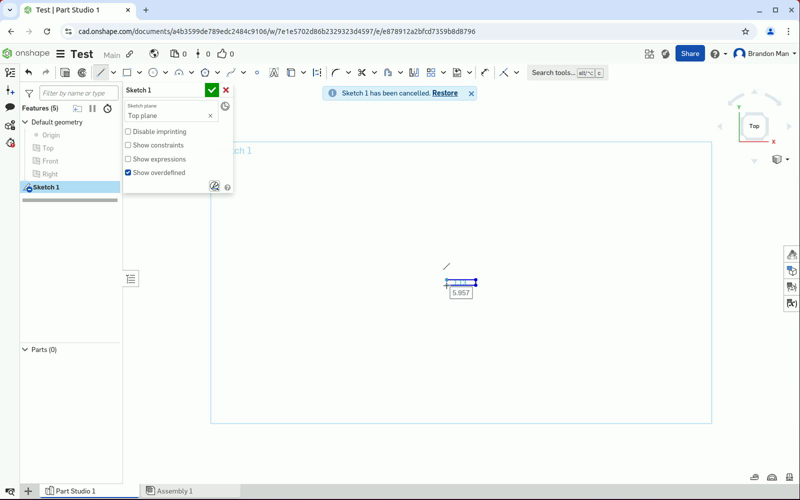
scroll(6)
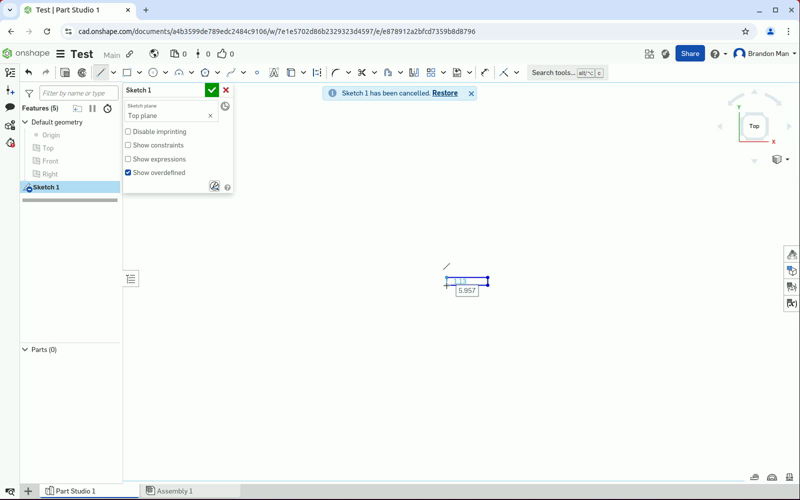
scroll(6)
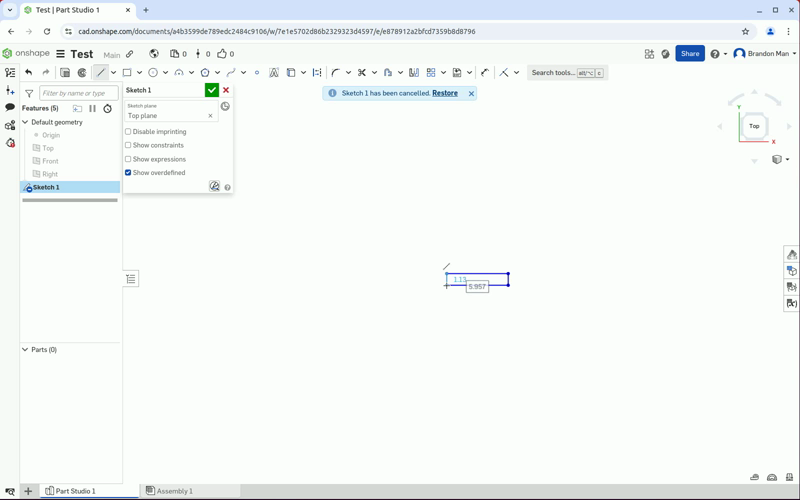
scroll(6)
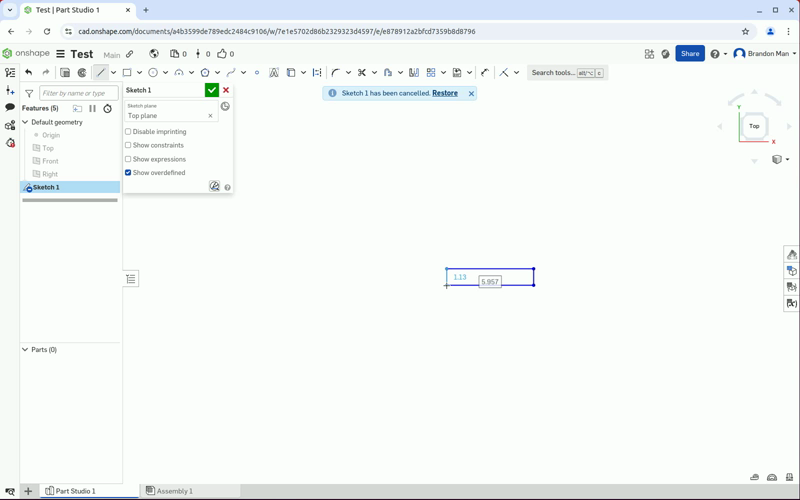
scroll(6)
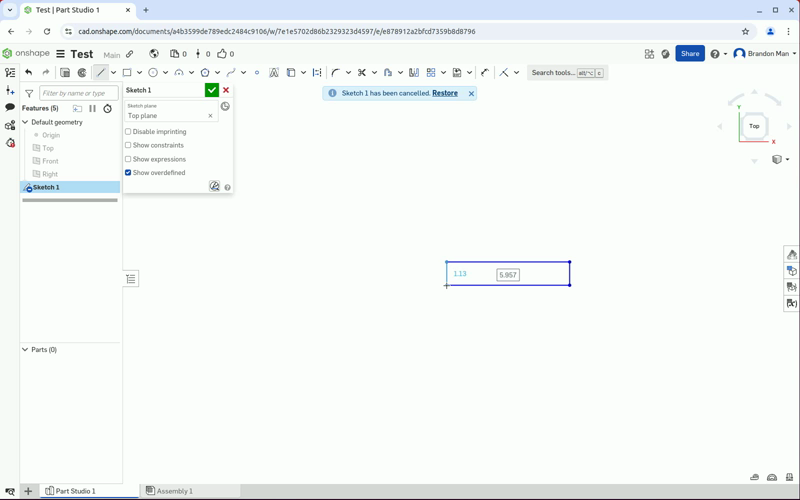
scroll(6)
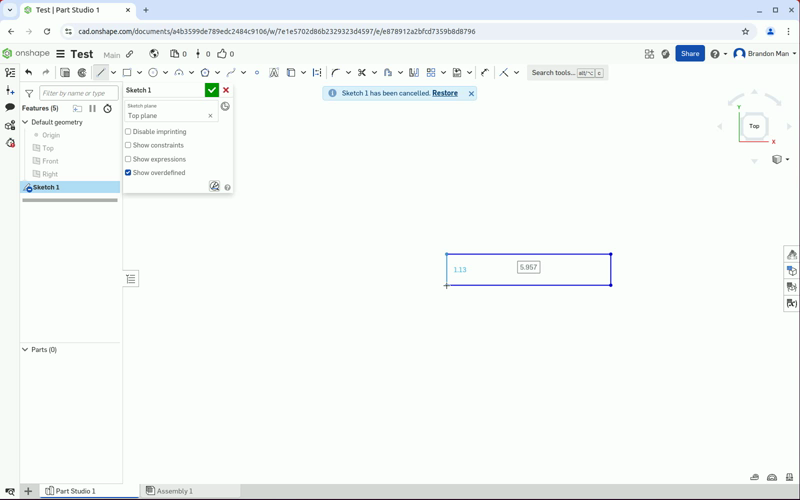
scroll(6)
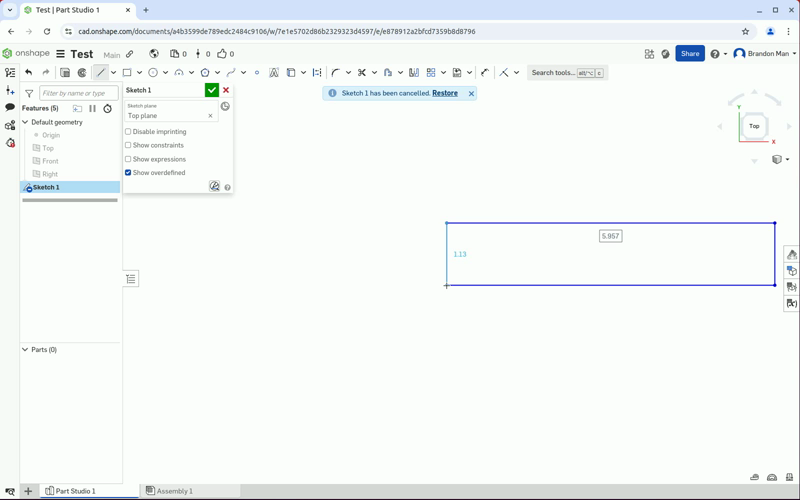
key_up(shift)
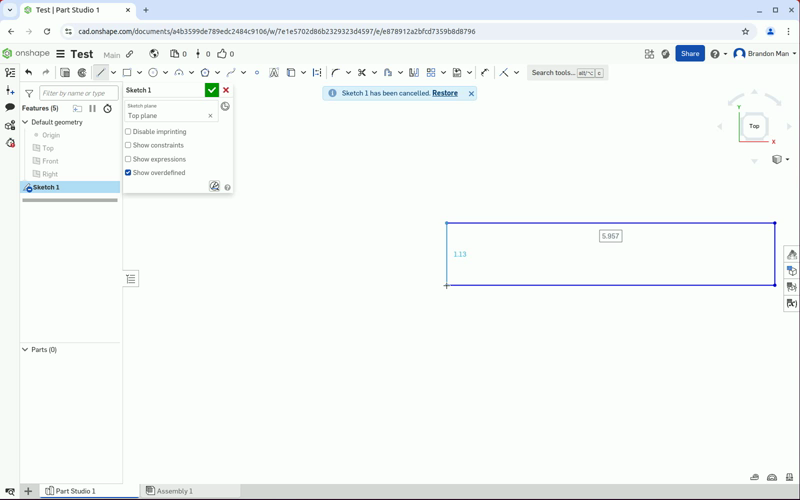
click(446, 285)
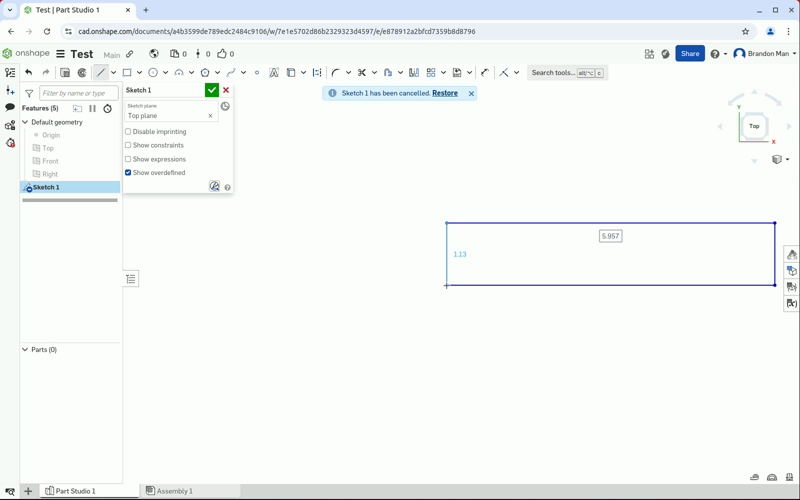
scroll(-6)
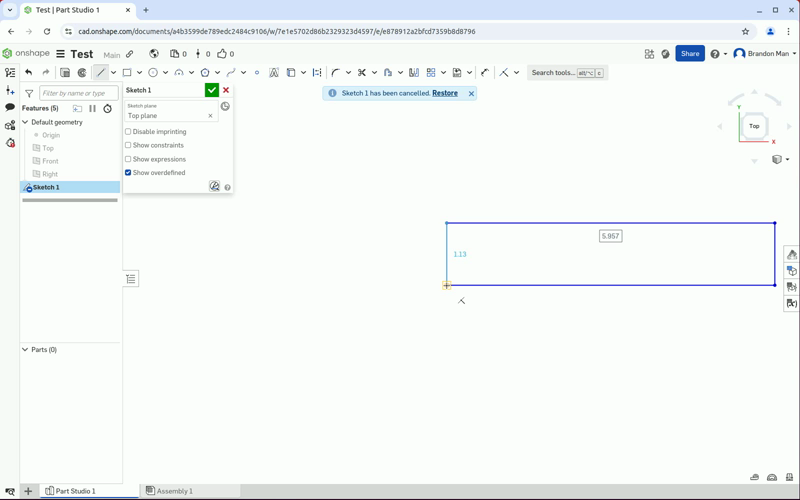
scroll(-6)
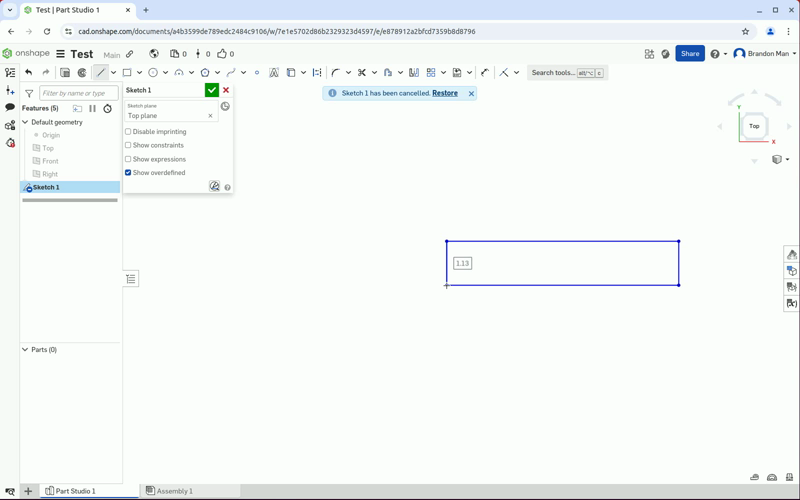
scroll(-6)
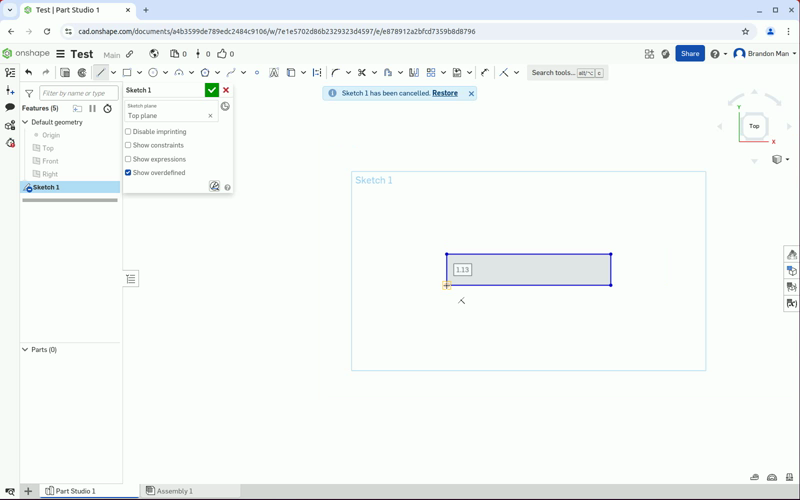
scroll(-6)
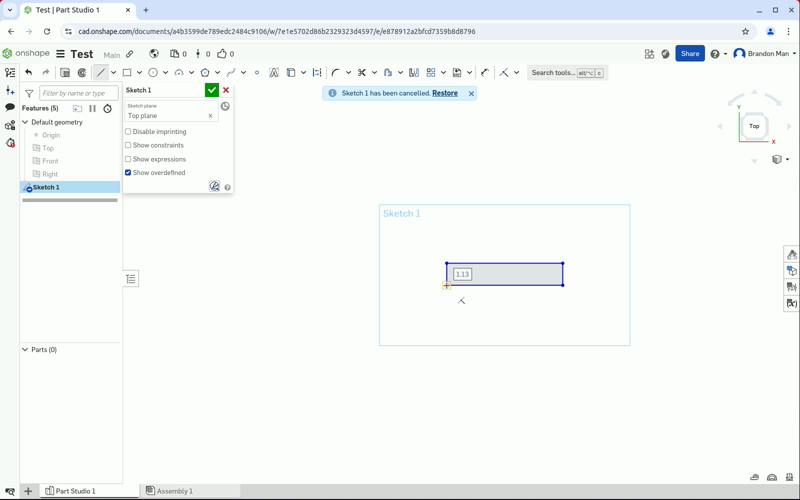
scroll(-6)
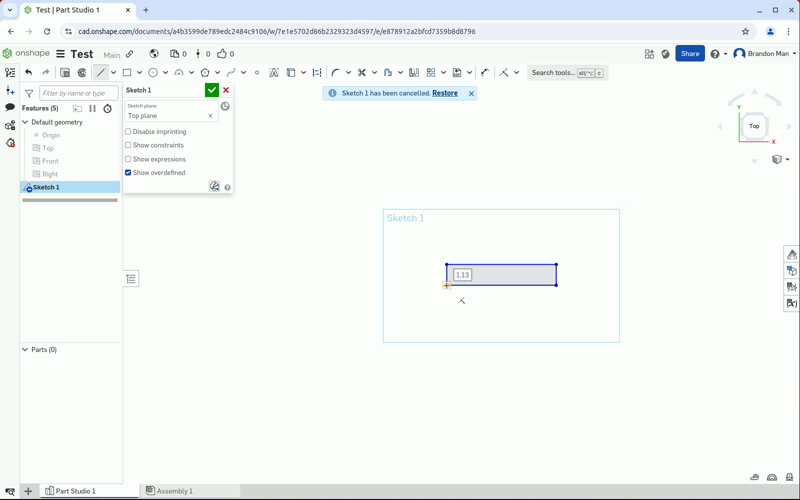
scroll(-6)
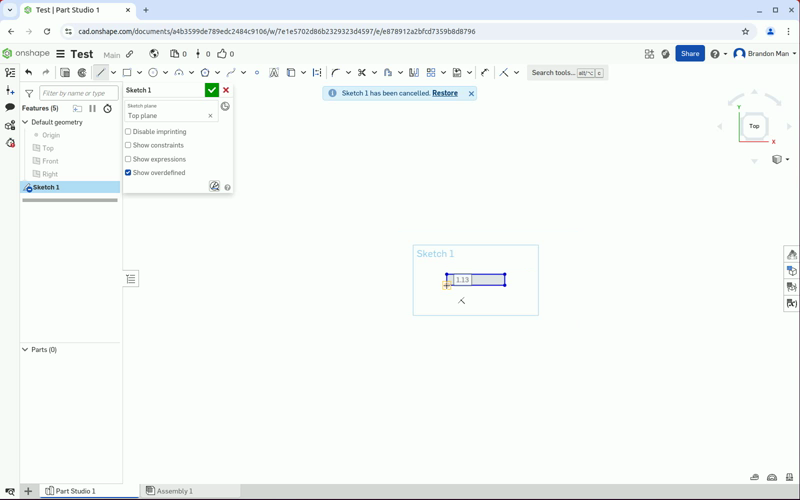
scroll(-6)
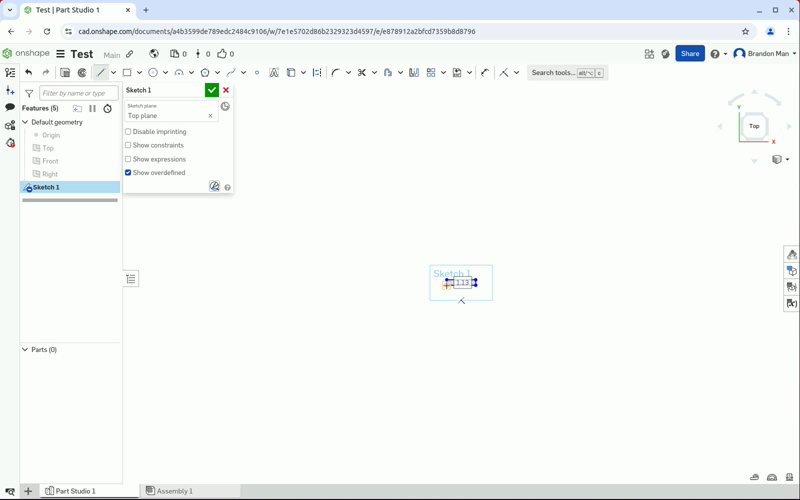
key(esc)
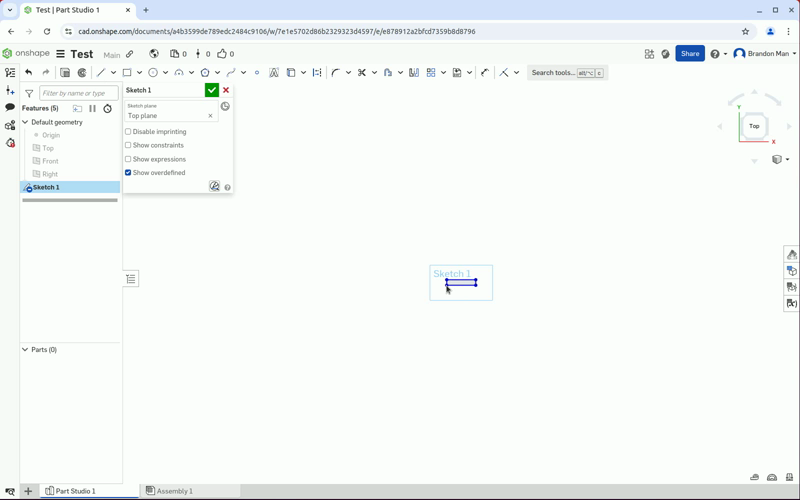
mouse_move(470, 282)
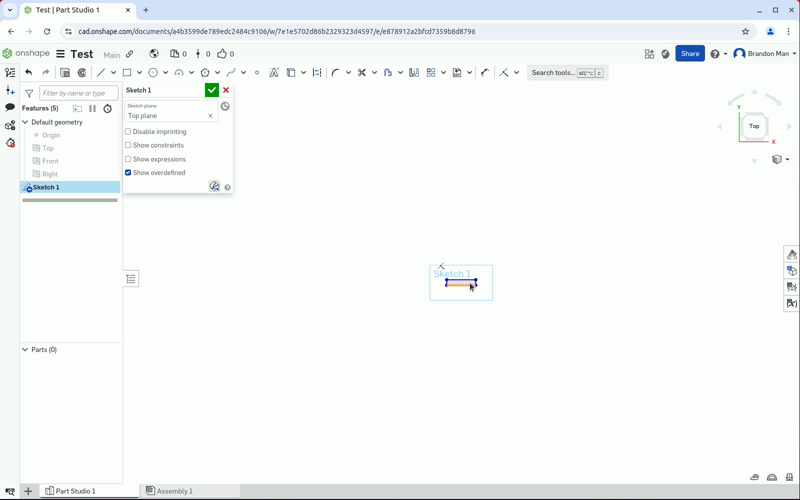
scroll(6)
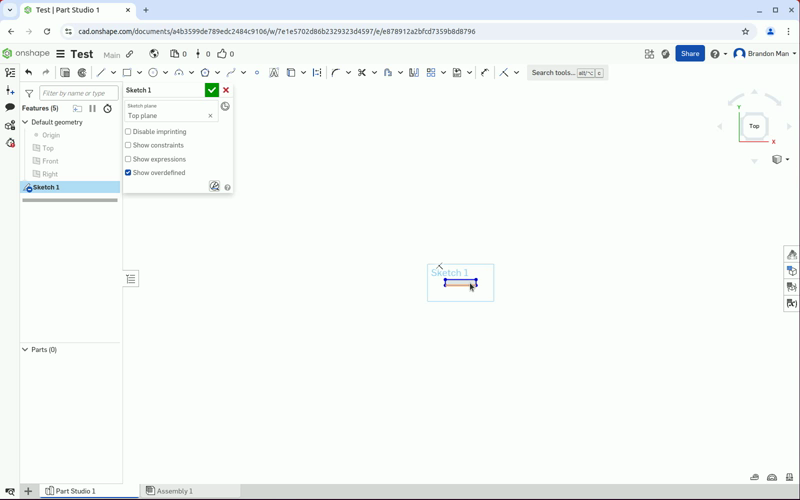
scroll(6)
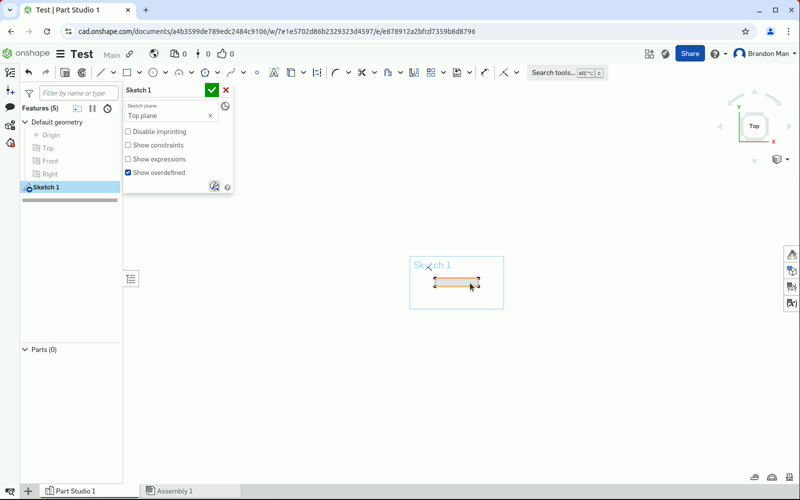
scroll(6)
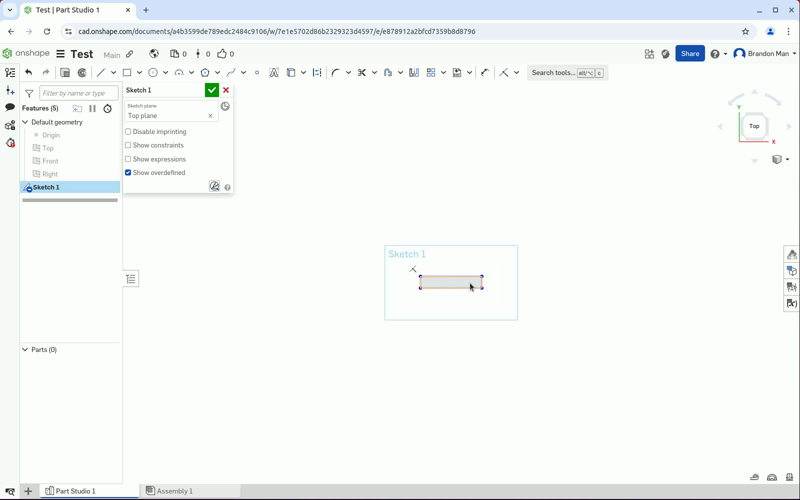
scroll(6)
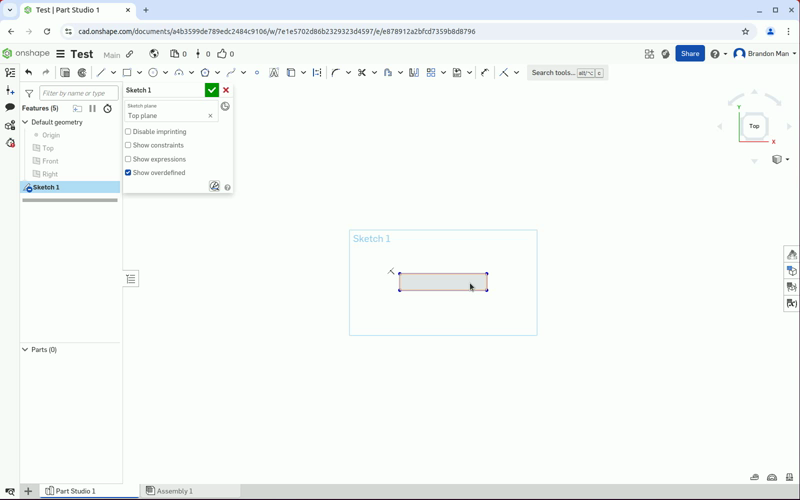
scroll(6)
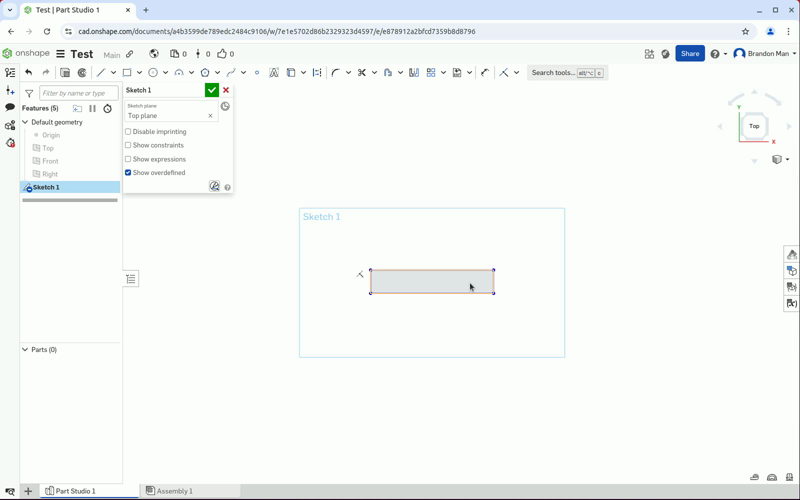
scroll(6)
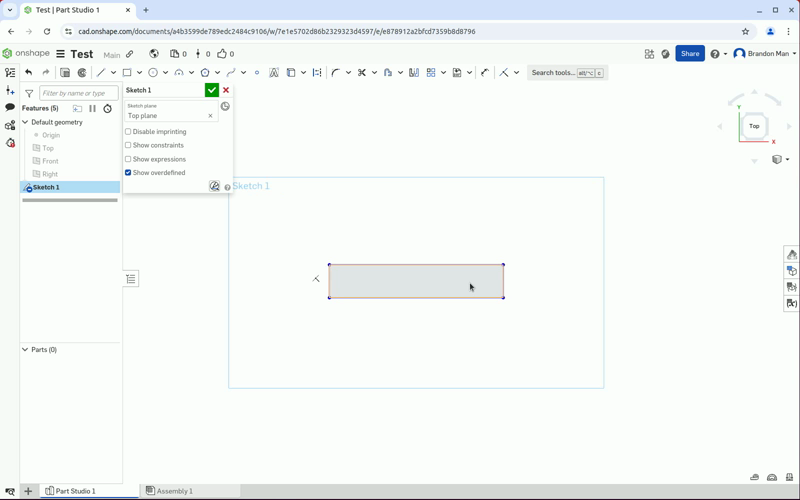
scroll(6)
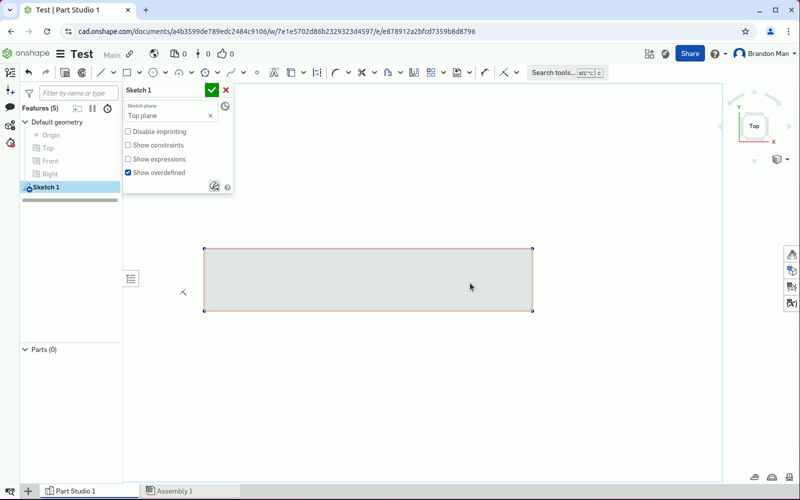
click(470, 282)
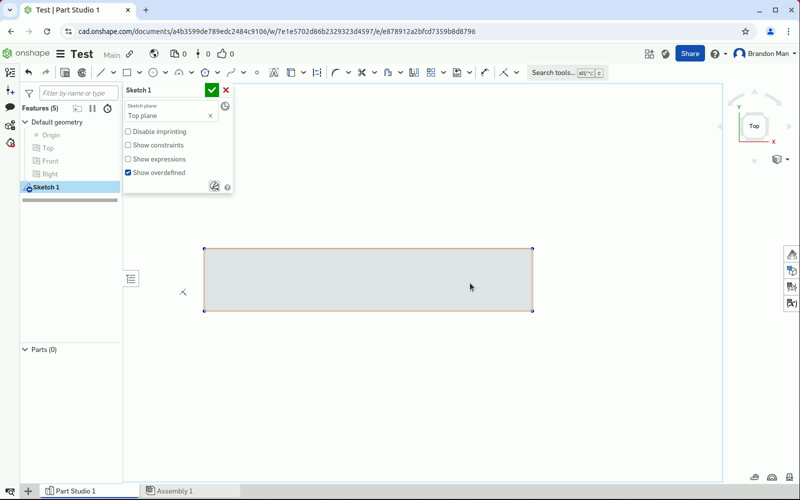
scroll(-6)
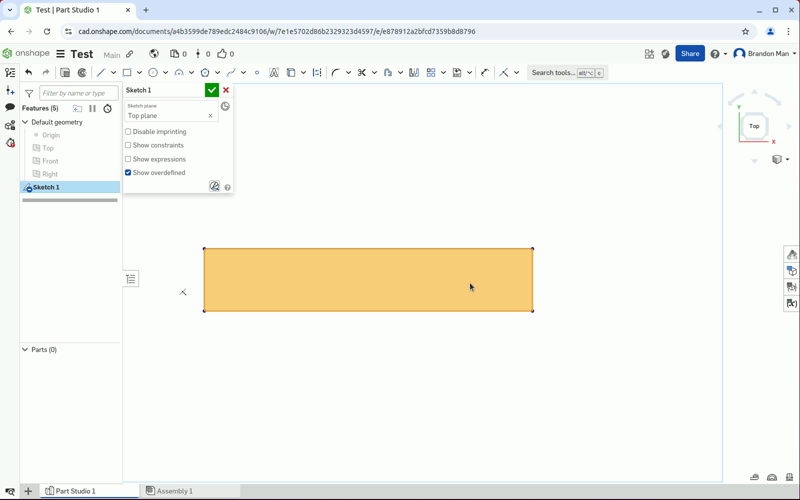
scroll(-6)
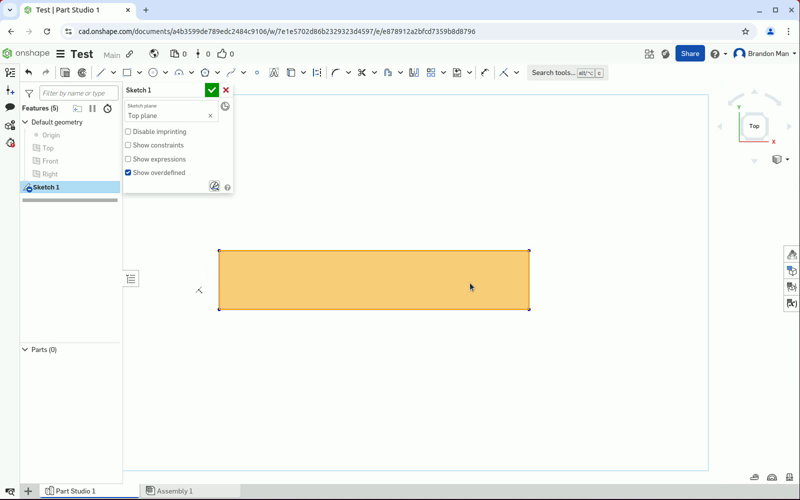
scroll(-6)
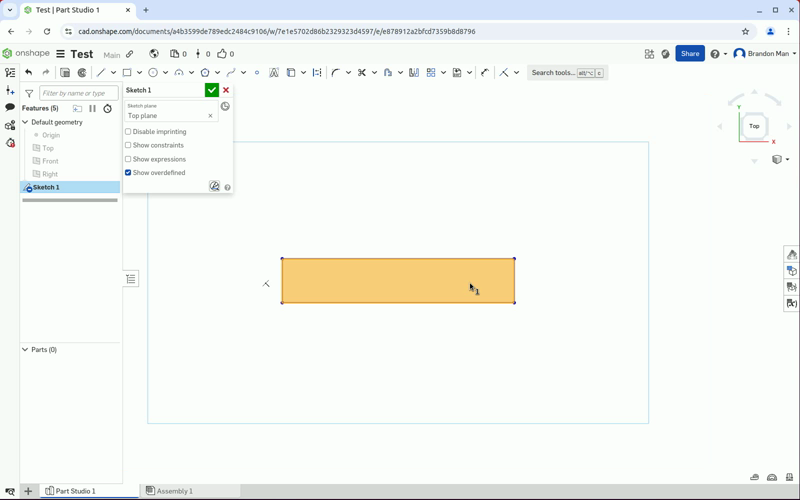
scroll(-6)
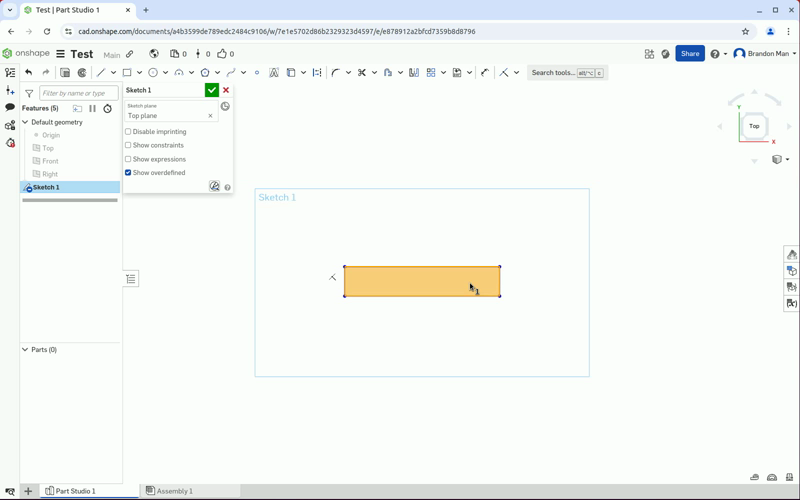
scroll(-6)
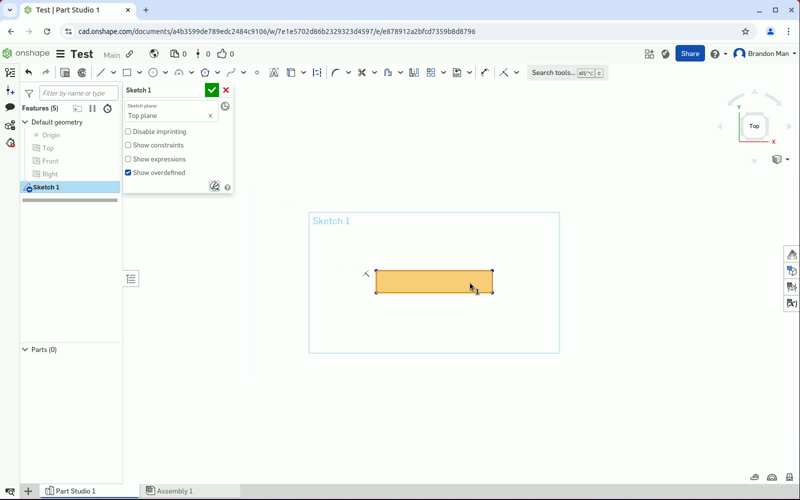
scroll(-6)
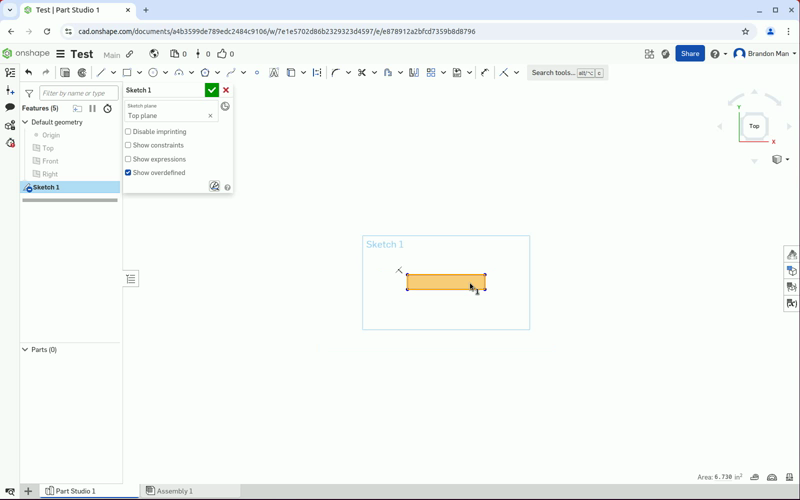
scroll(-6)
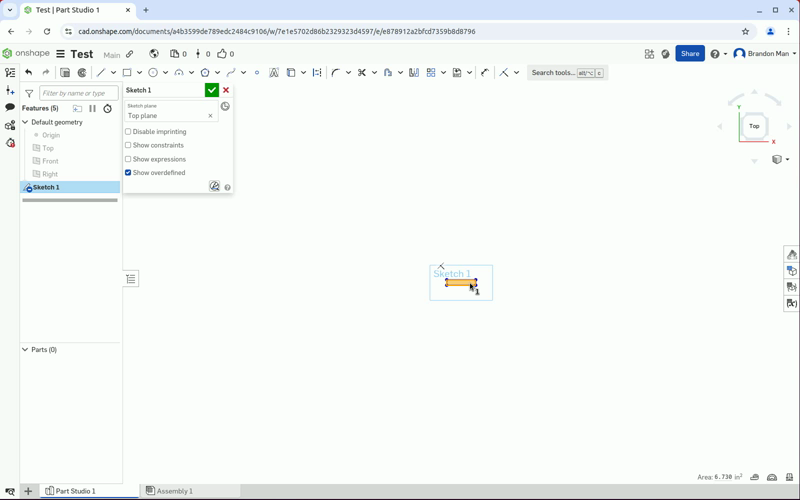
mouse_move(73, 352)
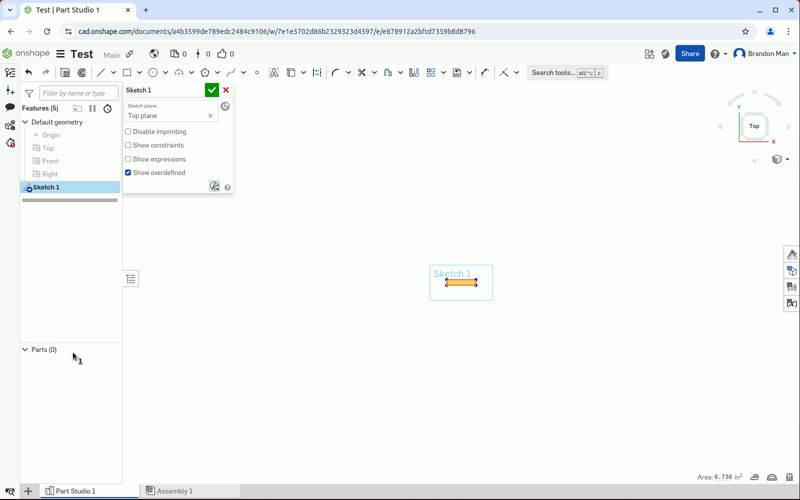
key(shift+y)
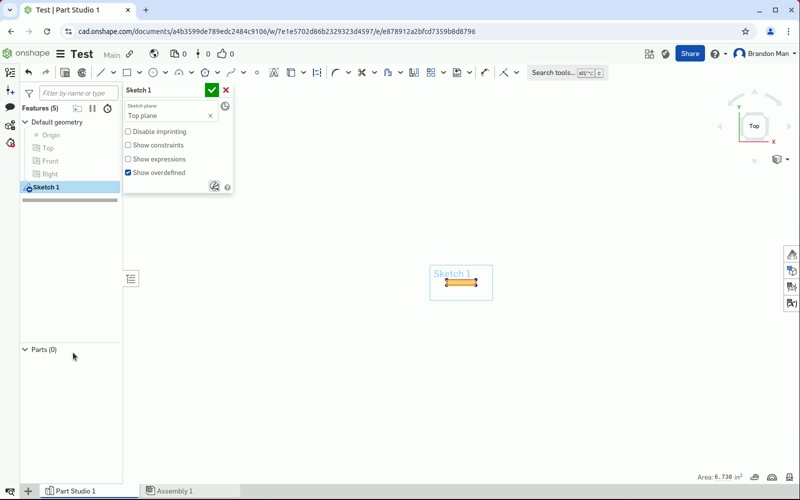
key(shift+e)
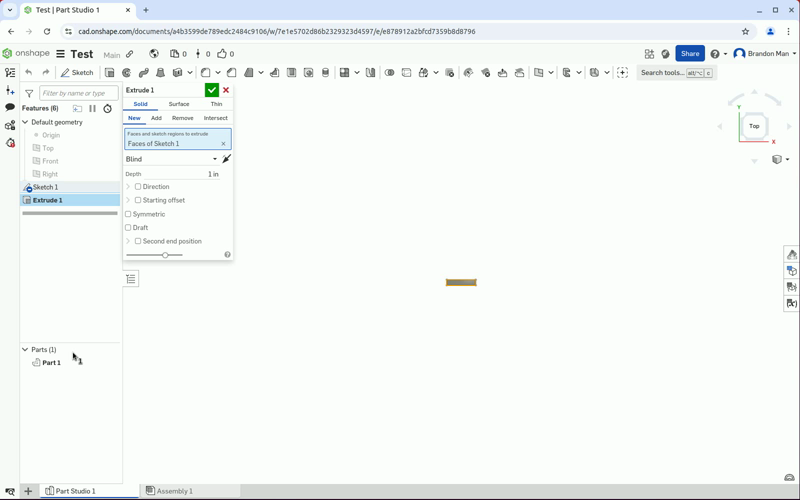
mouse_move(143, 106)
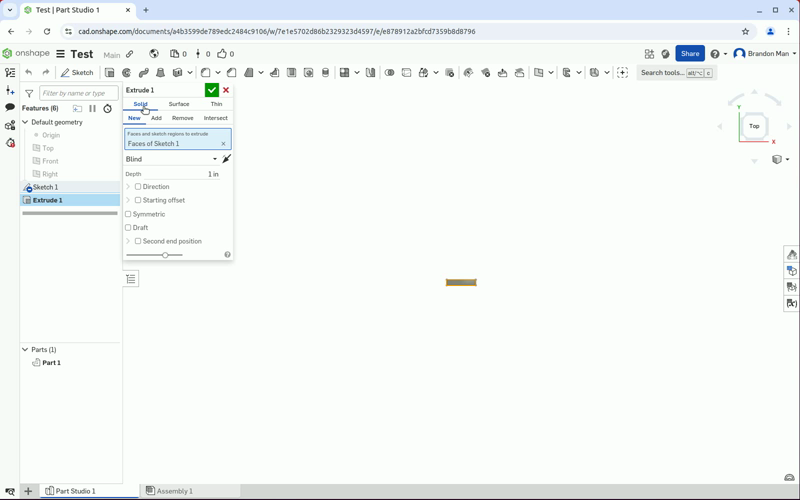
click(143, 106)
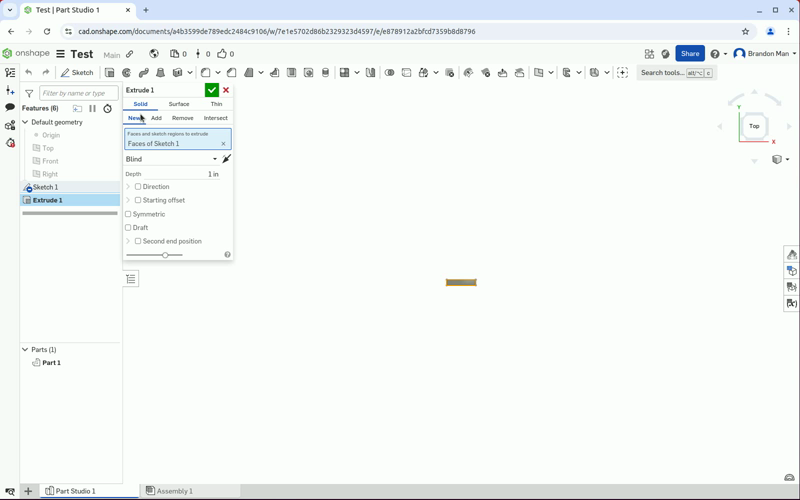
mouse_move(137, 120)
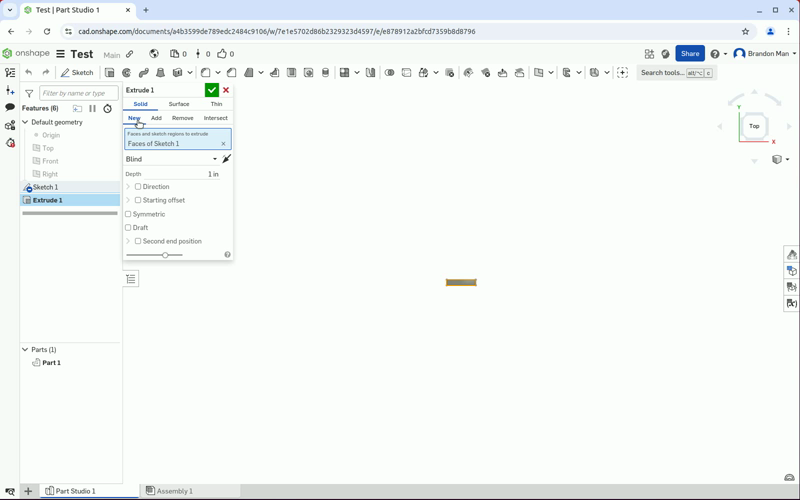
click(137, 120)
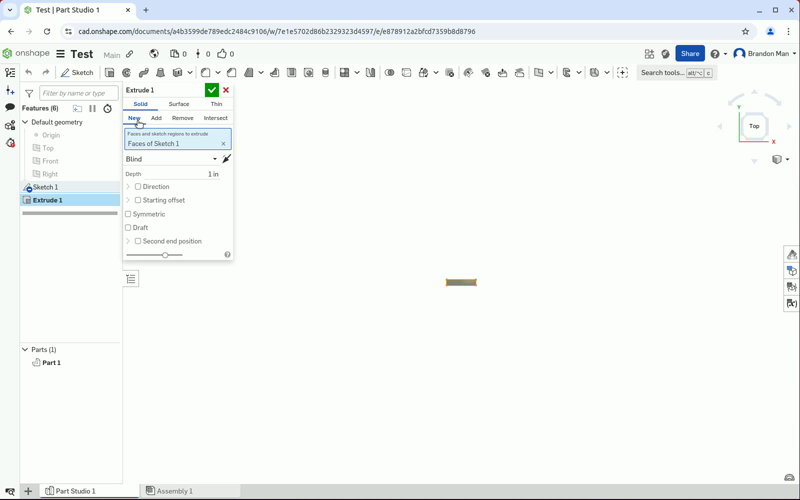
key(tab, 4)
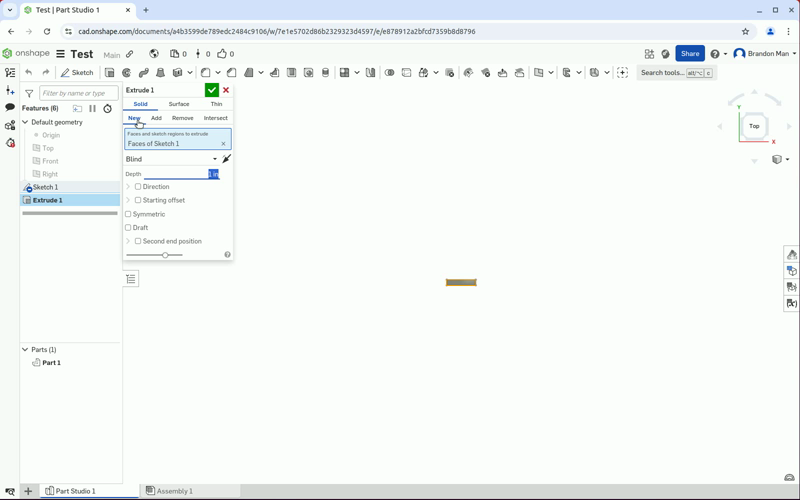
text(20.22)
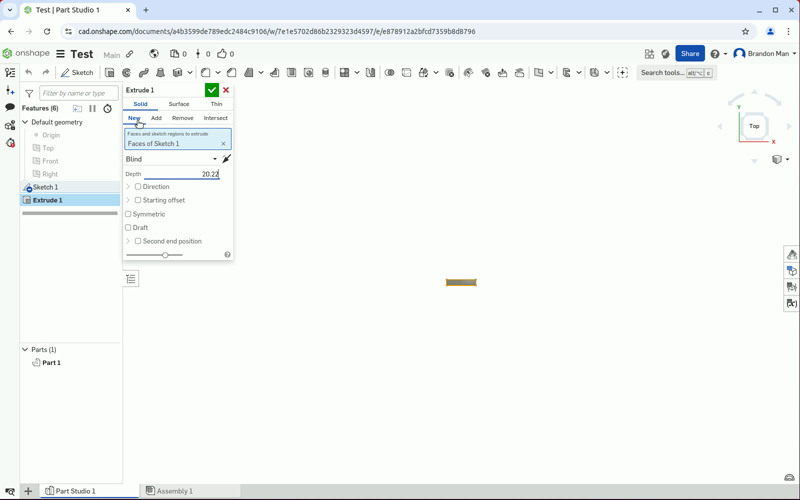
key(enter)
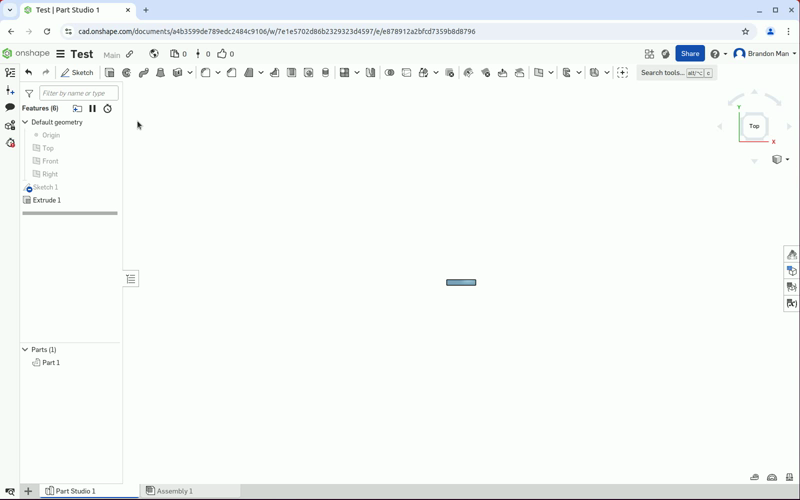
key(shift+h)
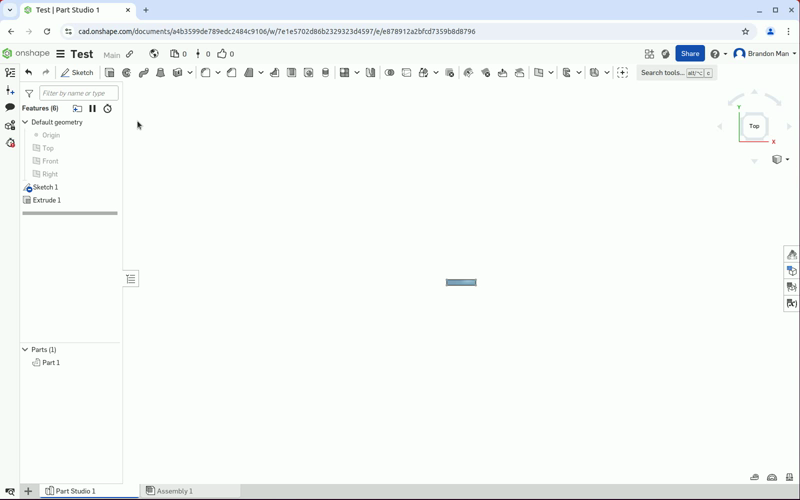
key(shift+h)
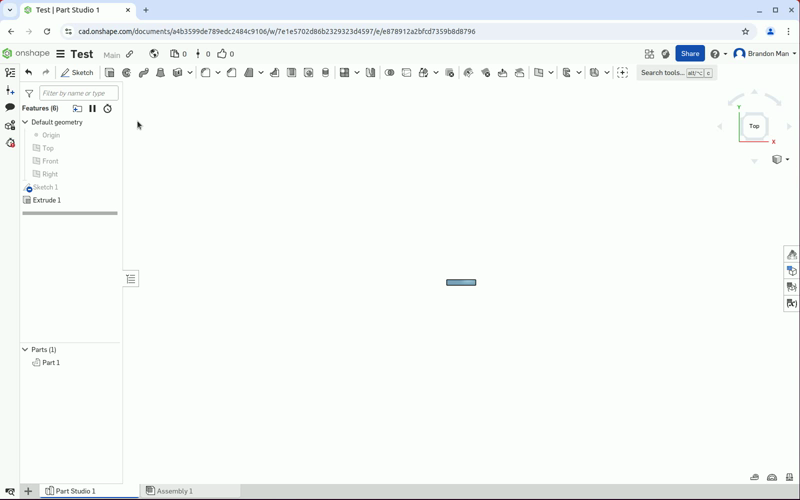
mouse_move(73, 189)
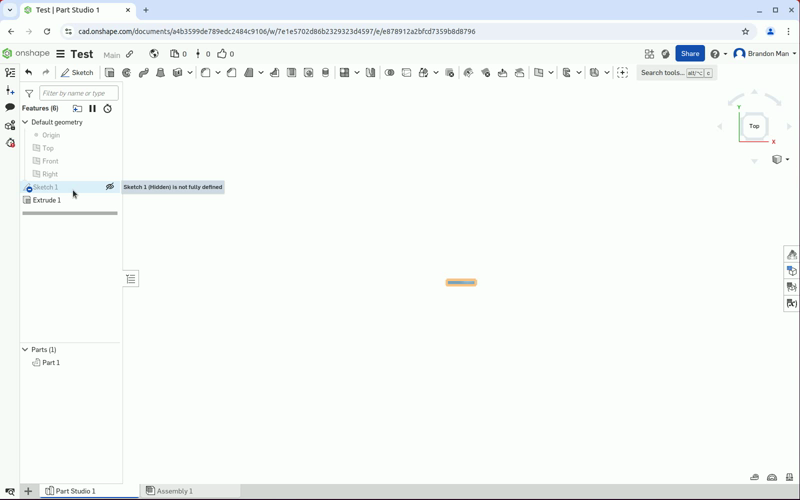
click(73, 189)
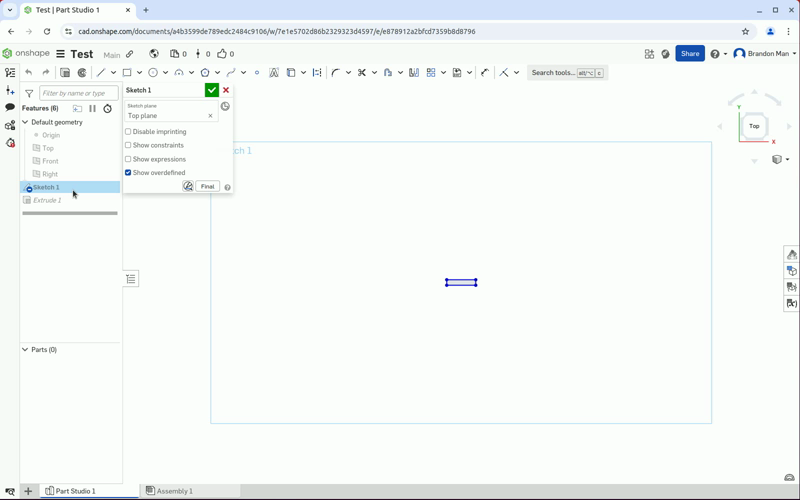
mouse_move(229, 92)
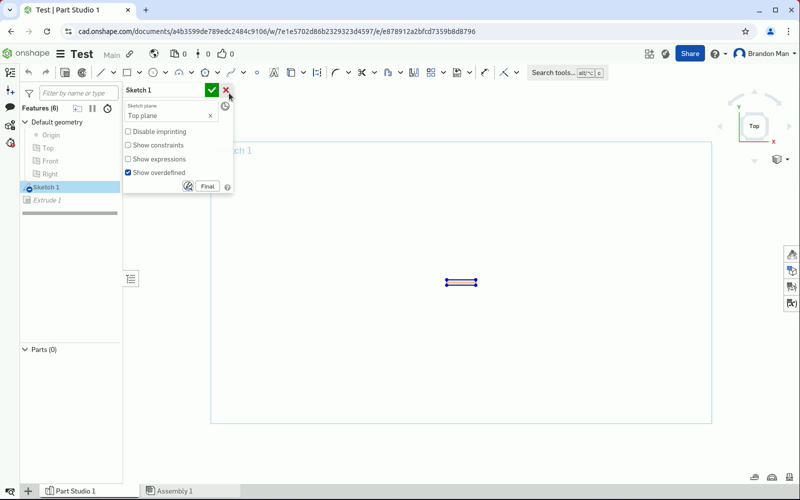
click(229, 92)
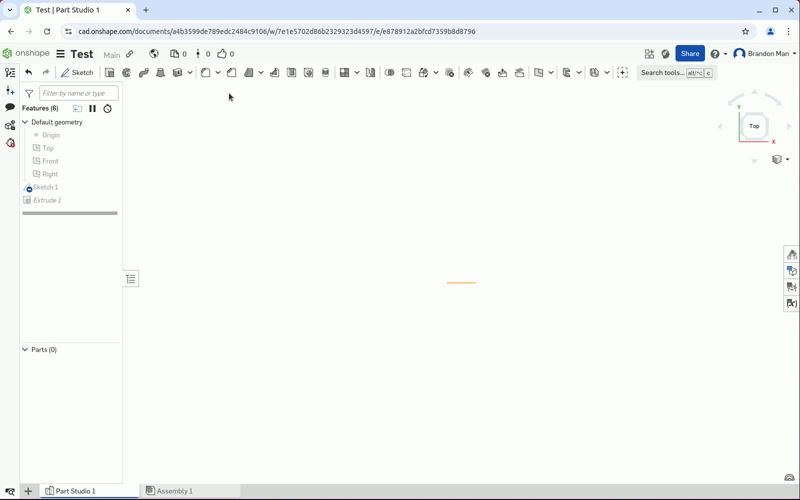
mouse_move(73, 352)
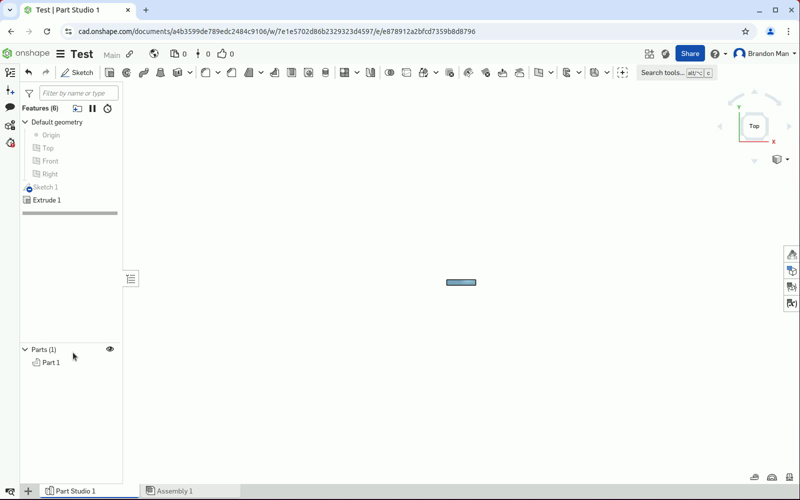
key(y)
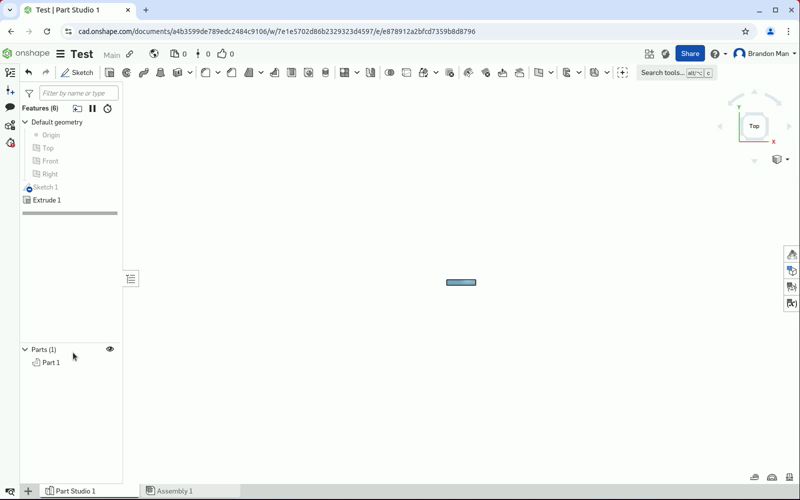
key(shift+p)
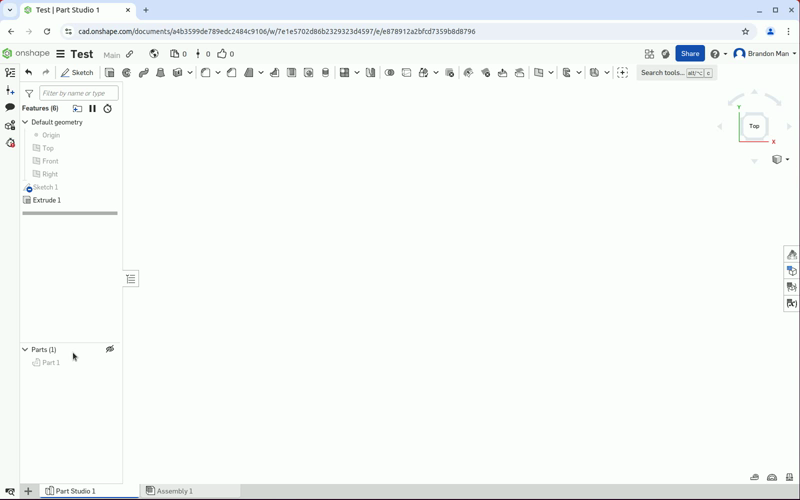
key(space)
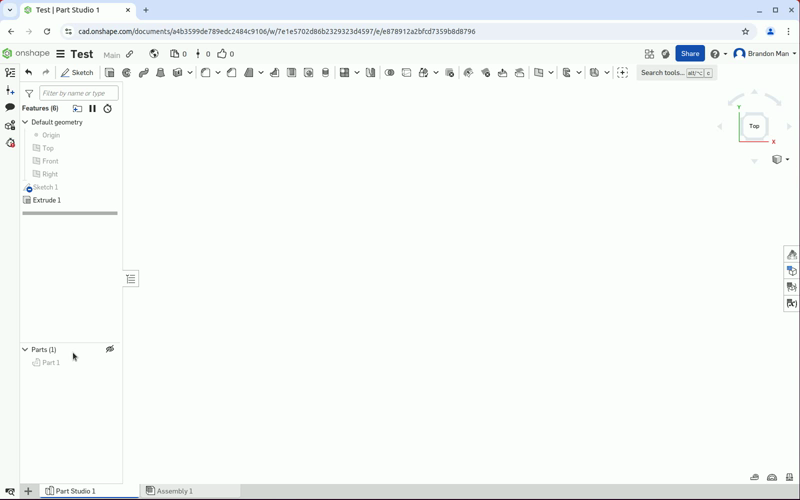
key_down(shift)
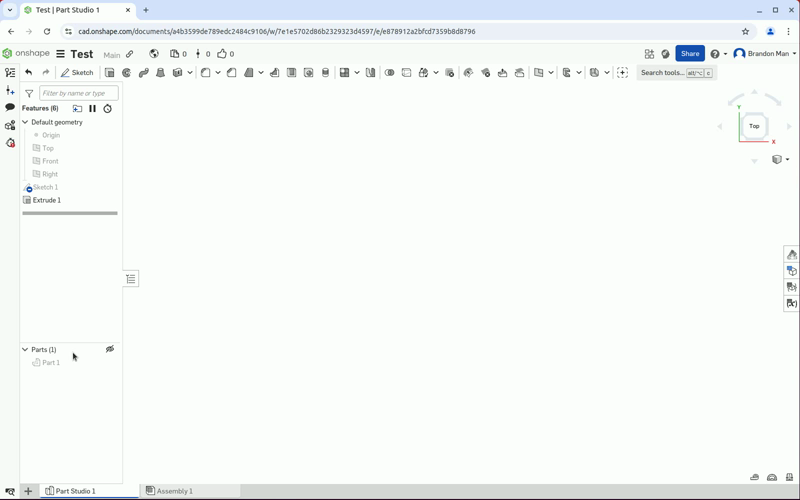
key(up)
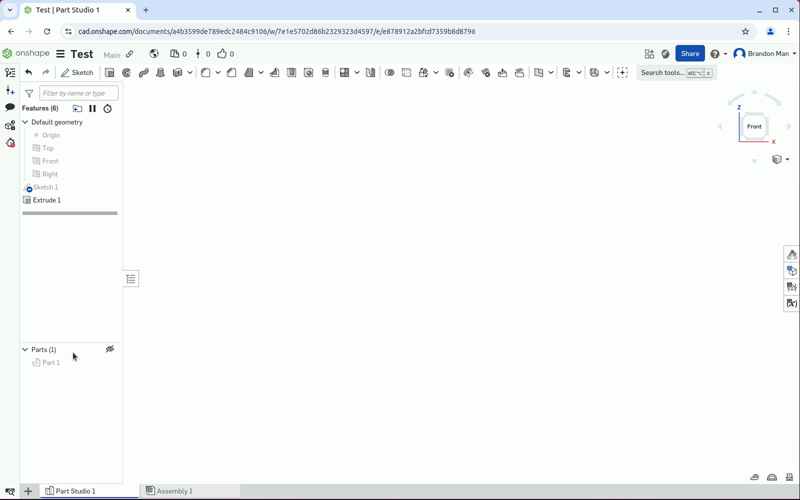
key_up(shift)
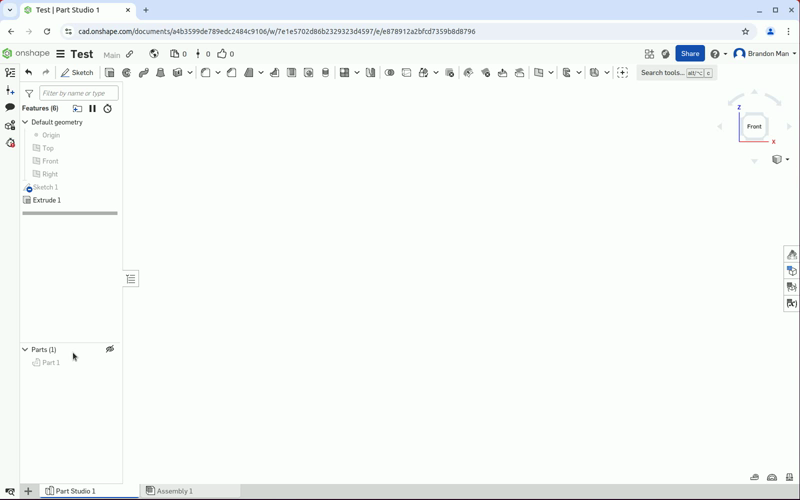
mouse_move(73, 352)
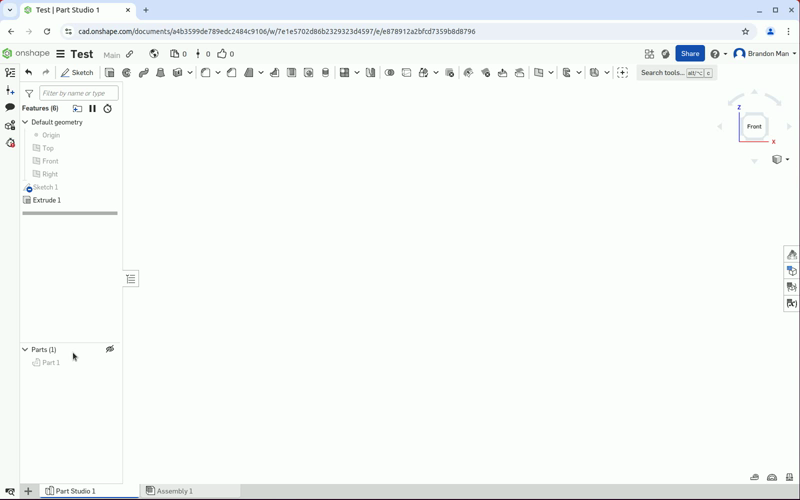
key(shift+y)
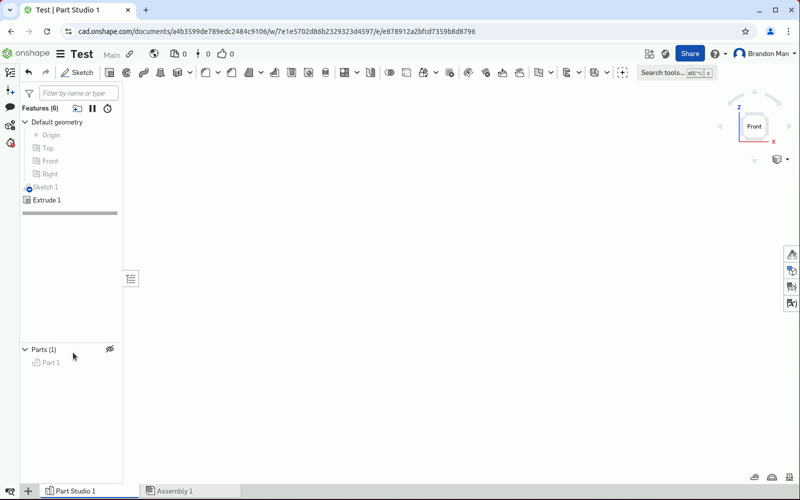
key(shift+s)
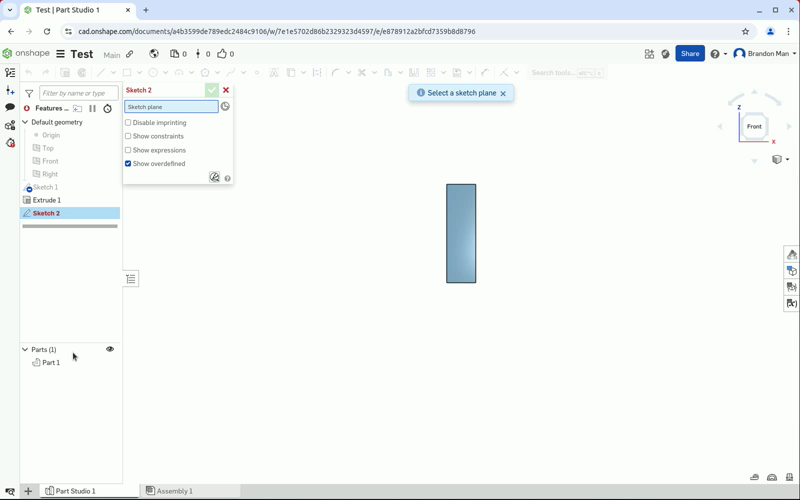
mouse_move(73, 163)
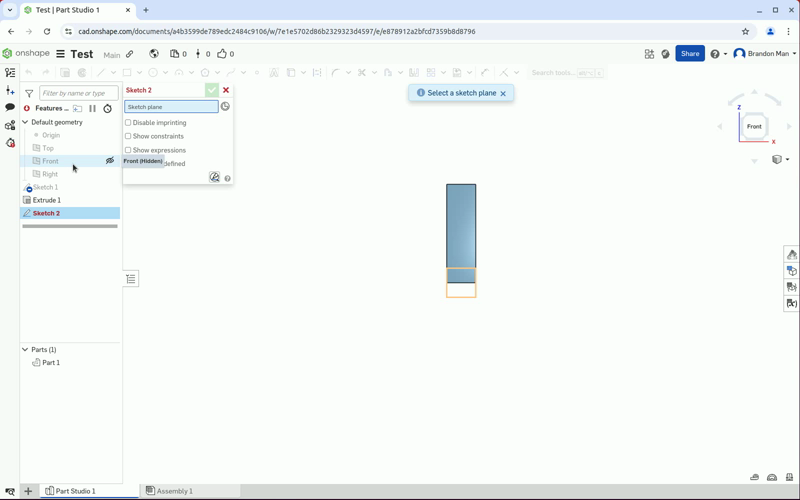
click(73, 163)
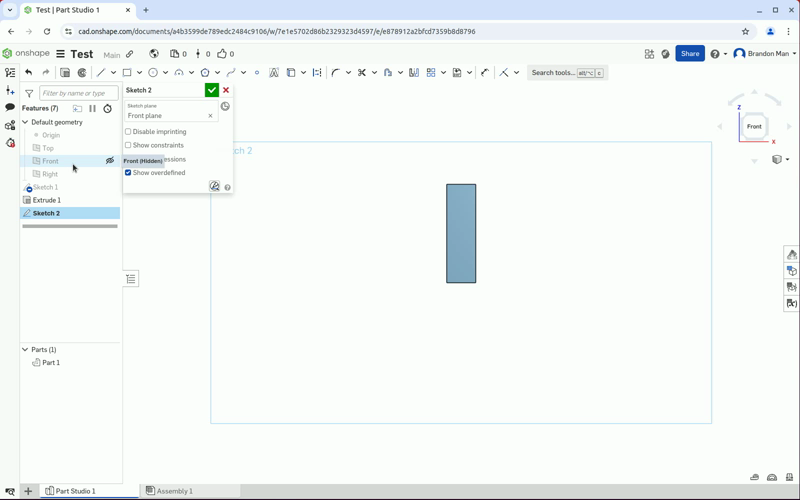
mouse_move(73, 352)
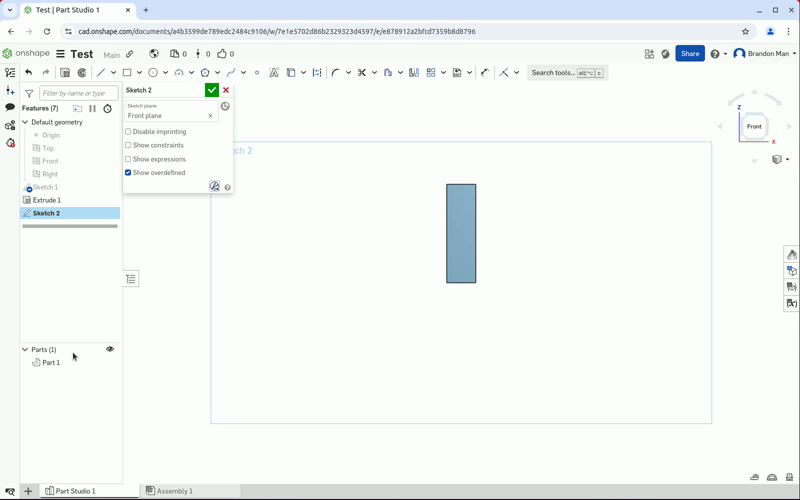
key(y)
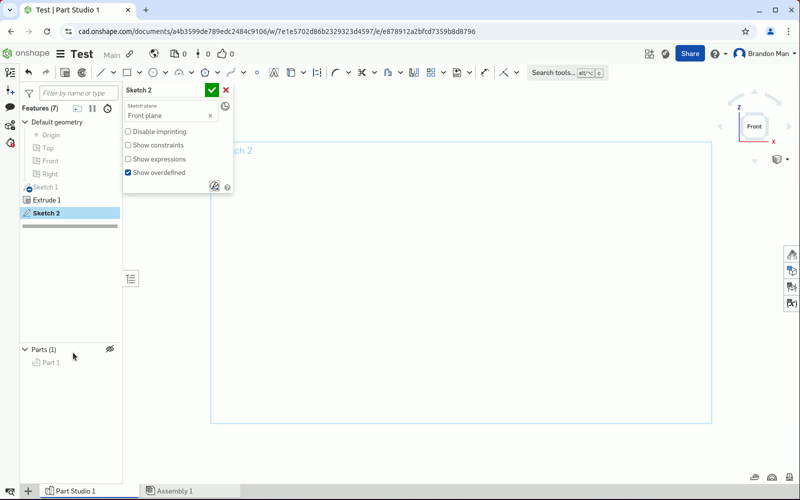
key(l)
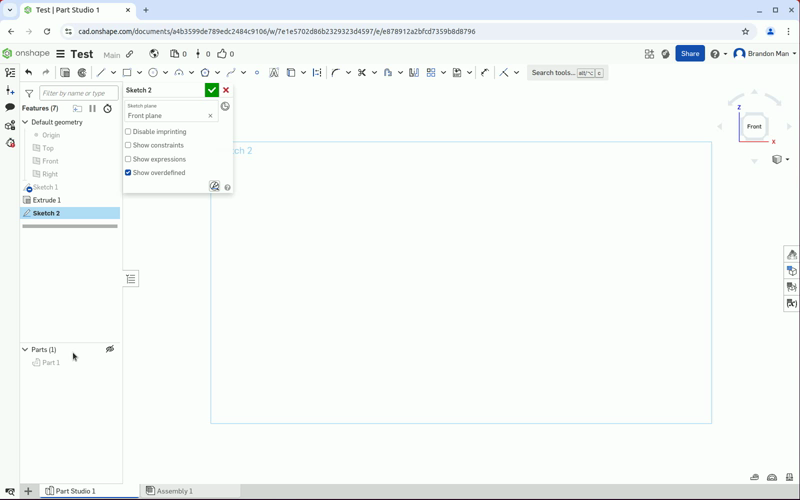
key_down(shift)
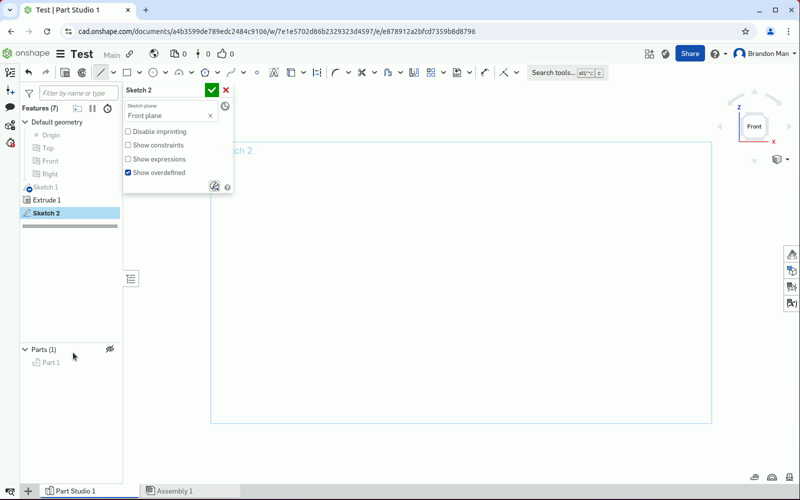
mouse_move(446, 184)
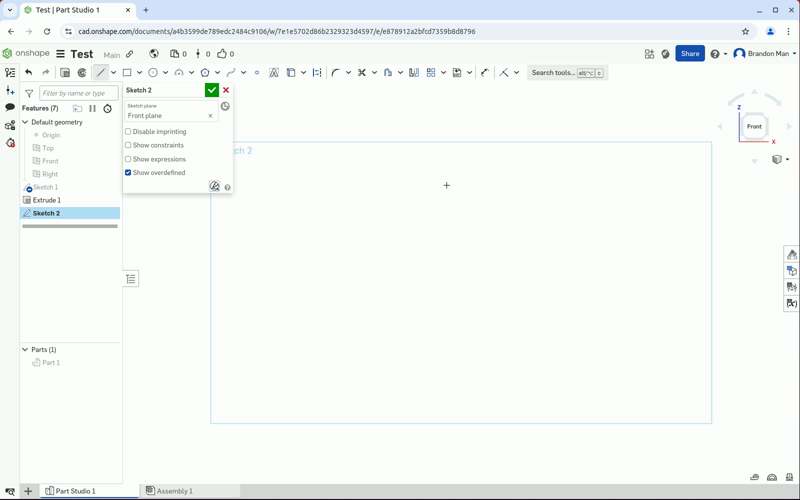
click(446, 184)
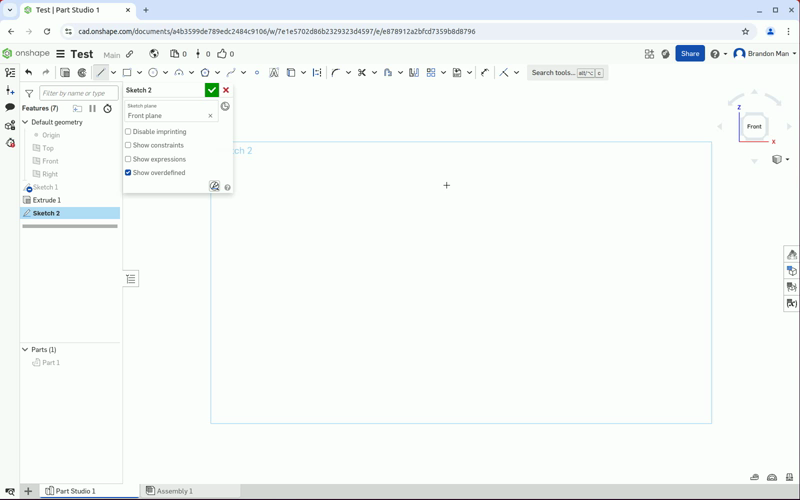
key_up(shift)
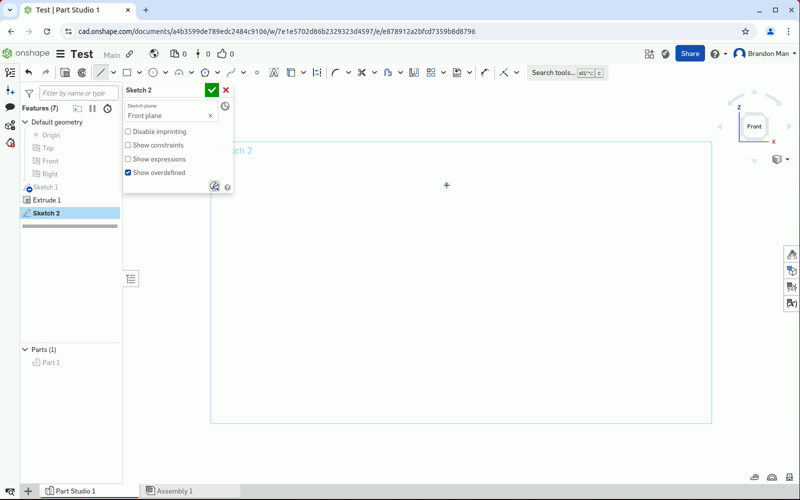
key_down(shift)
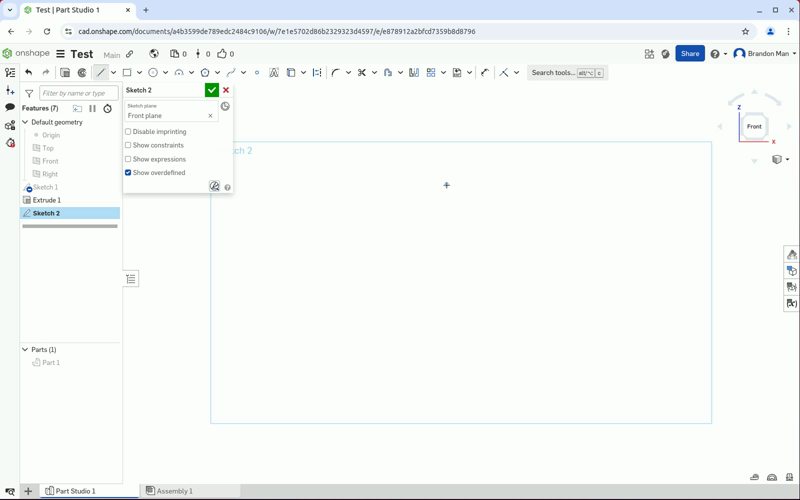
mouse_move(476, 184)
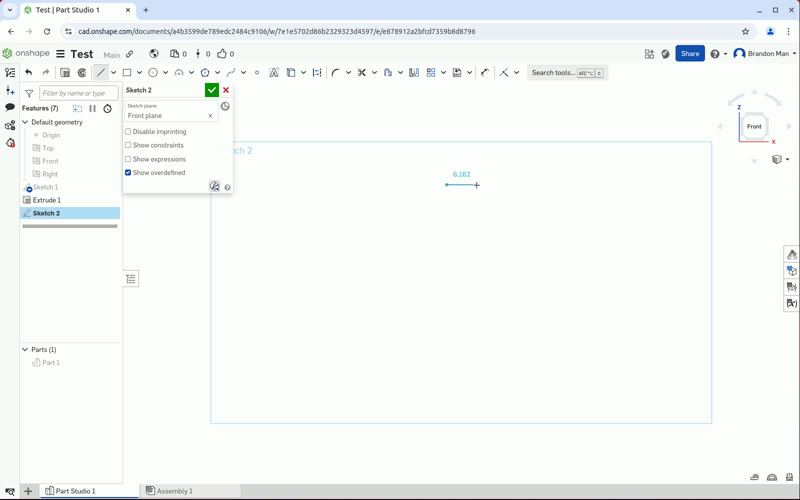
mouse_move(475, 184)
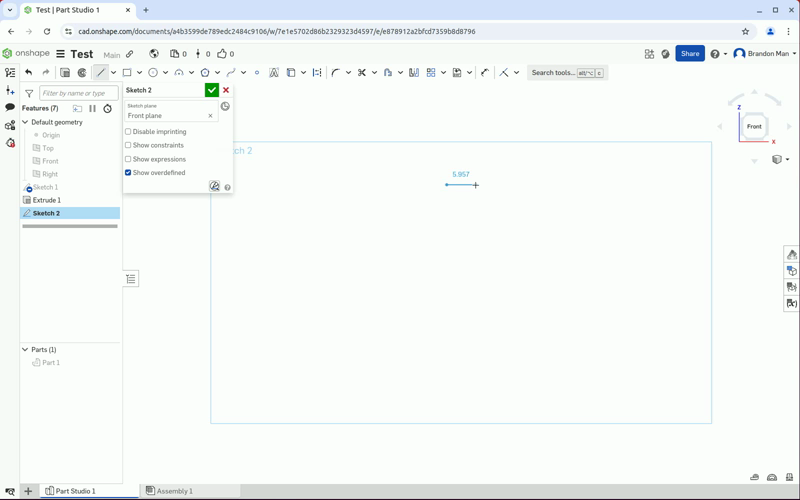
click(475, 184)
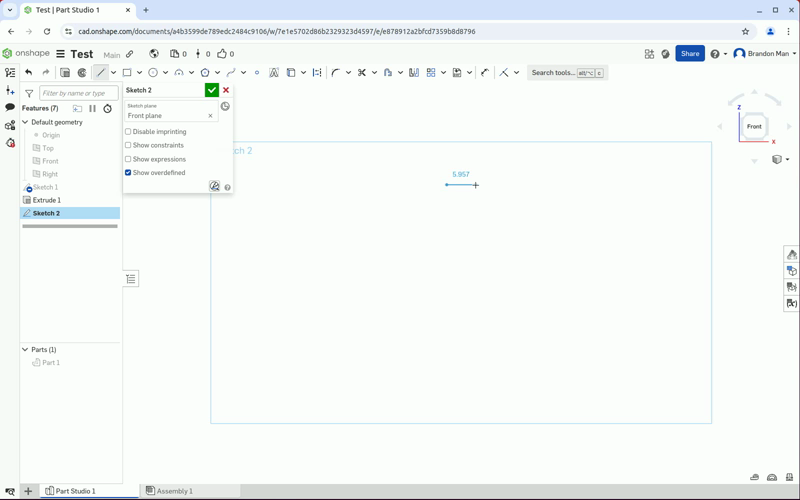
key_up(shift)
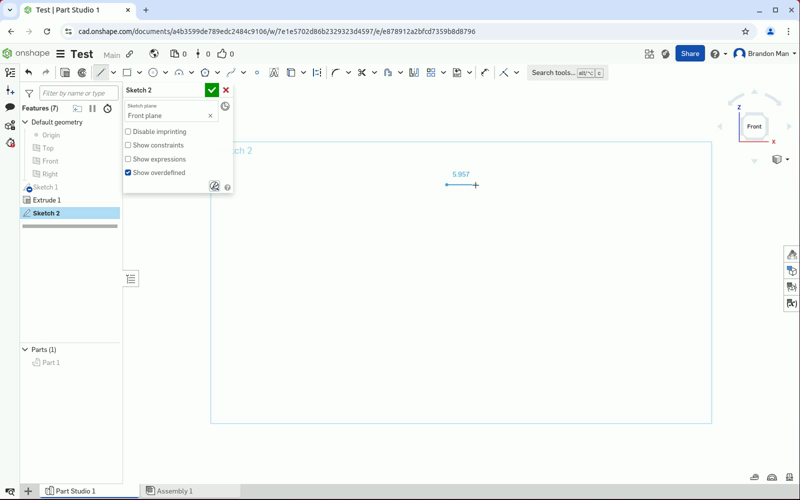
key(esc)
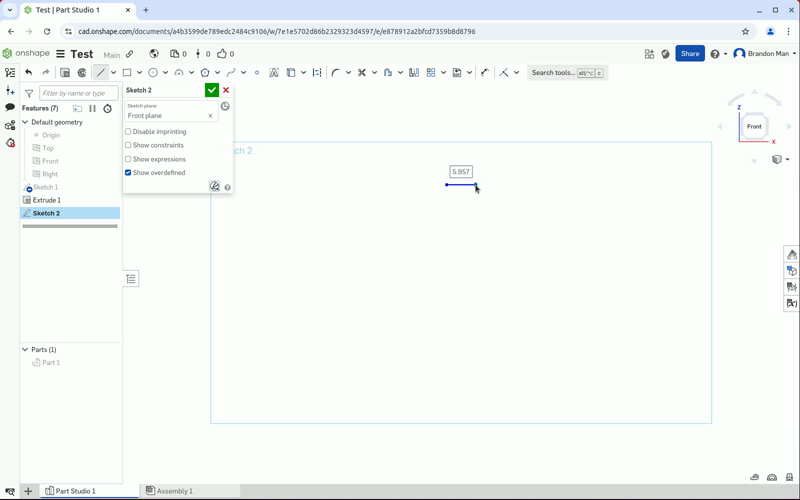
key(a)
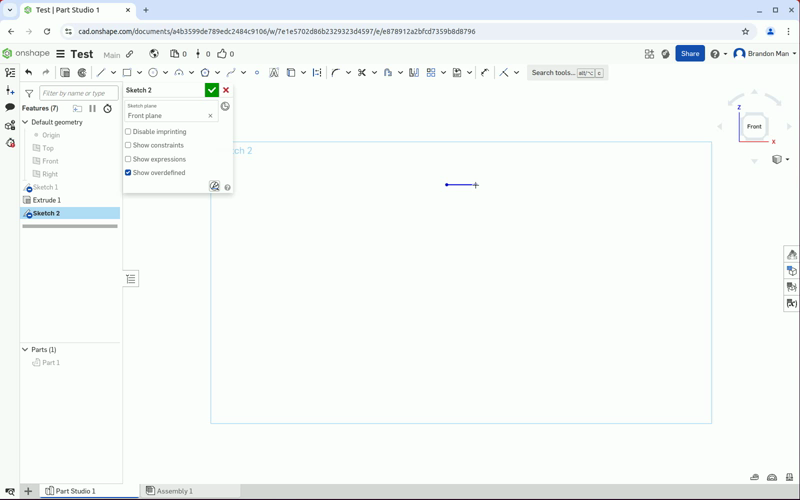
mouse_move(475, 184)
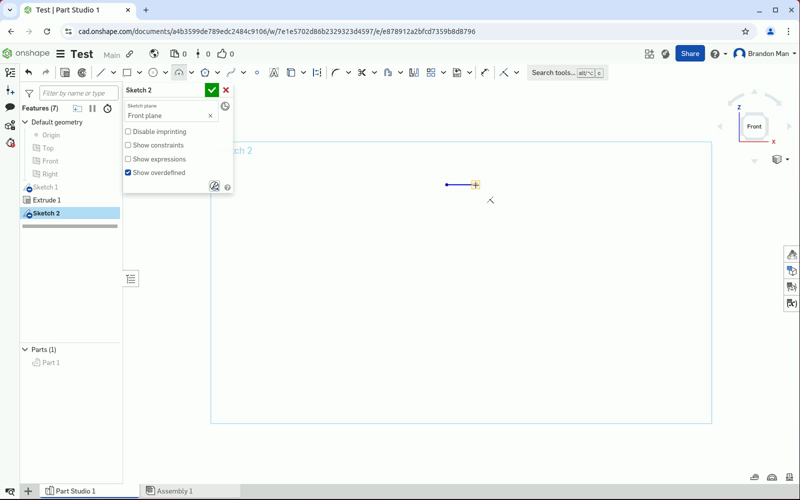
click(475, 184)
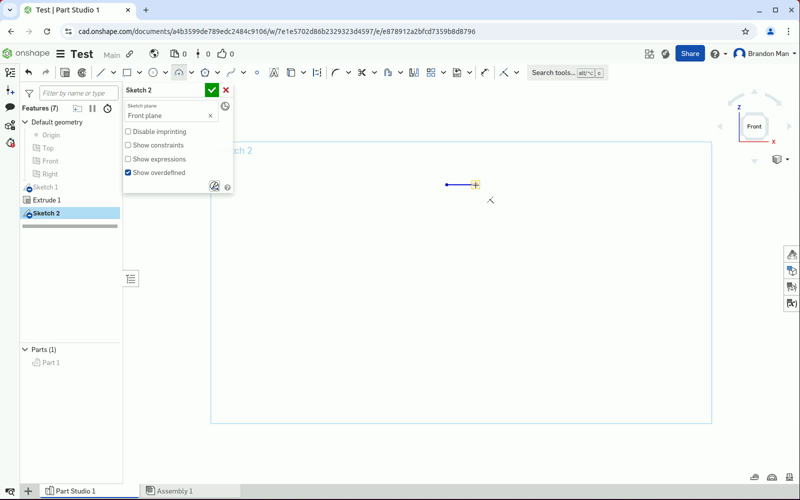
mouse_move(446, 184)
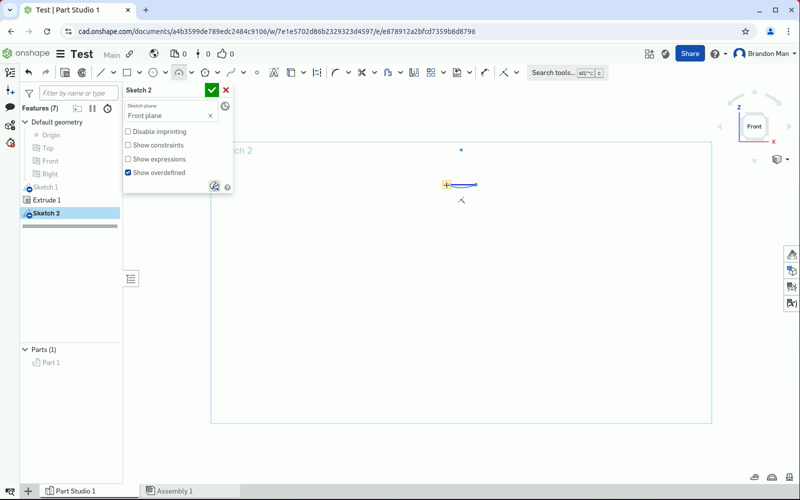
click(446, 184)
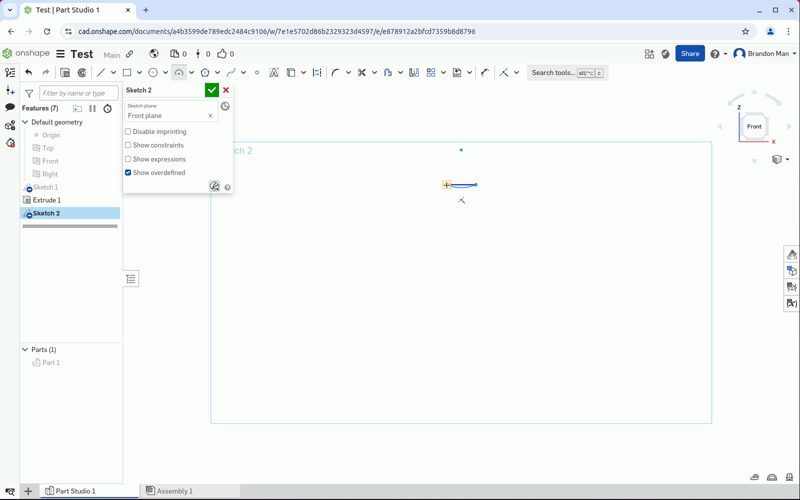
key_down(shift)
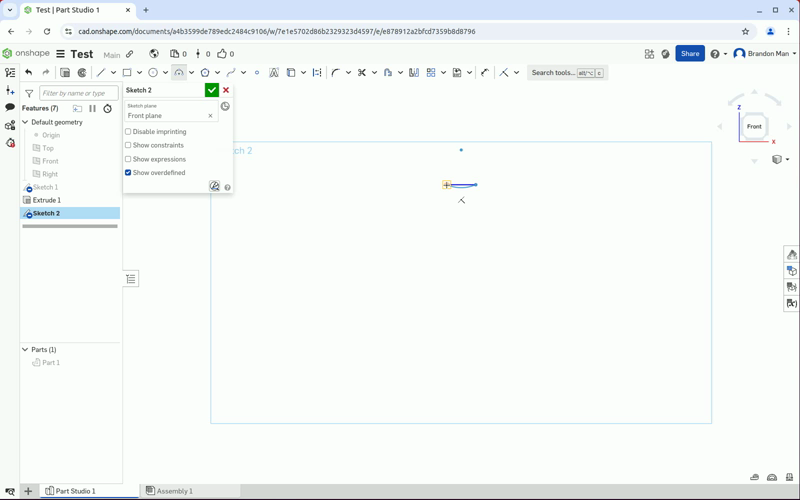
mouse_move(461, 170)
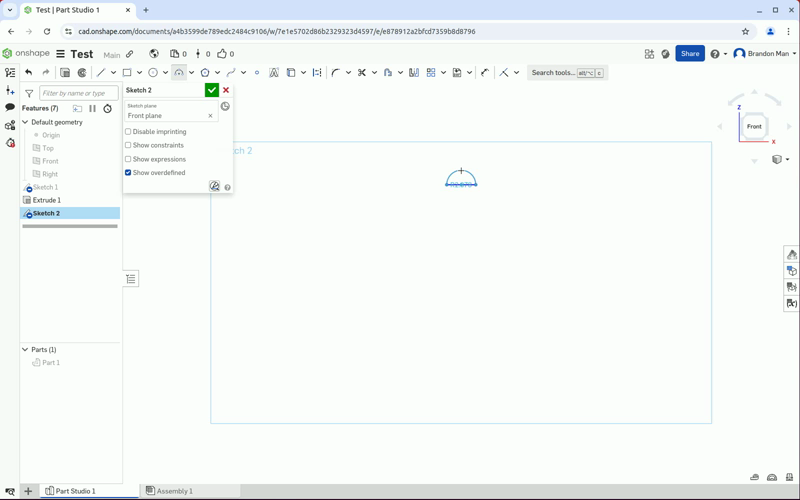
click(461, 170)
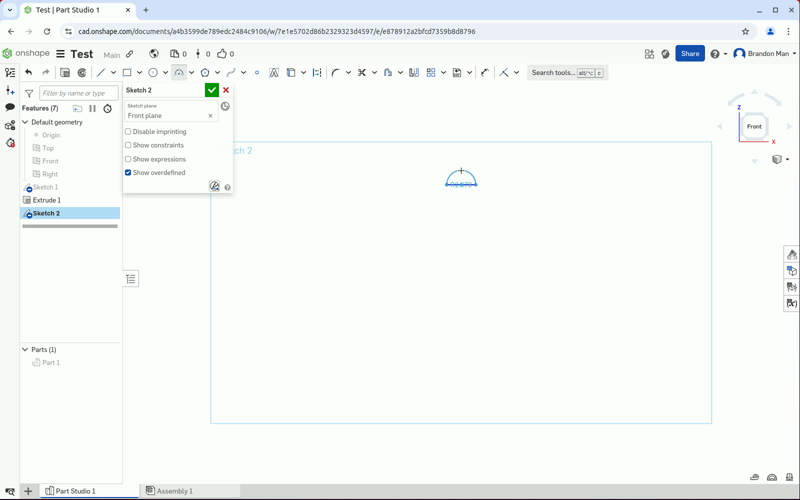
key_up(shift)
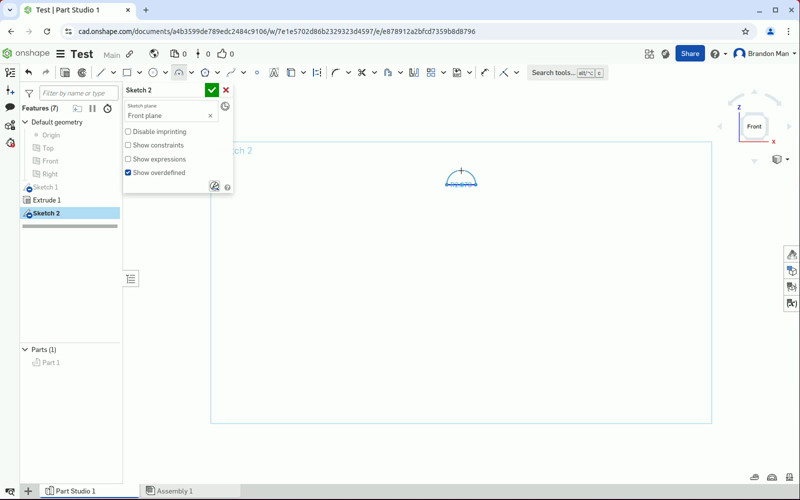
key(esc)
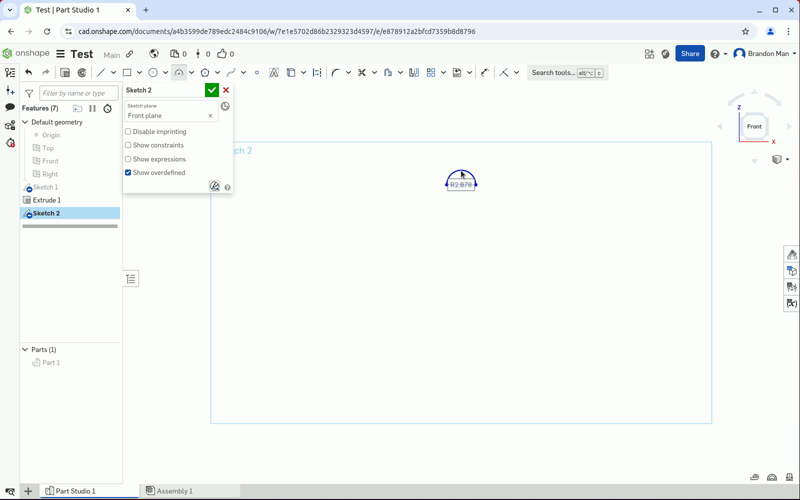
mouse_move(470, 182)
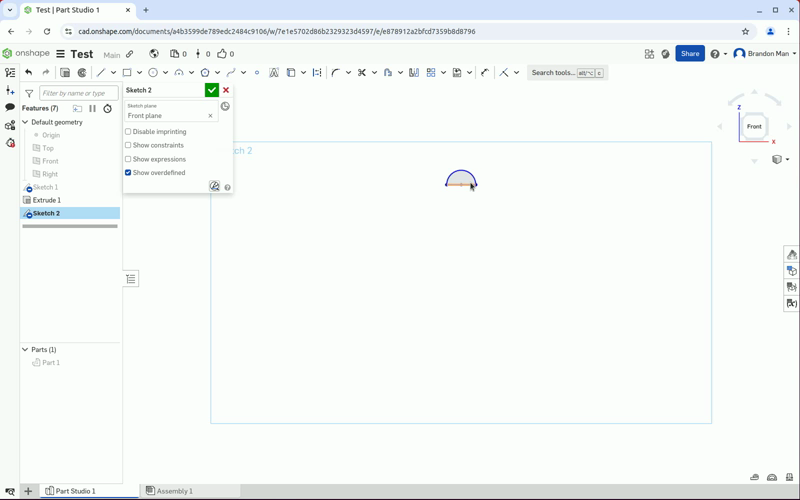
scroll(6)
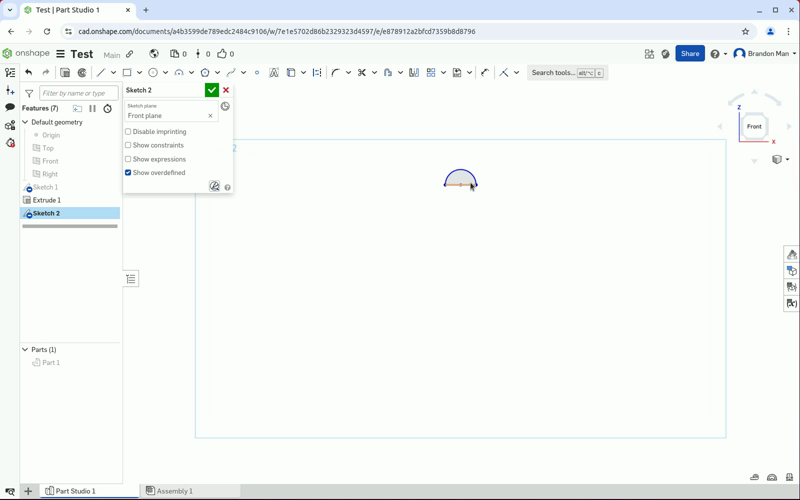
scroll(6)
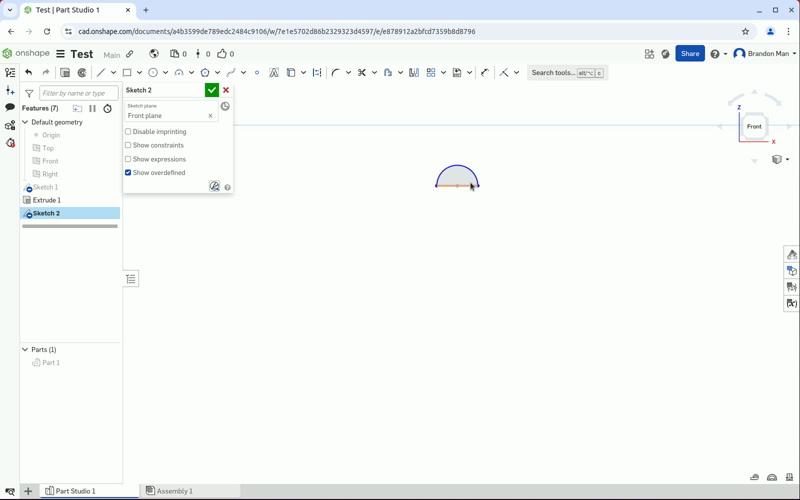
scroll(6)
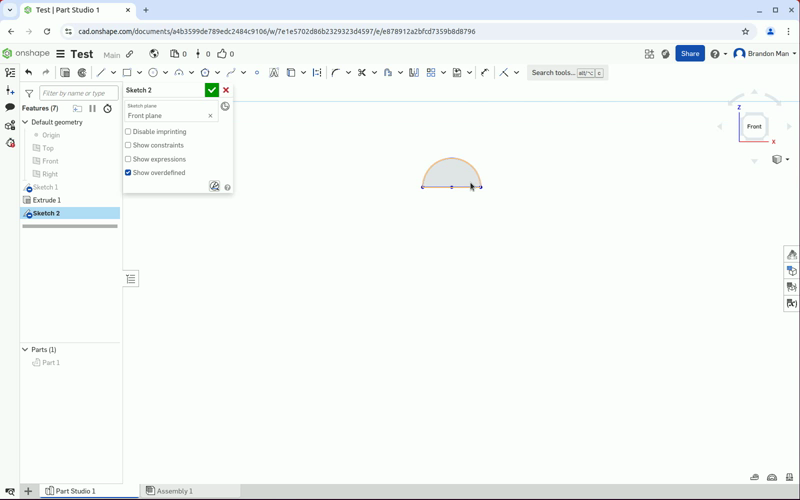
scroll(6)
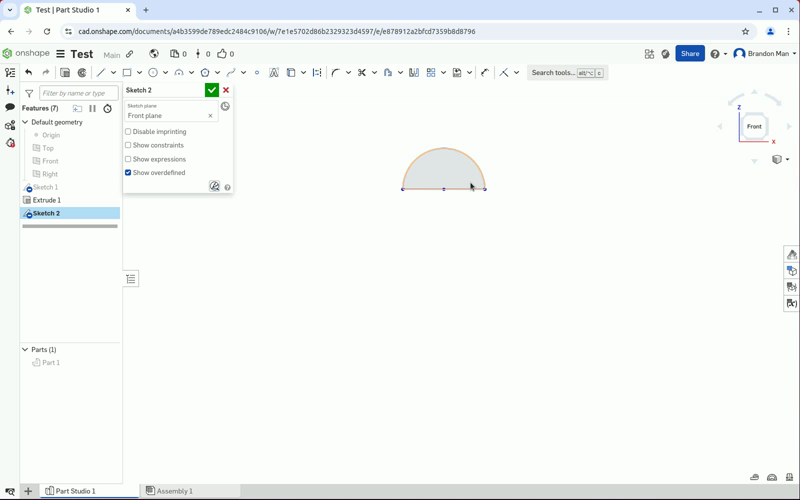
scroll(6)
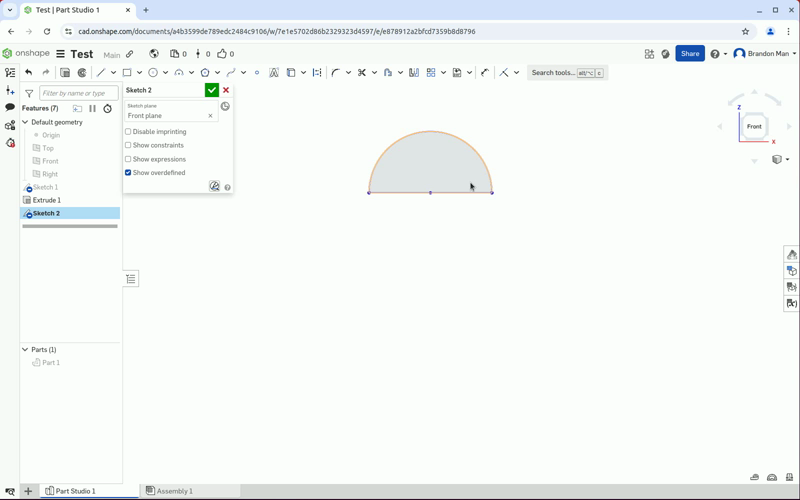
scroll(6)
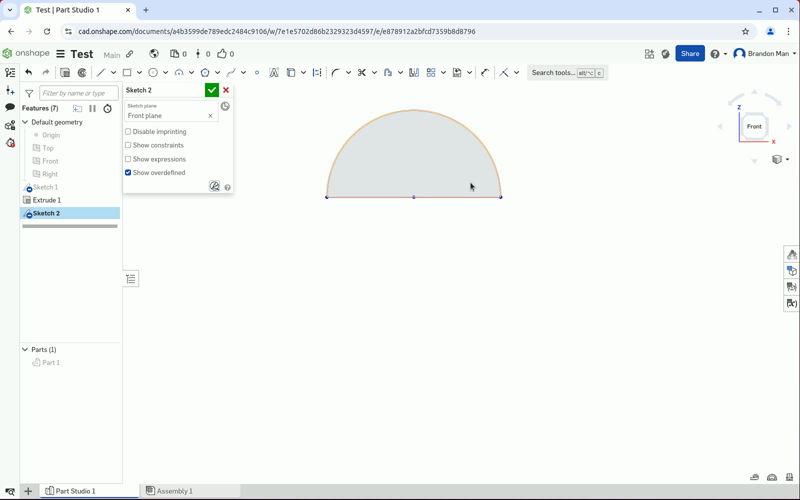
scroll(6)
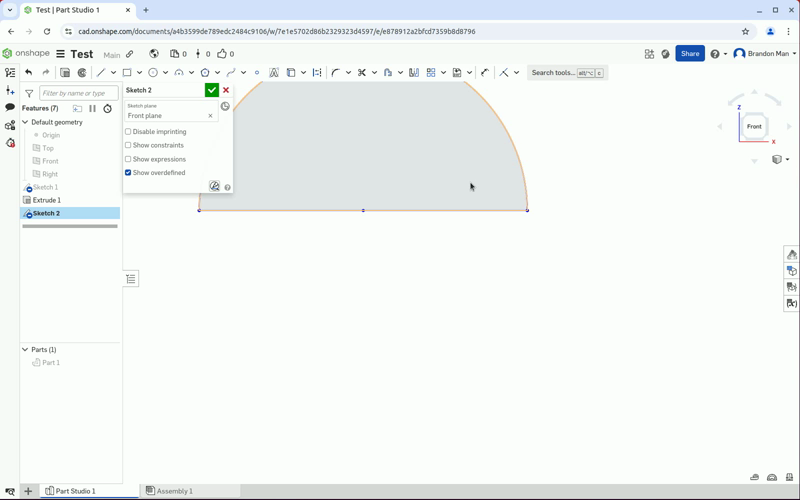
click(470, 182)
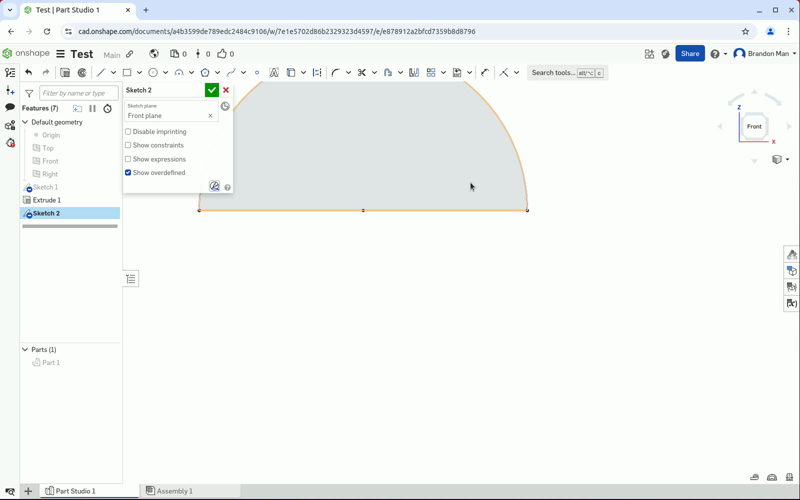
scroll(-6)
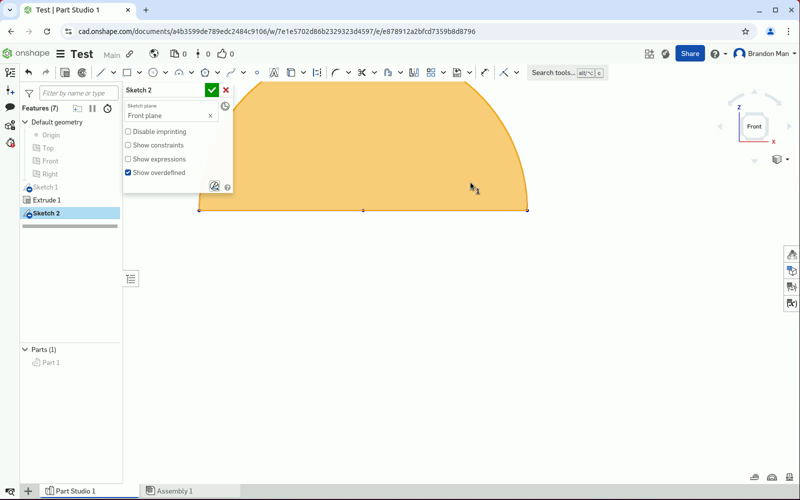
scroll(-6)
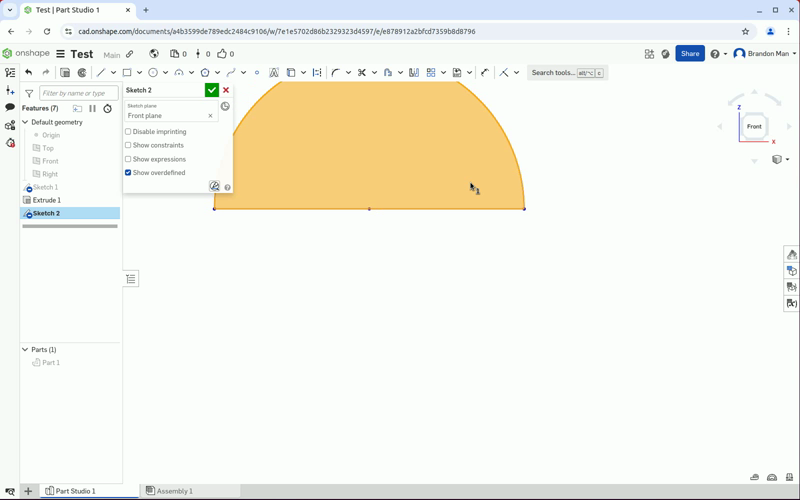
scroll(-6)
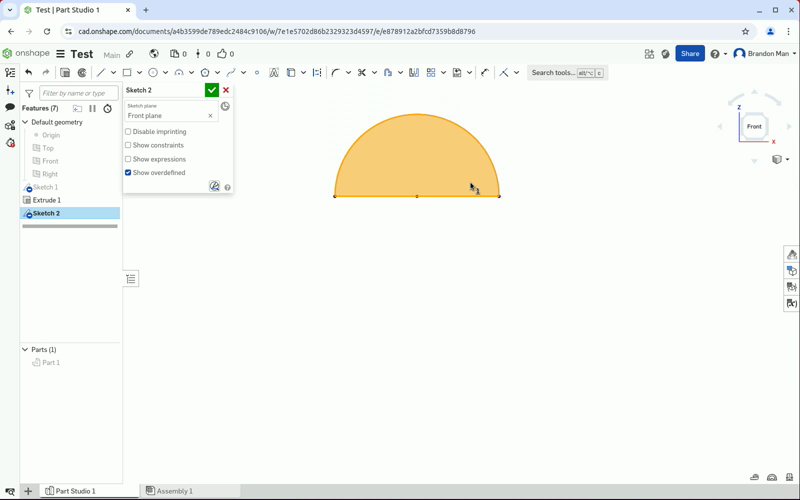
scroll(-6)
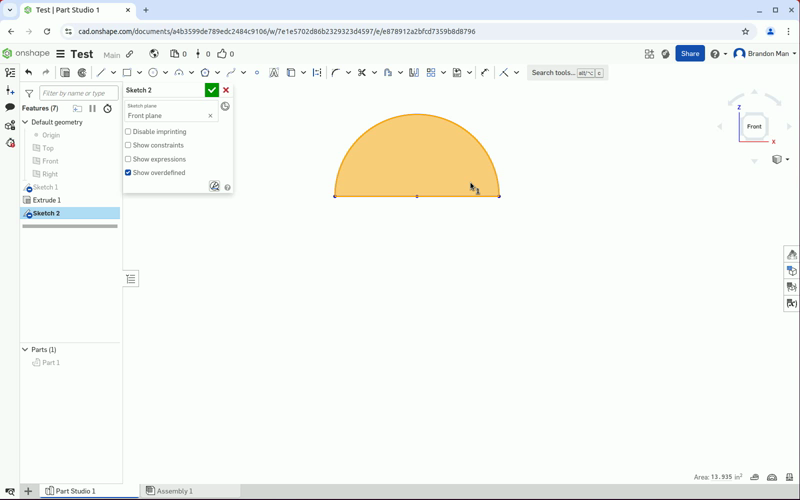
scroll(-6)
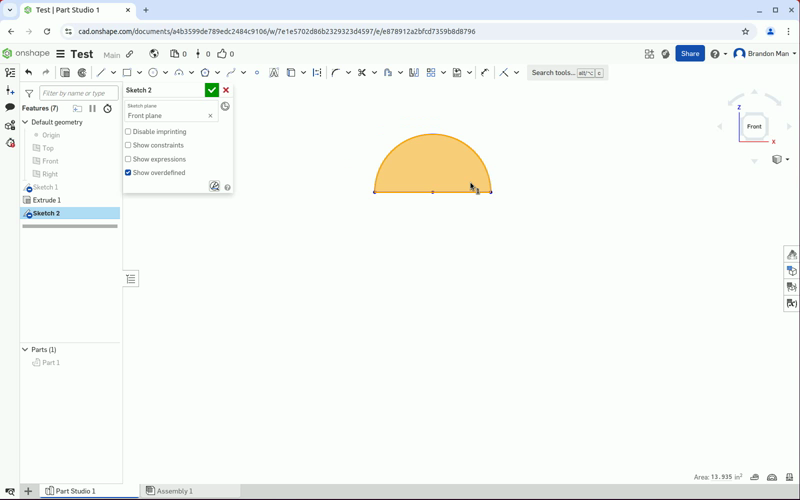
scroll(-6)
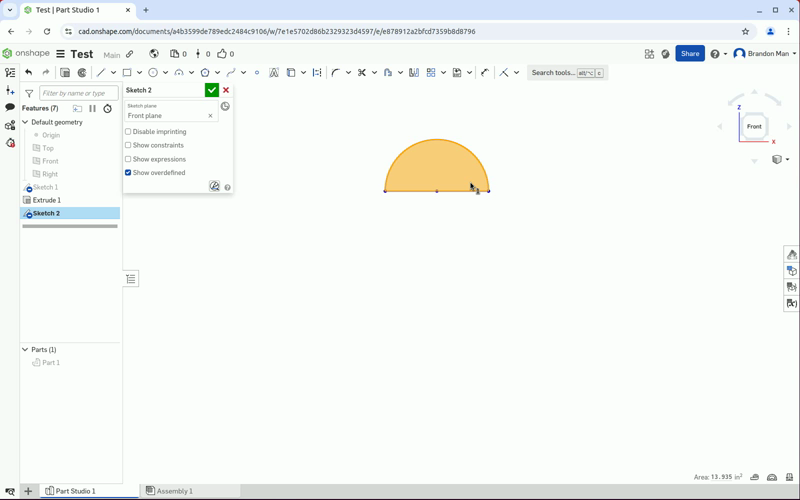
scroll(-6)
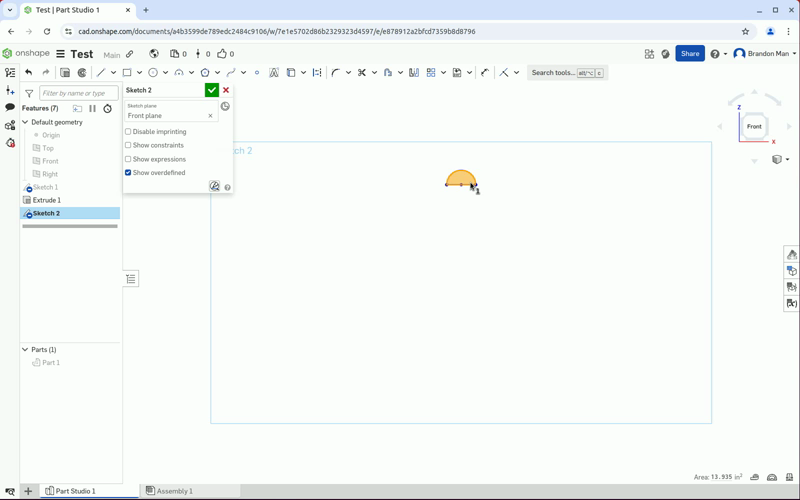
mouse_move(73, 352)
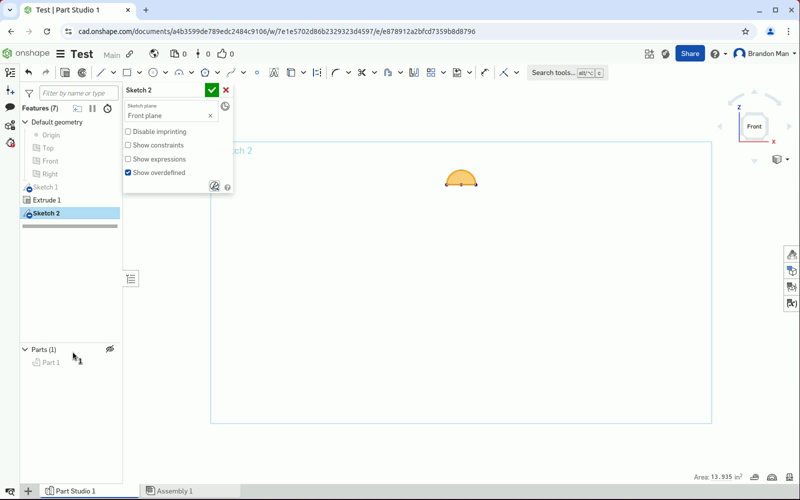
key(shift+y)
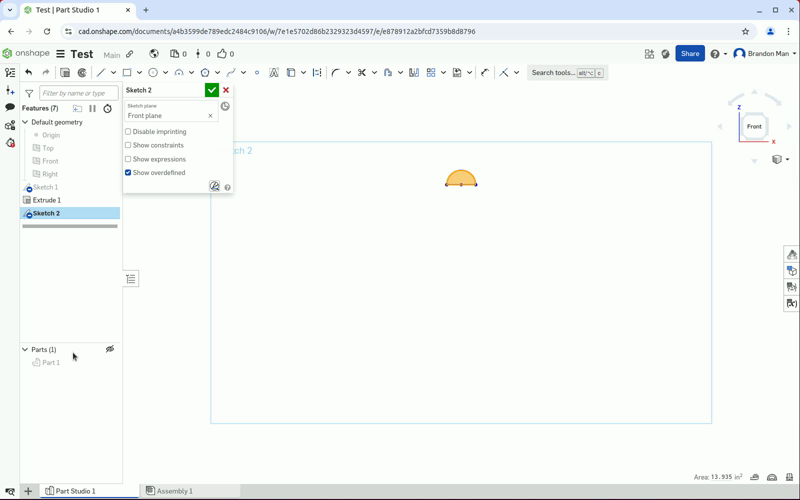
key(shift+e)
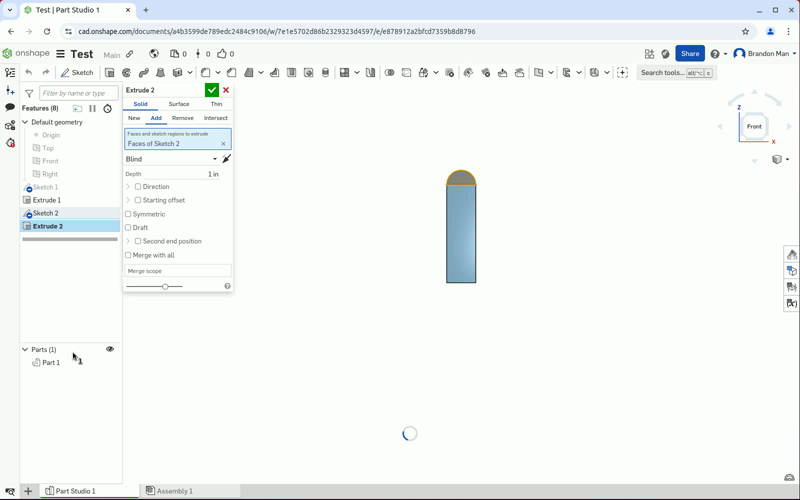
mouse_move(143, 106)
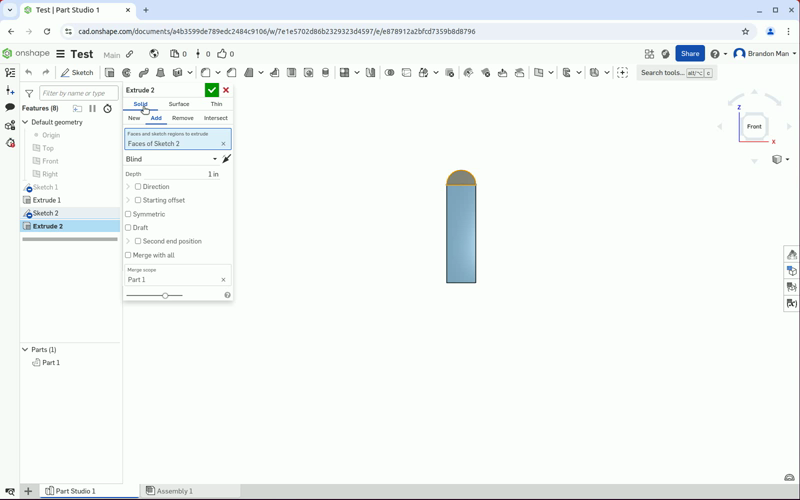
click(143, 106)
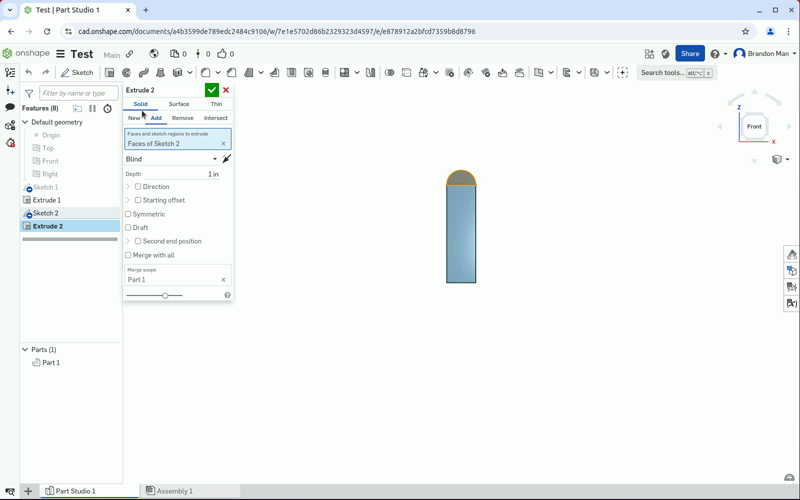
mouse_move(137, 120)
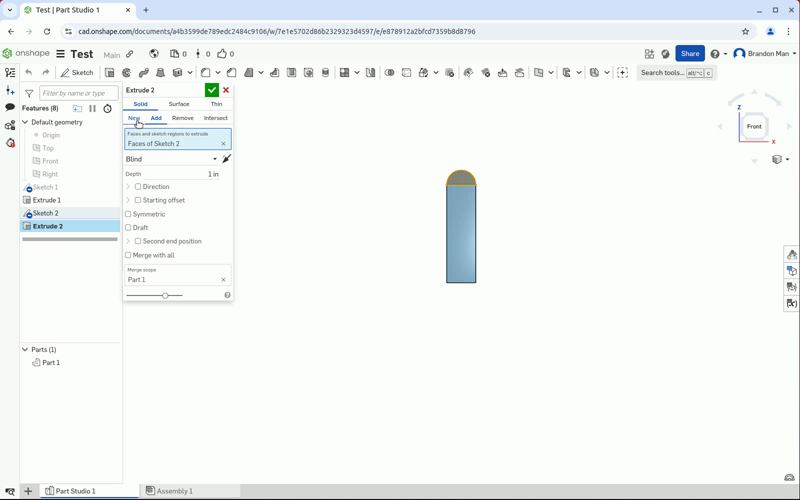
click(137, 120)
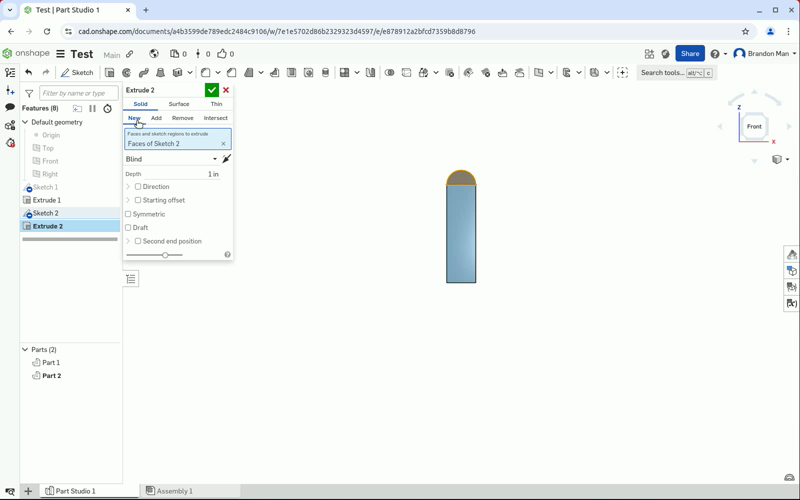
key(tab, 4)
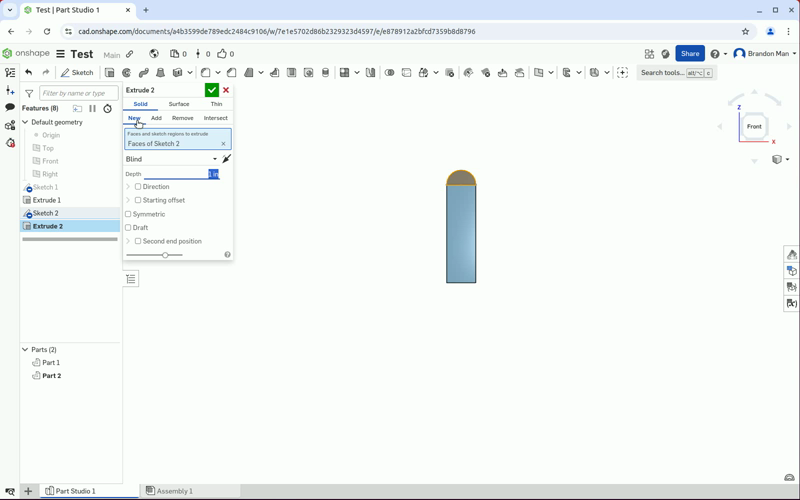
text(0.962)
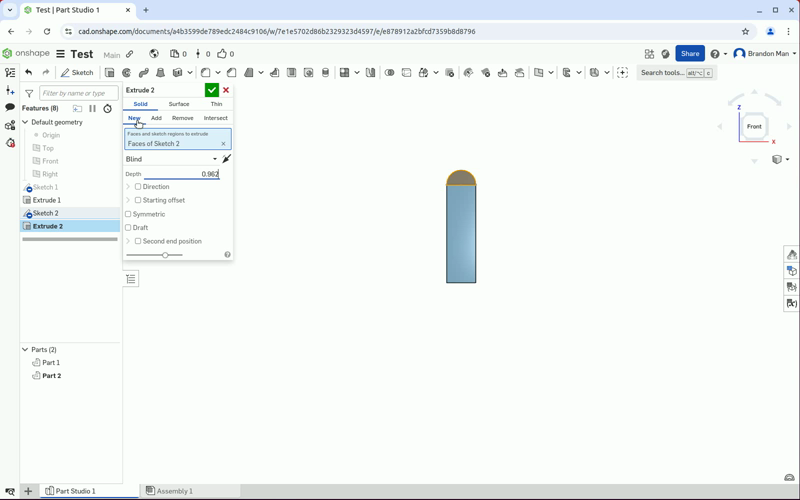
key(tab, 3)
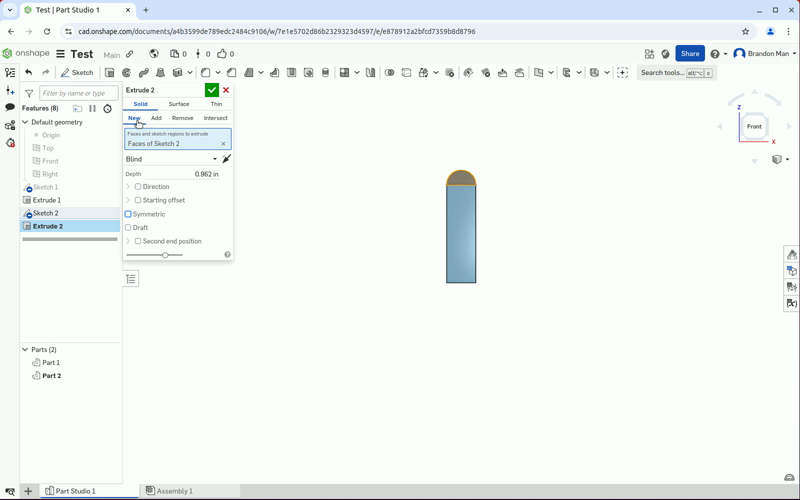
key(space)
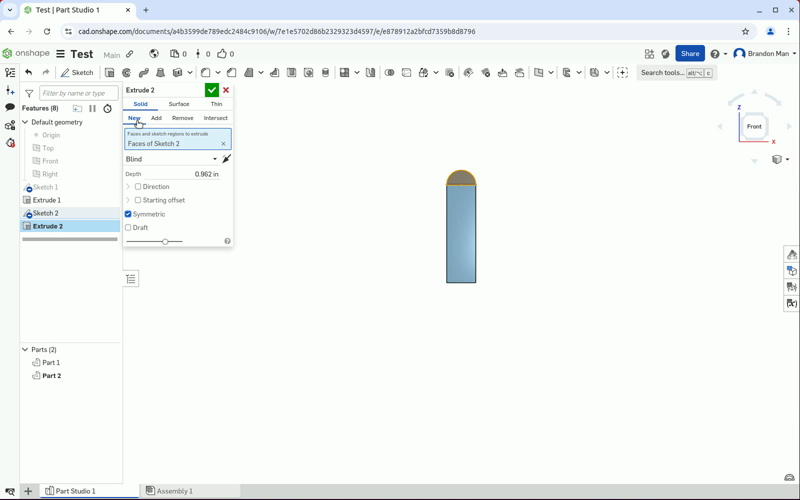
key(enter)
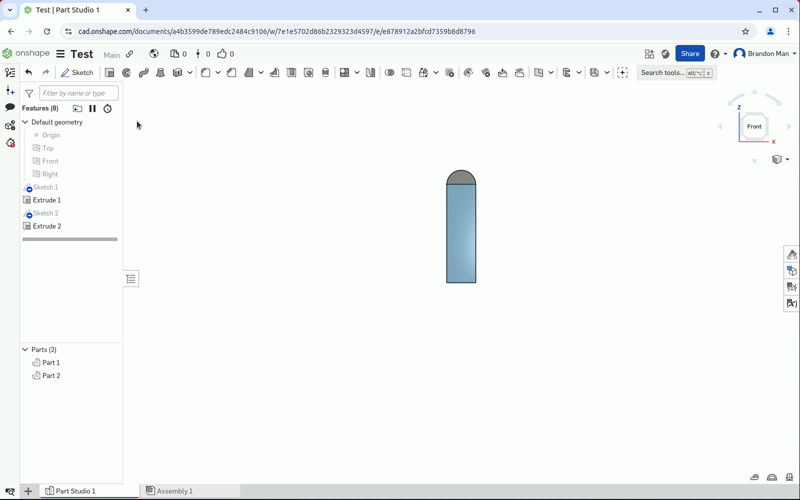
key(shift+h)
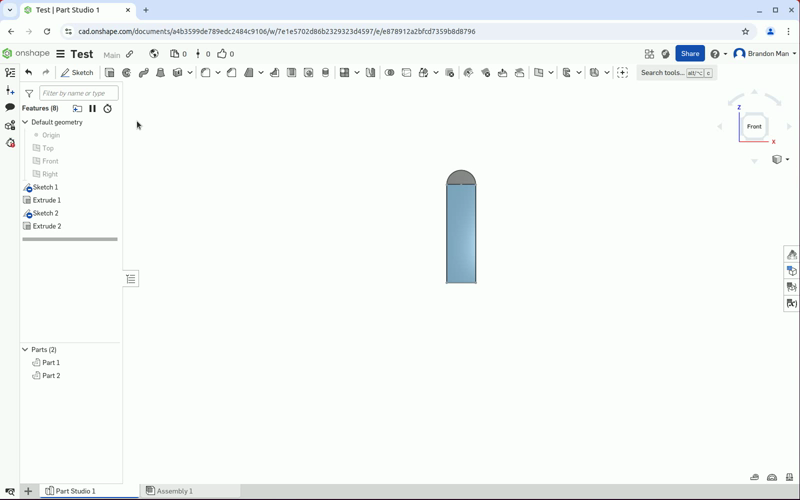
key(shift+h)
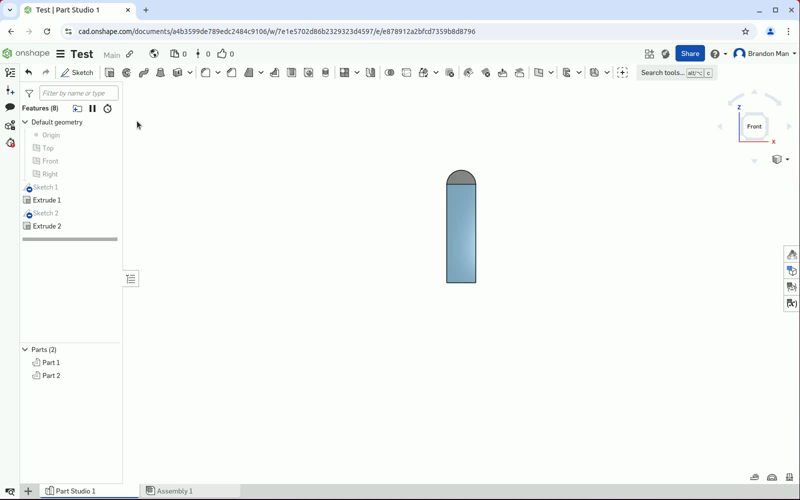
mouse_move(73, 189)
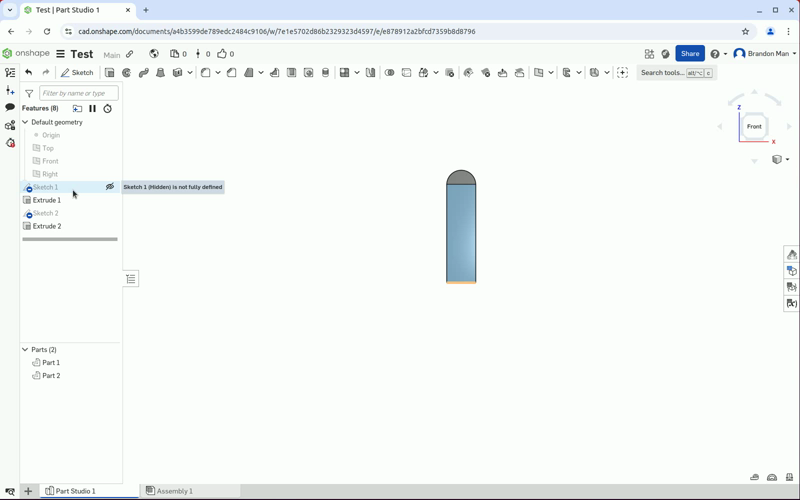
click(73, 189)
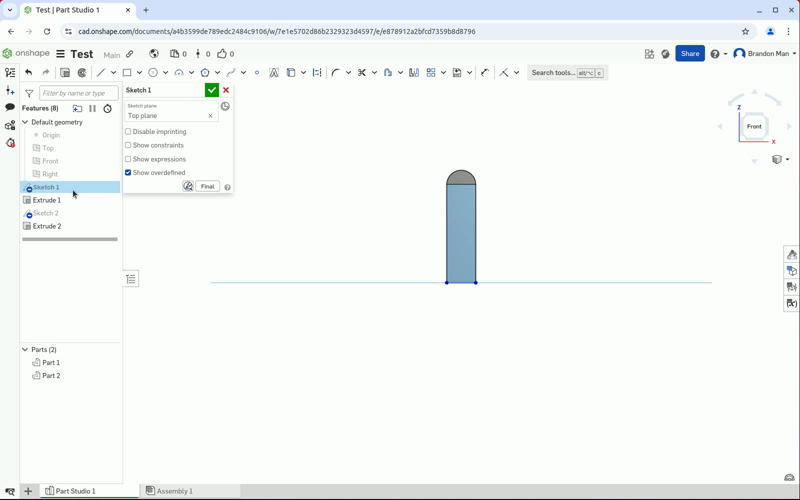
mouse_move(229, 92)
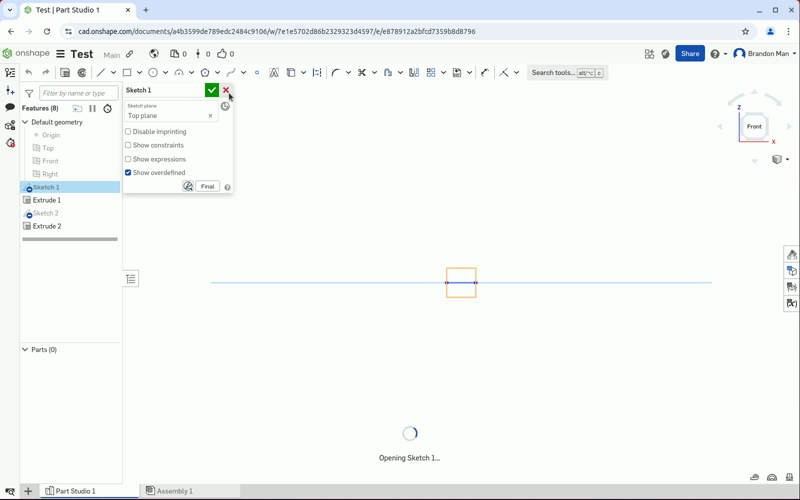
click(229, 92)
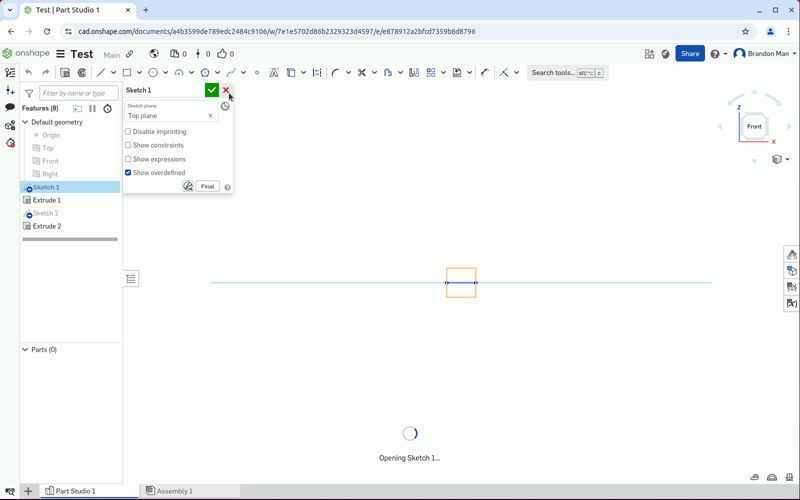
key(shift+s)
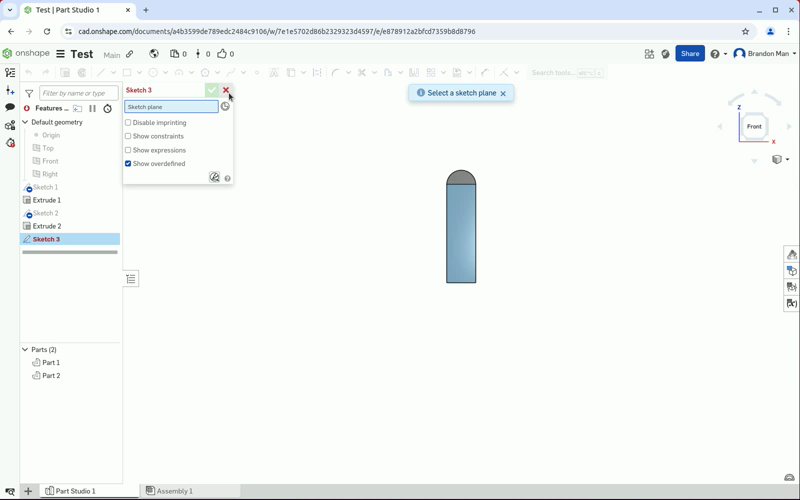
mouse_move(73, 163)
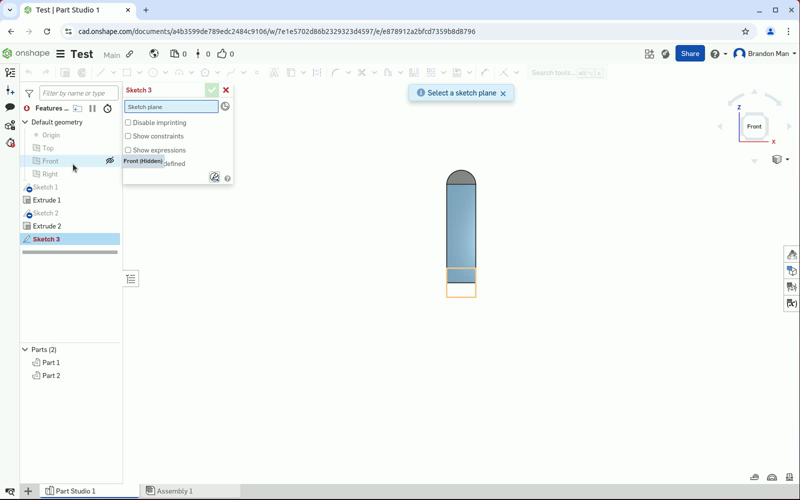
click(73, 163)
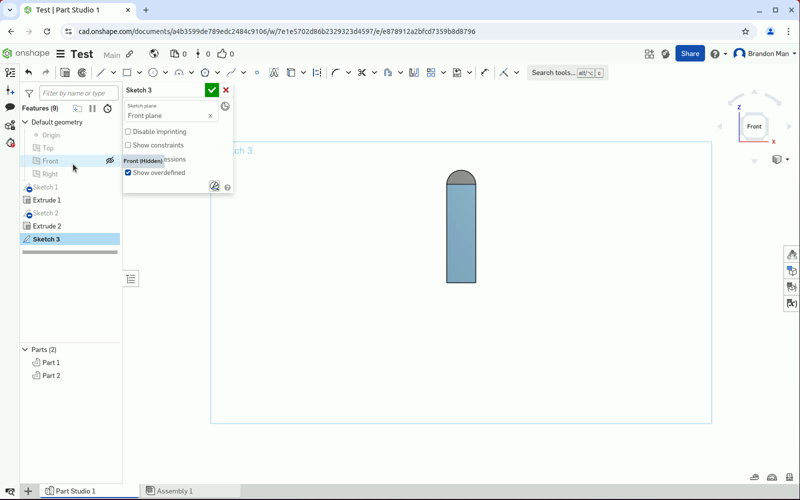
mouse_move(73, 352)
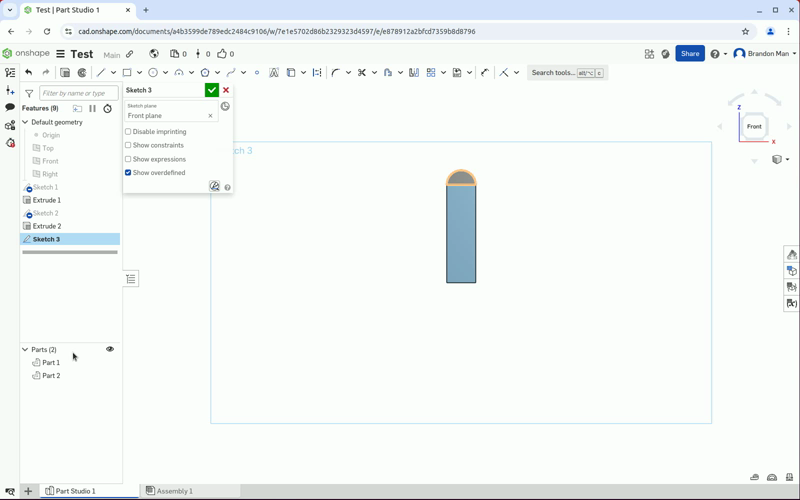
key(y)
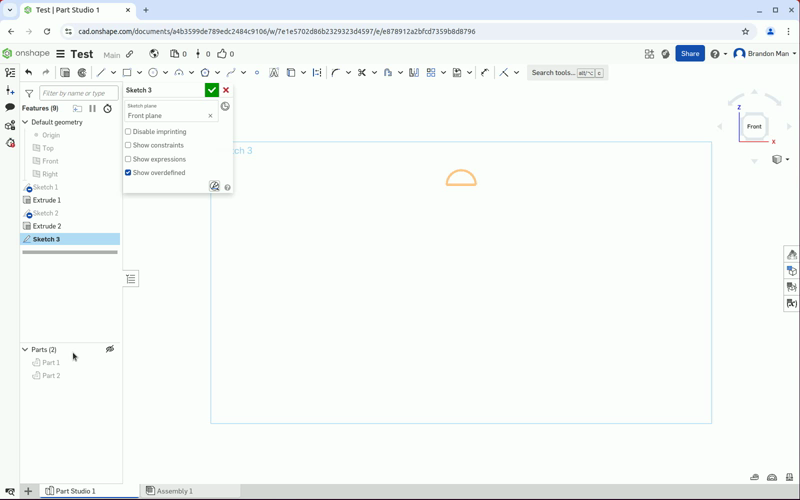
key(c)
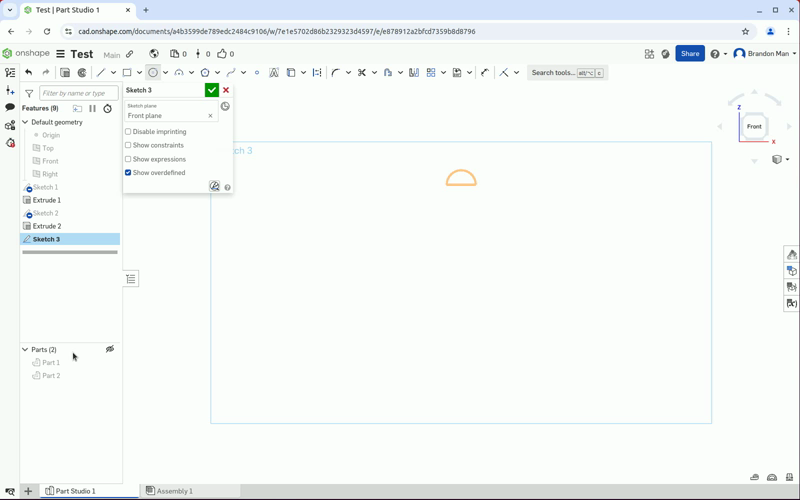
key_down(shift)
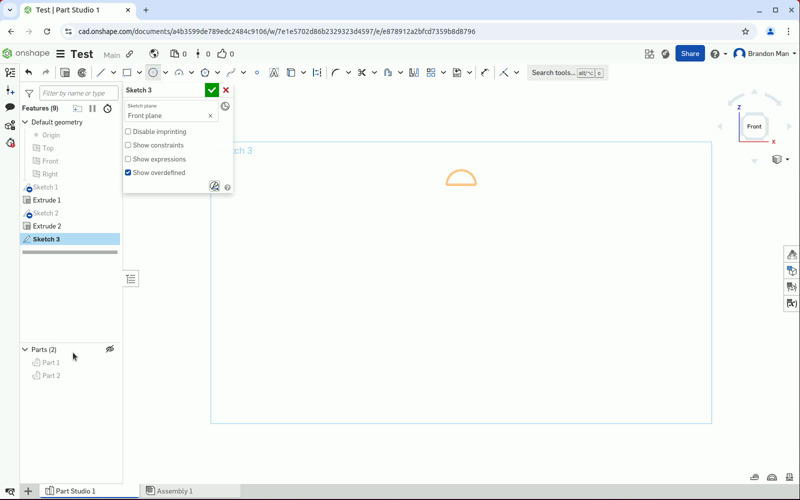
mouse_move(461, 178)
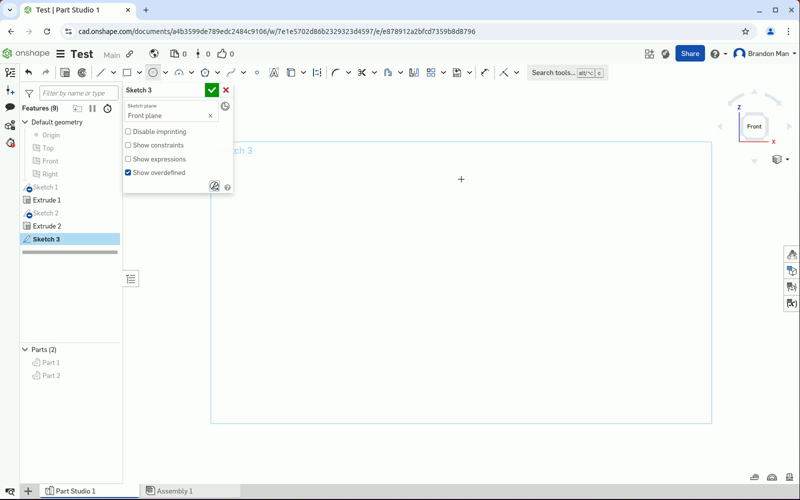
click(461, 178)
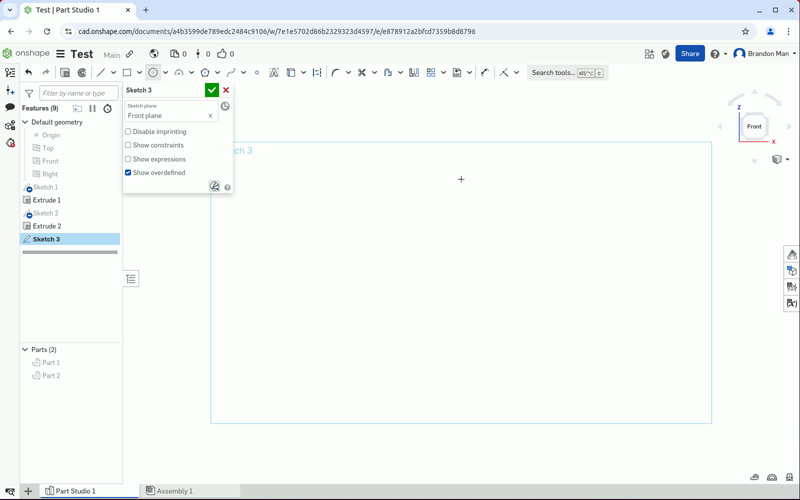
key_up(shift)
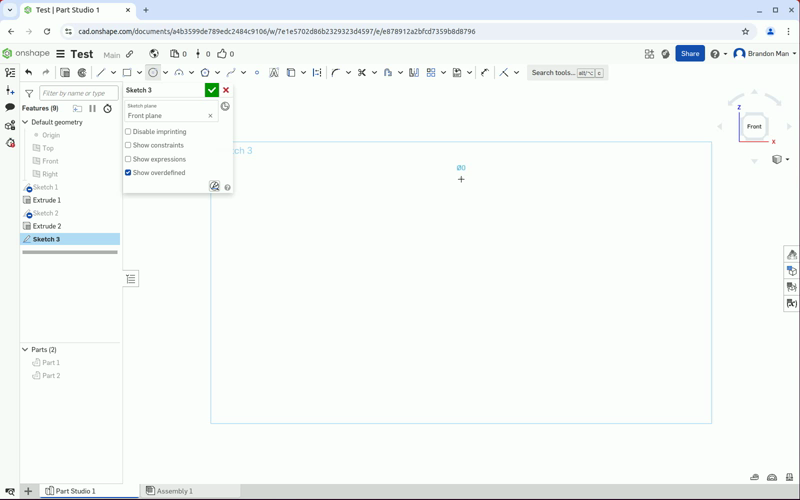
mouse_move(468, 178)
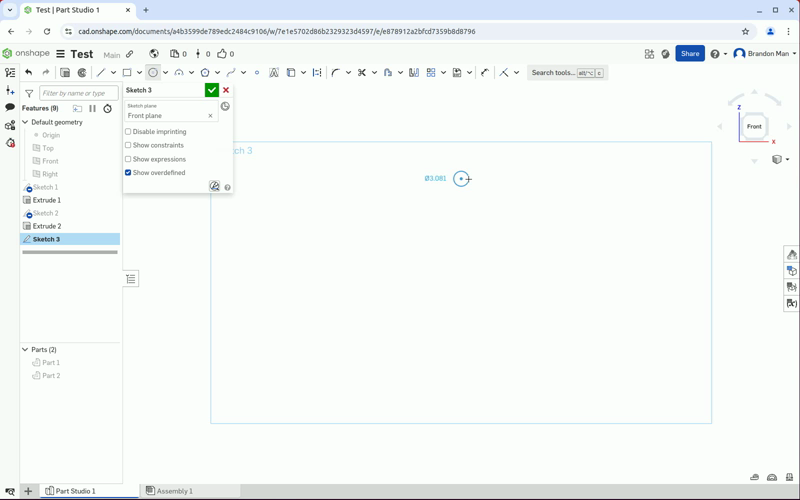
click(468, 178)
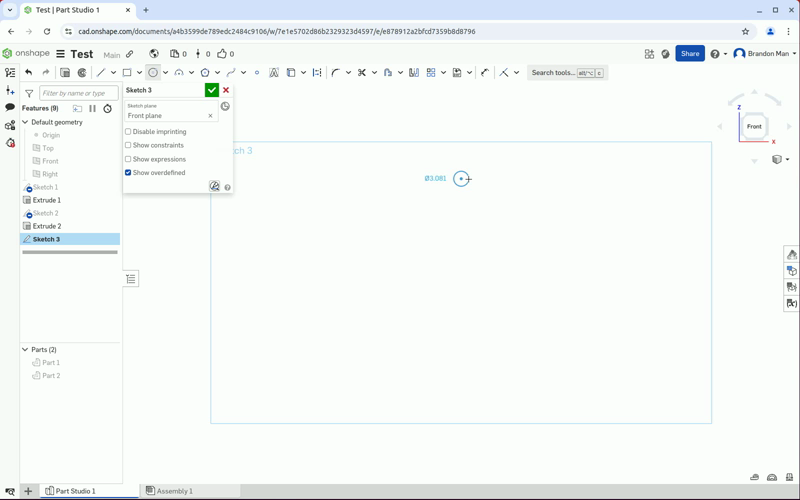
key(esc)
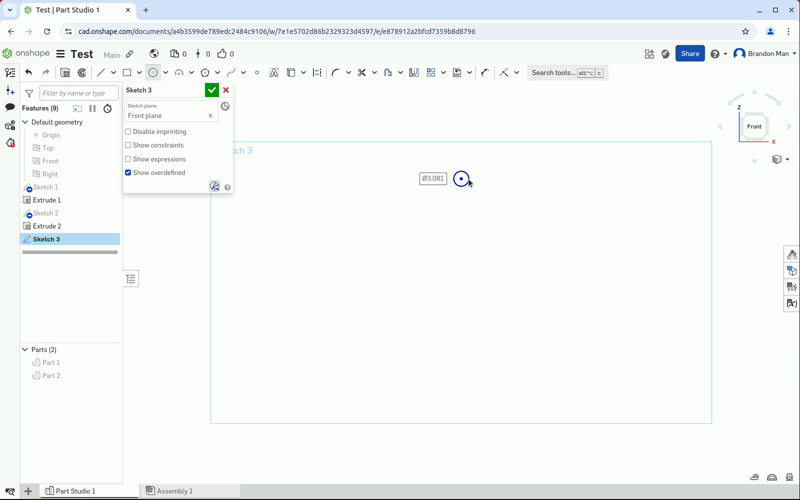
mouse_move(466, 179)
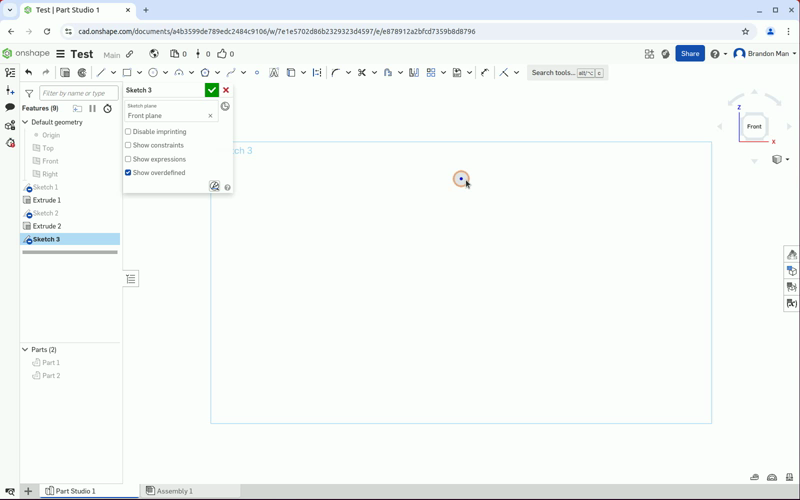
scroll(6)
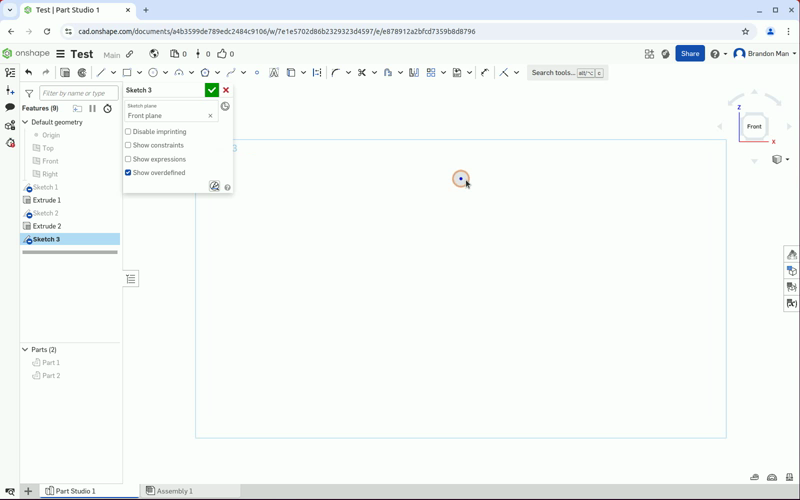
scroll(6)
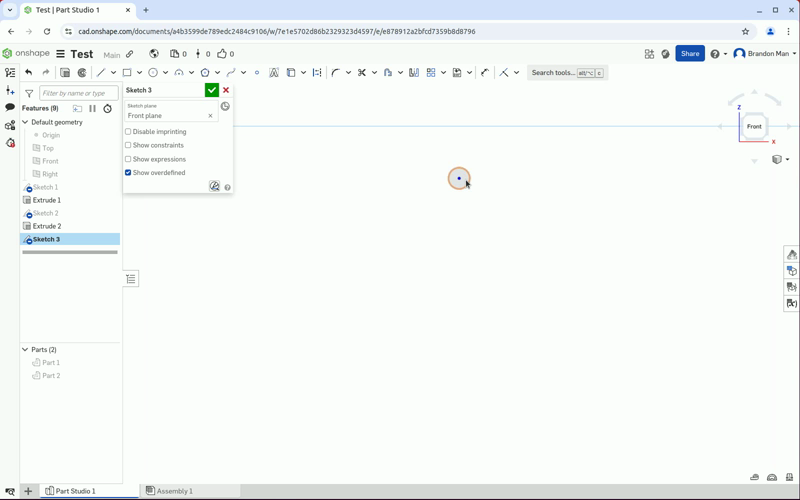
scroll(6)
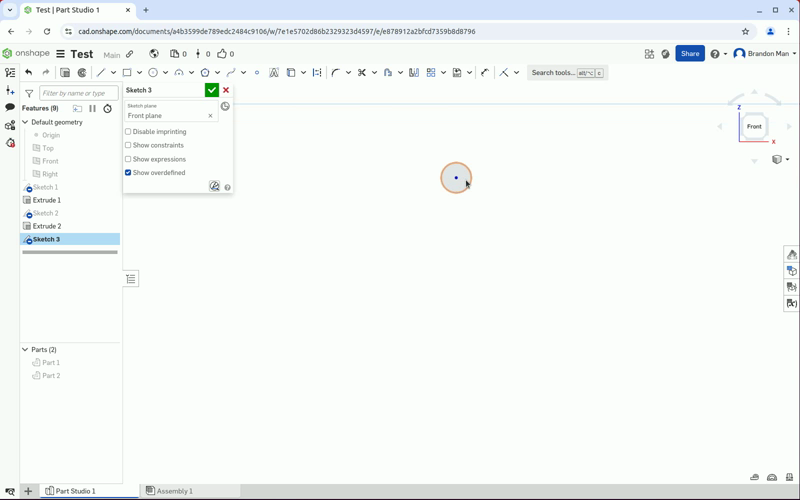
scroll(6)
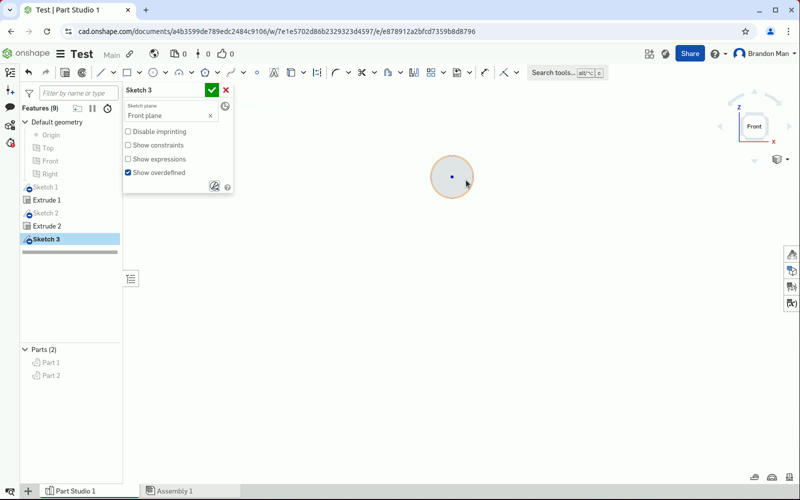
scroll(6)
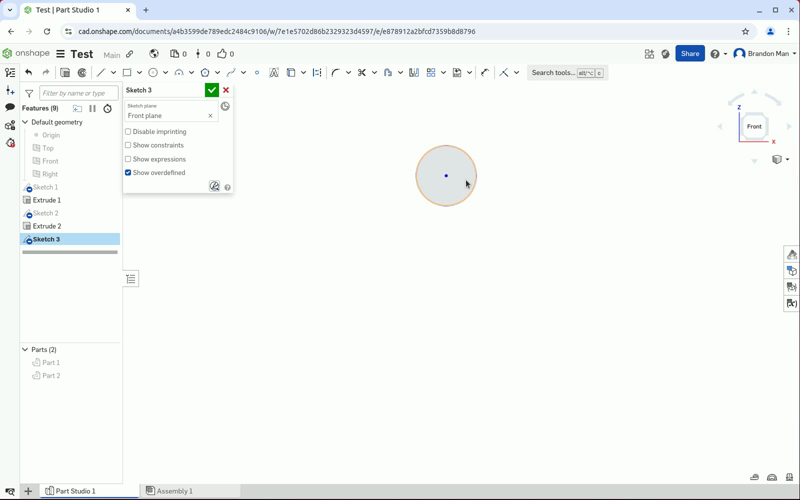
scroll(6)
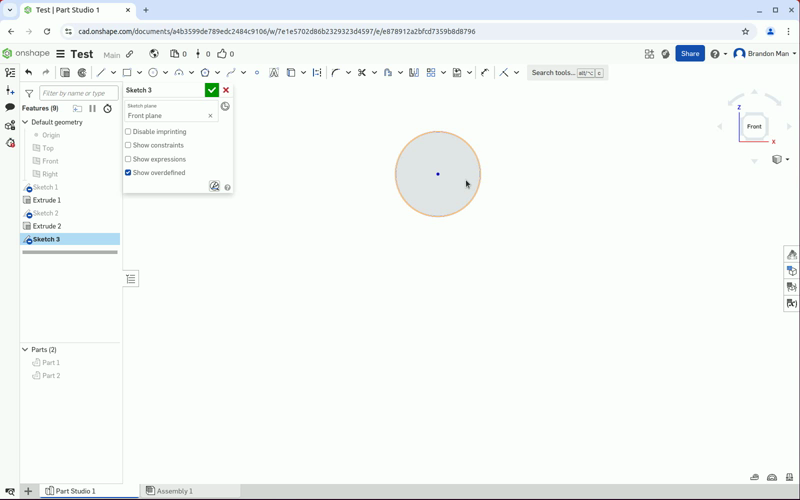
scroll(6)
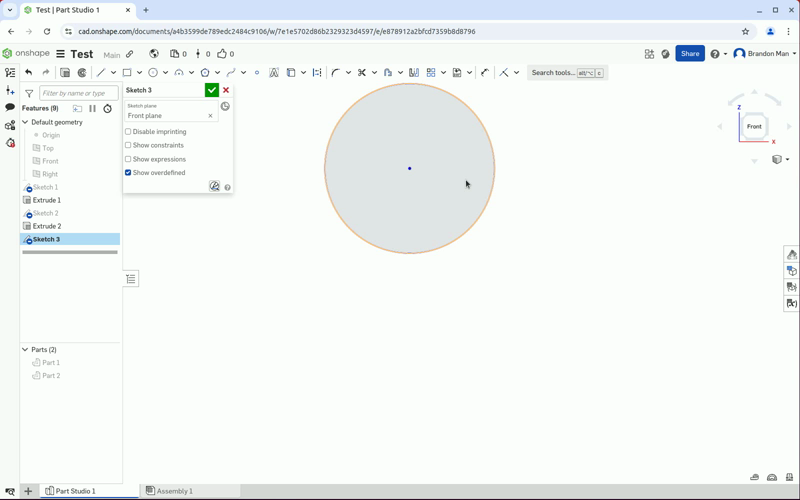
click(466, 179)
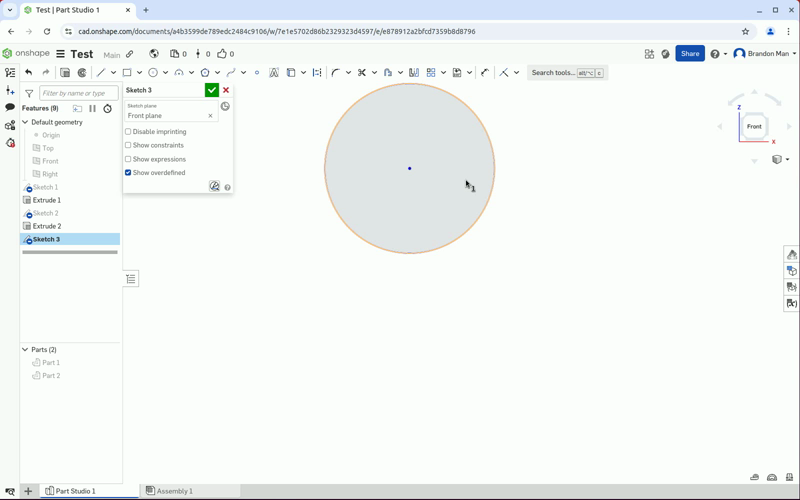
scroll(-6)
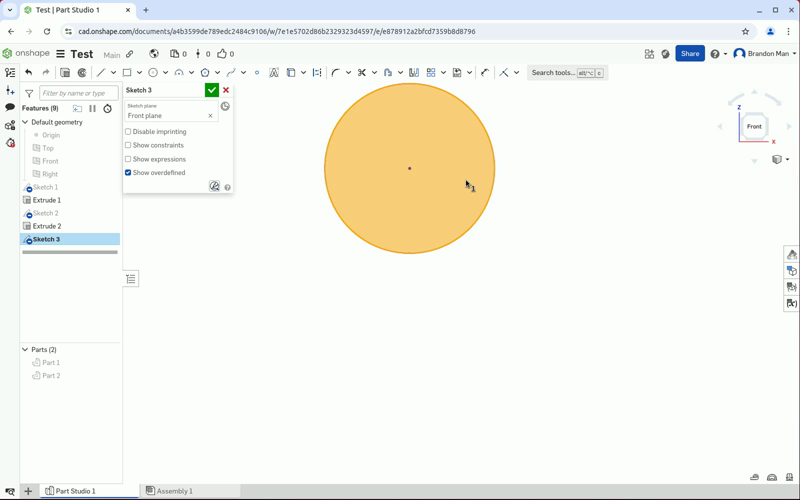
scroll(-6)
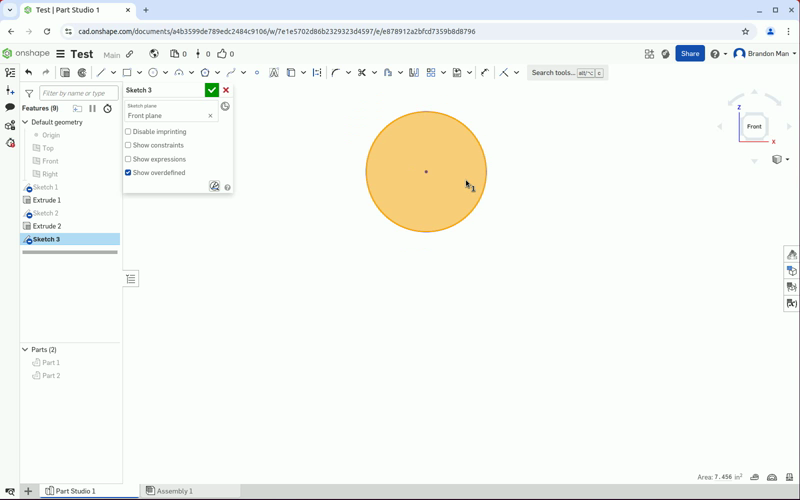
scroll(-6)
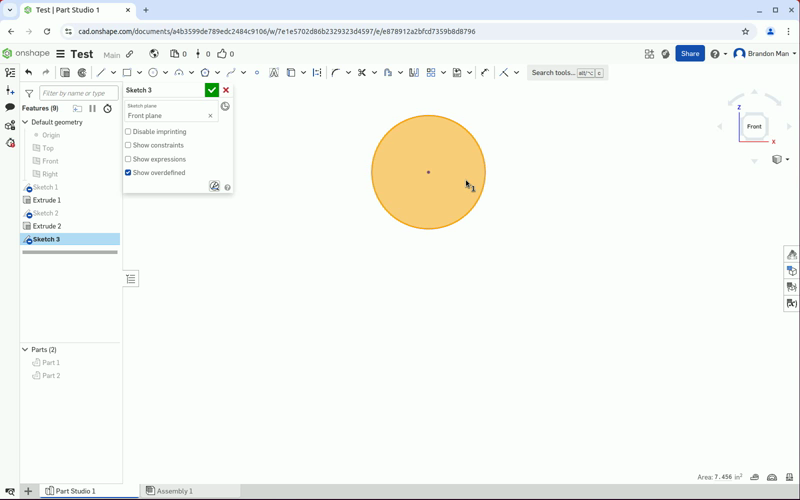
scroll(-6)
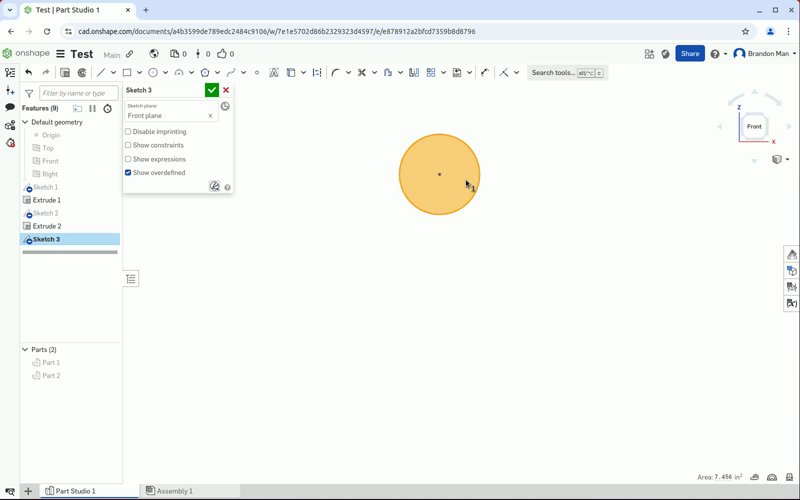
scroll(-6)
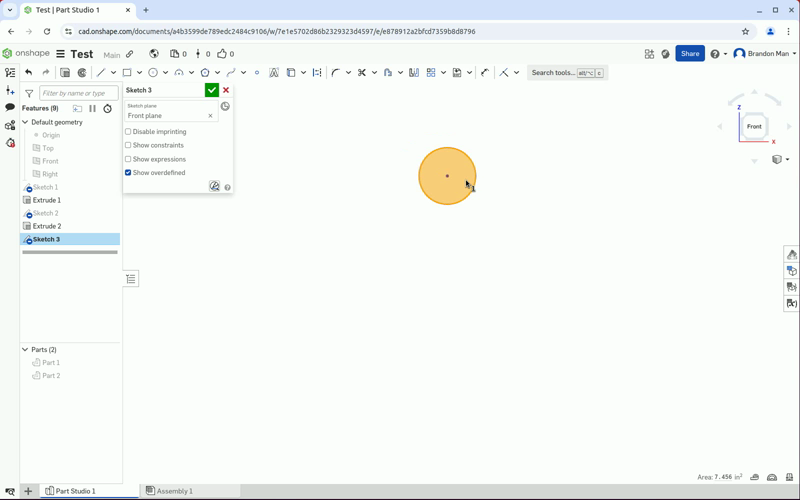
scroll(-6)
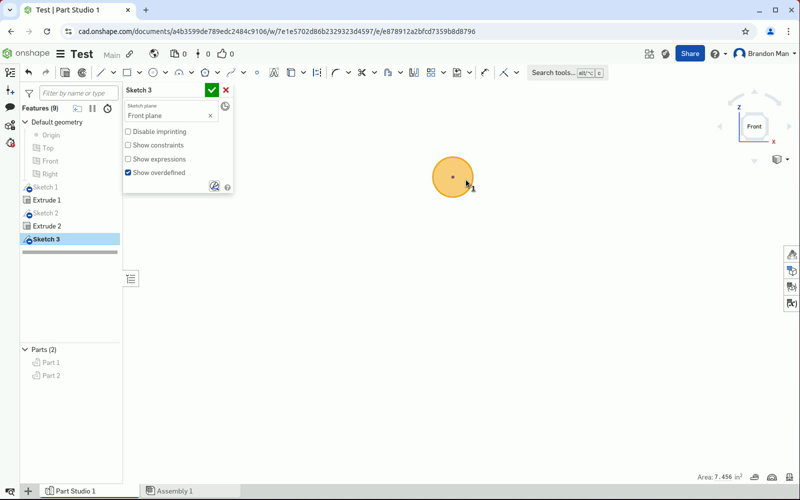
scroll(-6)
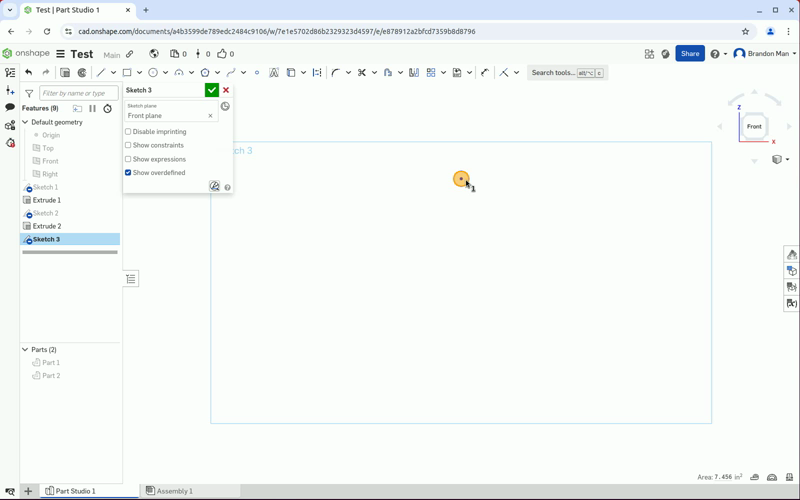
mouse_move(73, 352)
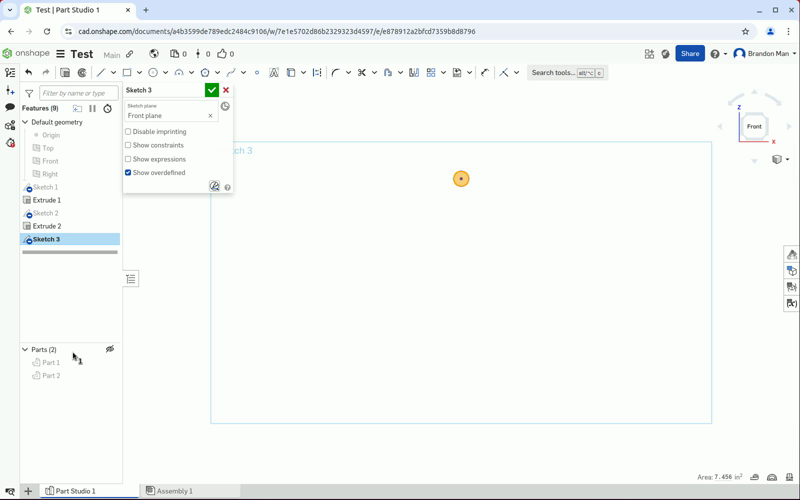
key(shift+y)
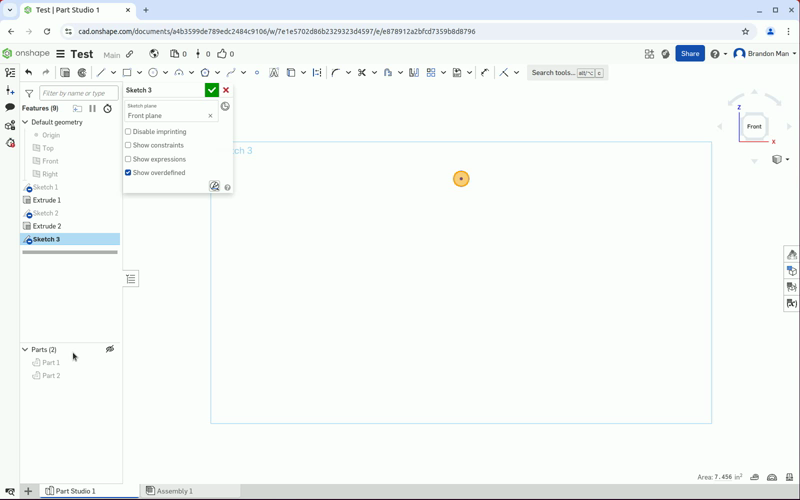
key(shift+e)
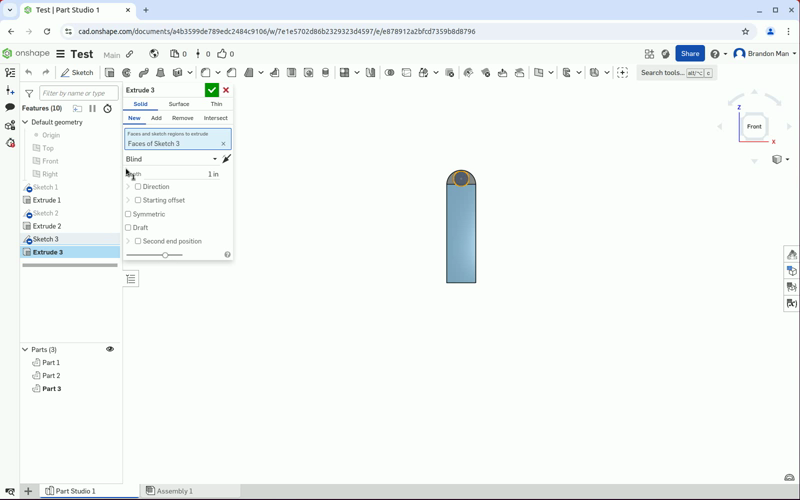
mouse_move(143, 106)
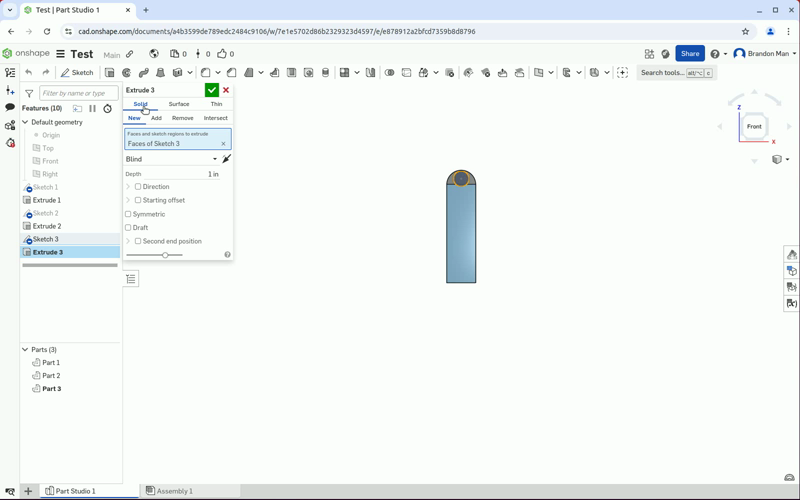
click(143, 106)
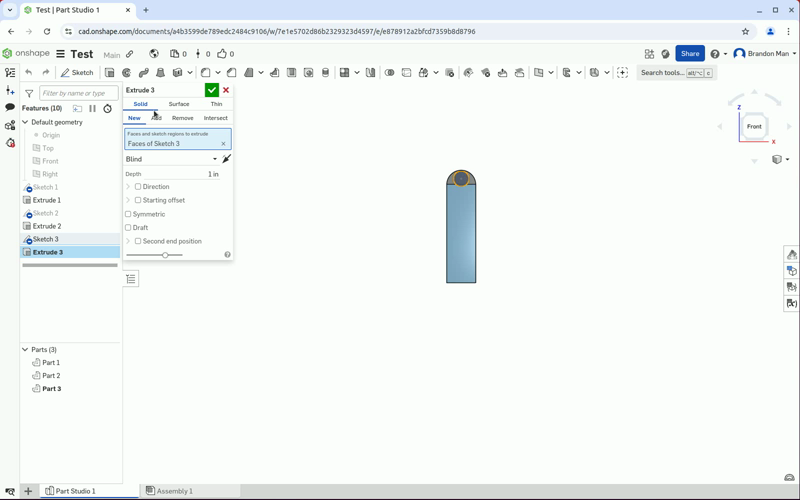
mouse_move(186, 120)
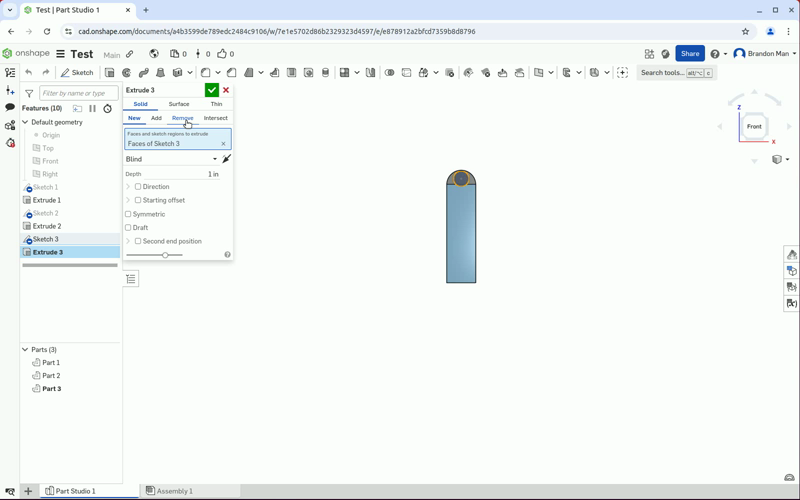
click(186, 120)
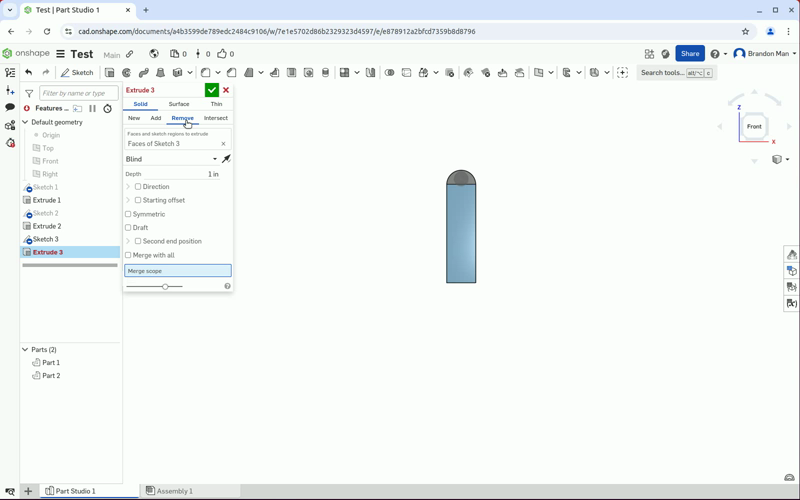
key(tab, 4)
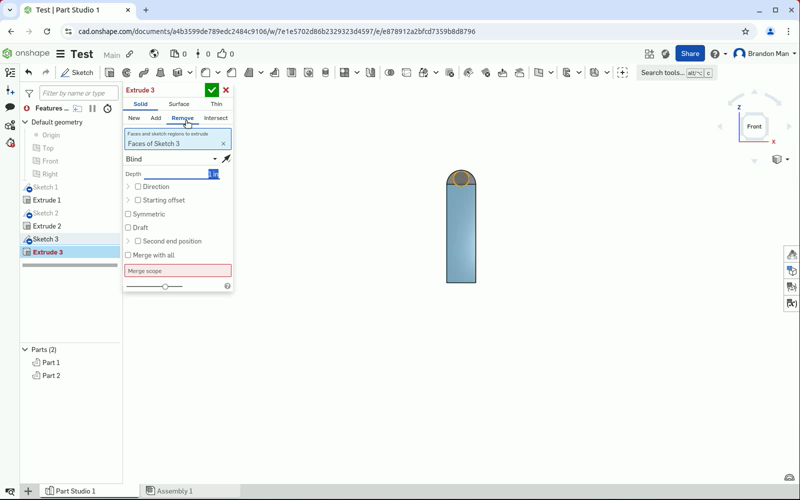
text(-7.221)
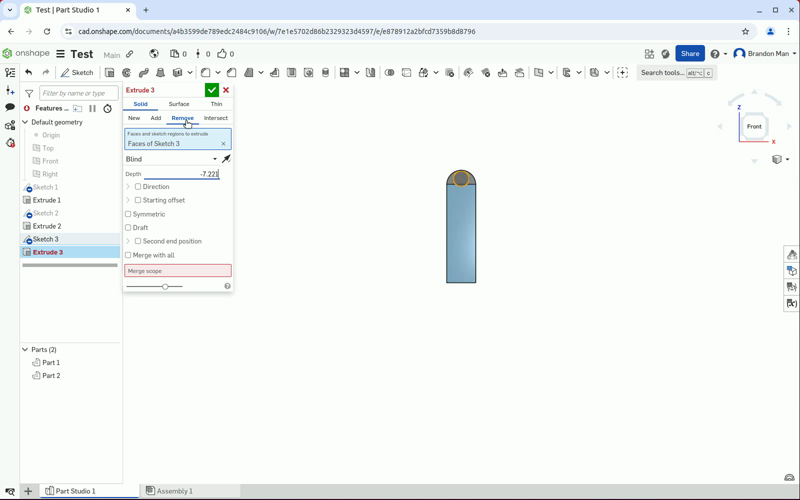
key(tab, 6)
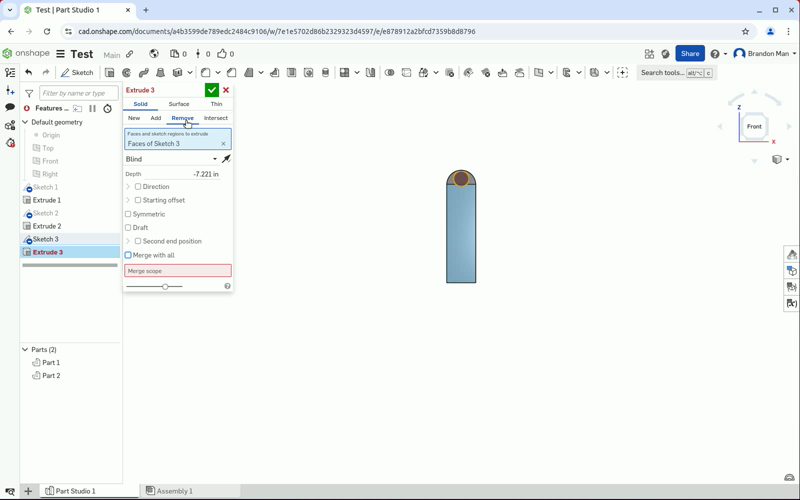
key(space)
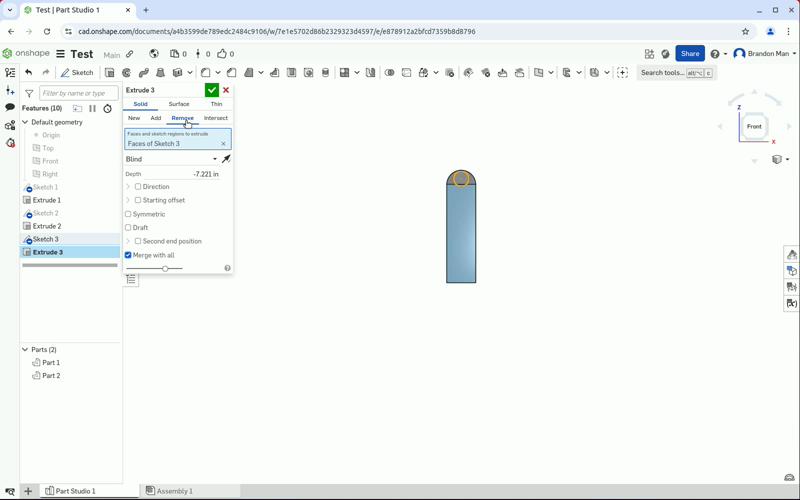
key(enter)
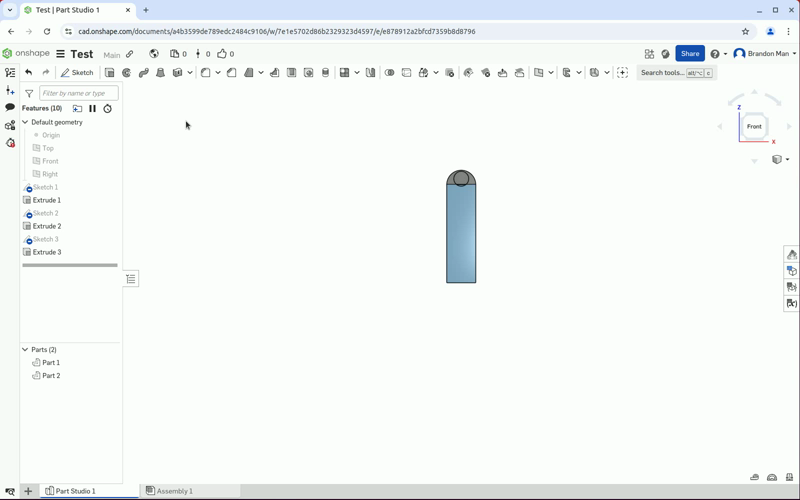
key(shift+h)
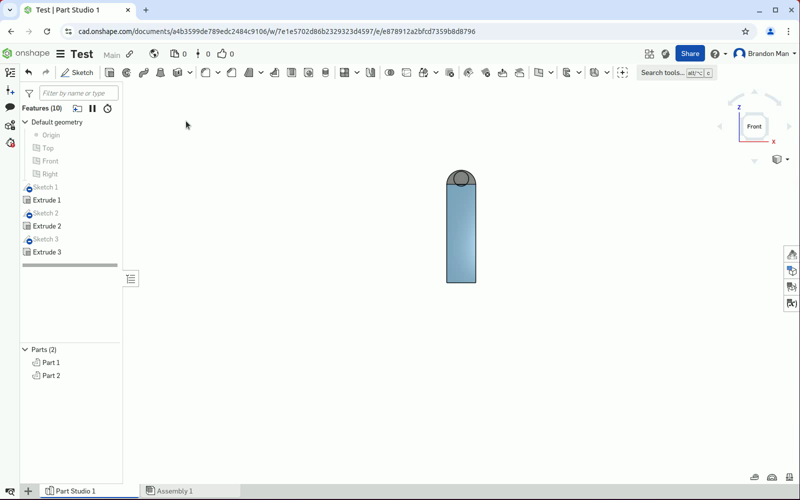
key(shift+h)
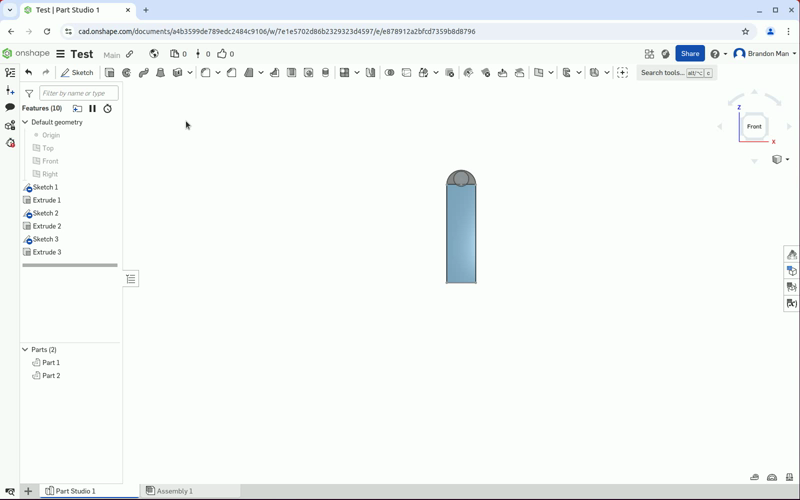
key(shift+7)
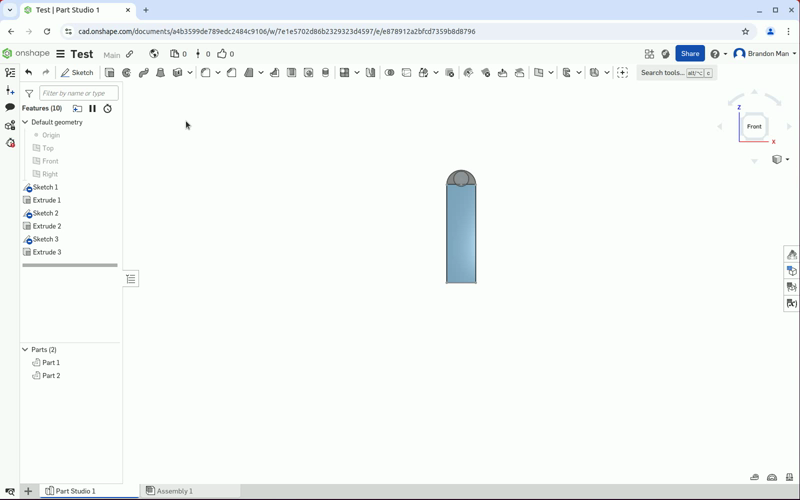
key(left, 2)
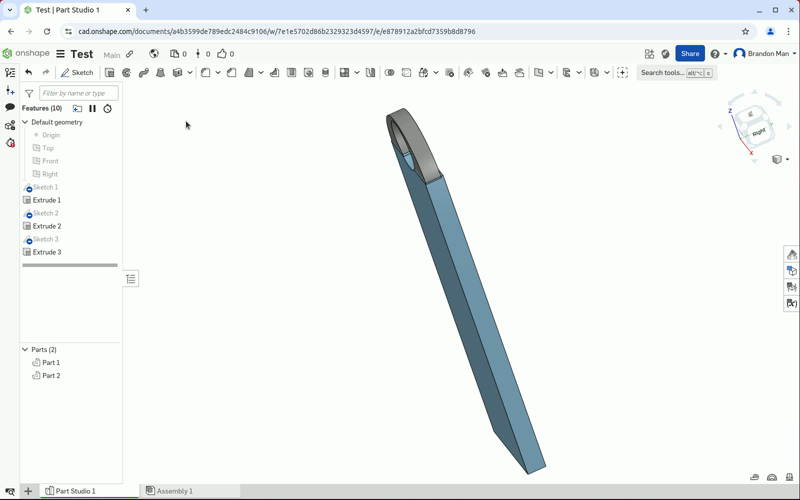
key(down, 2)
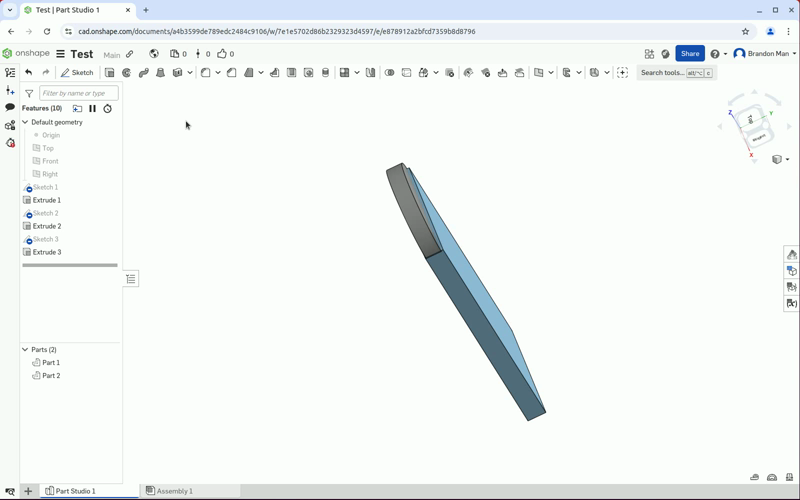
key(up, 2)
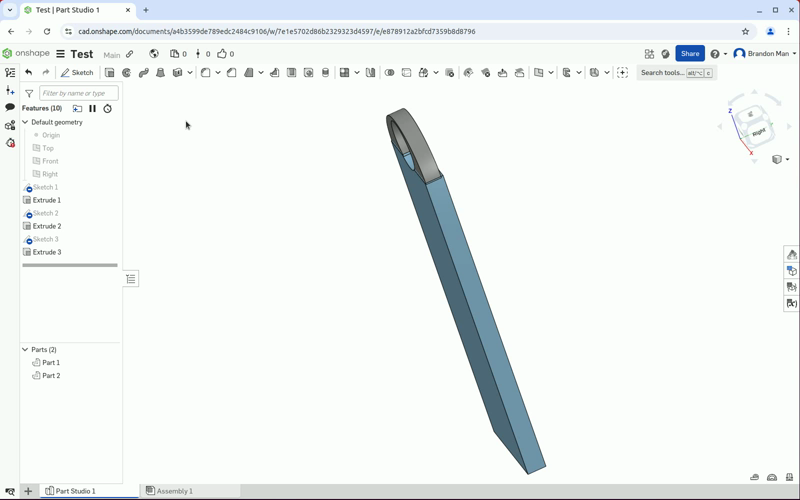
key(right, 2)
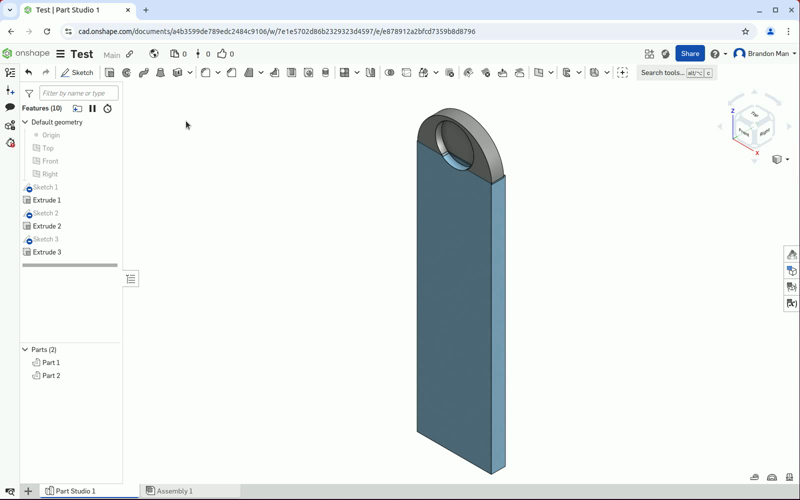
mouse_move(73, 189)
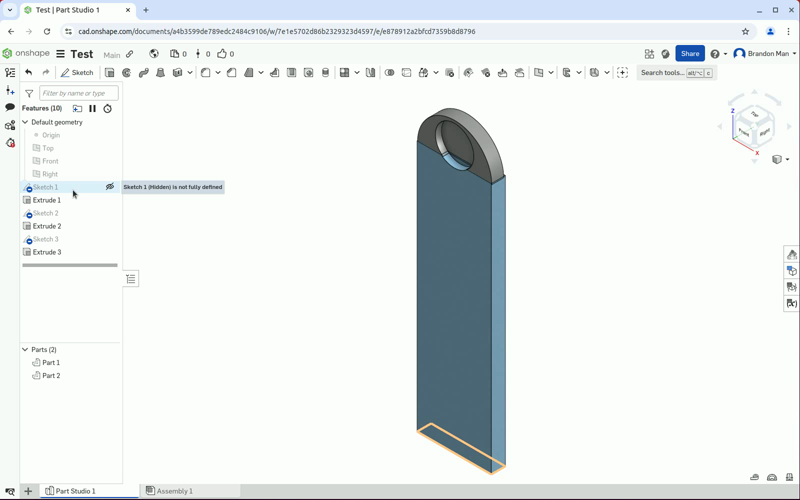
click(73, 189)